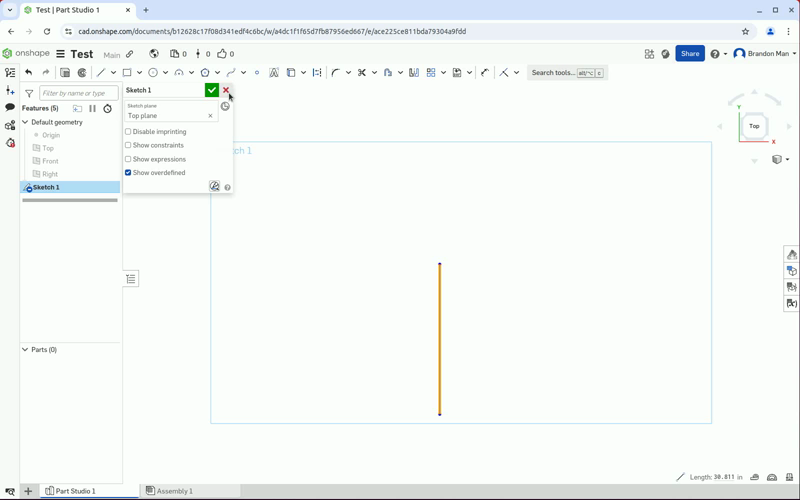
key(shift+h)
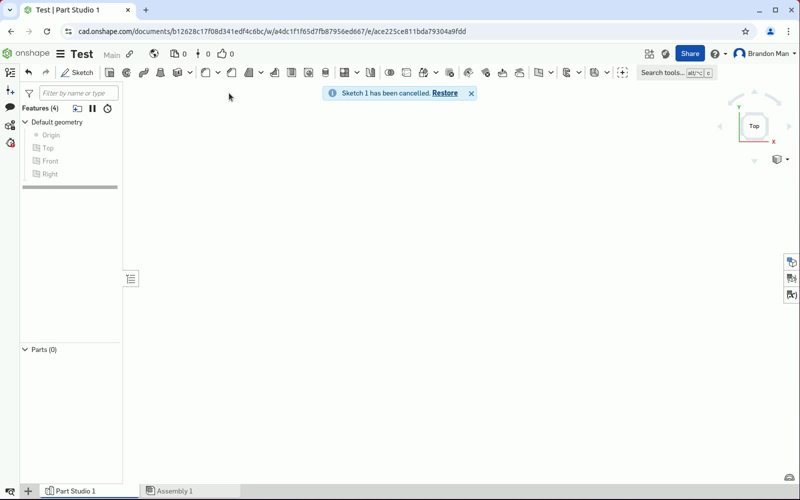
mouse_move(73, 352)
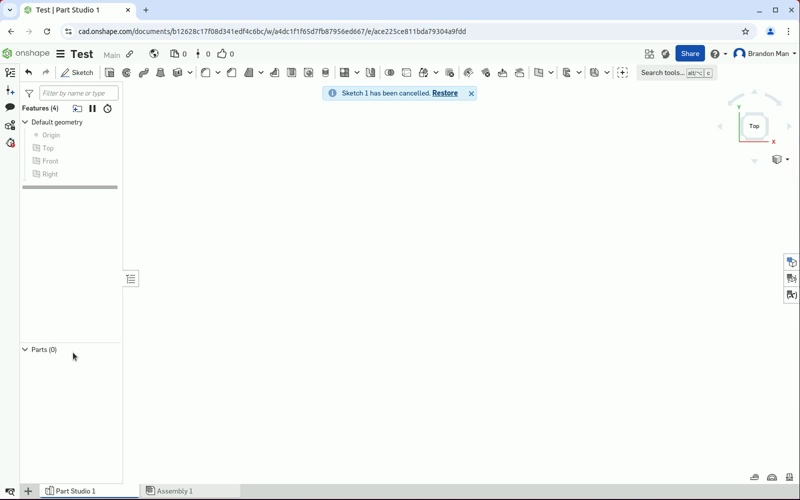
key(y)
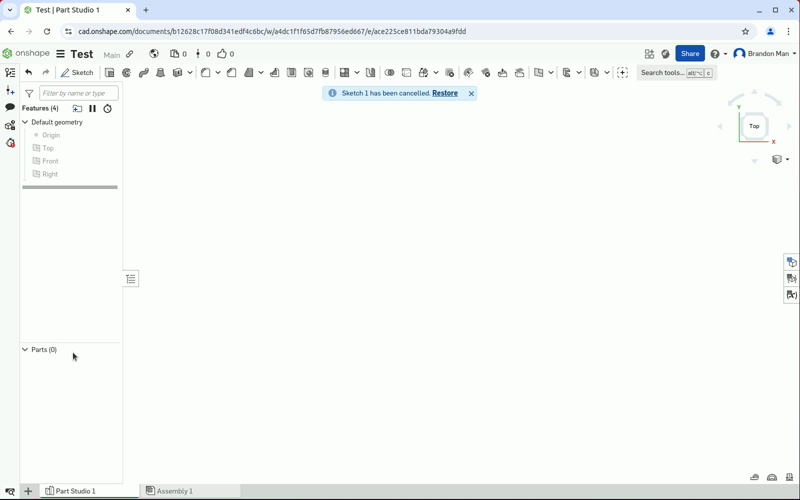
key(shift+p)
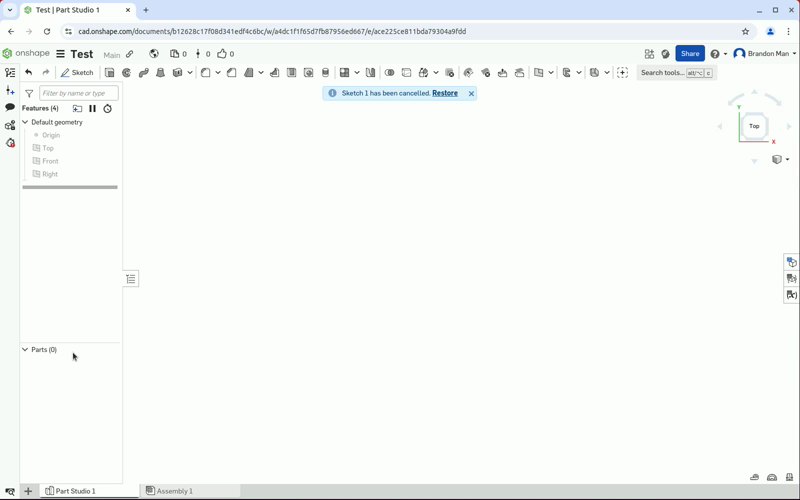
key(space)
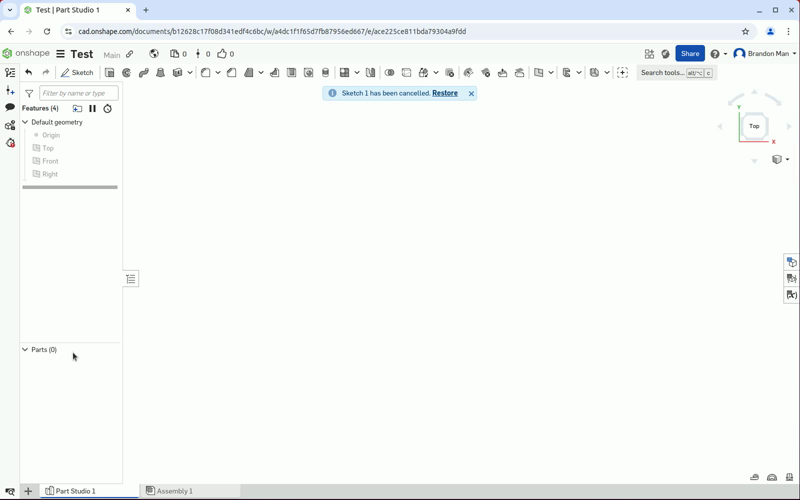
key_down(shift)
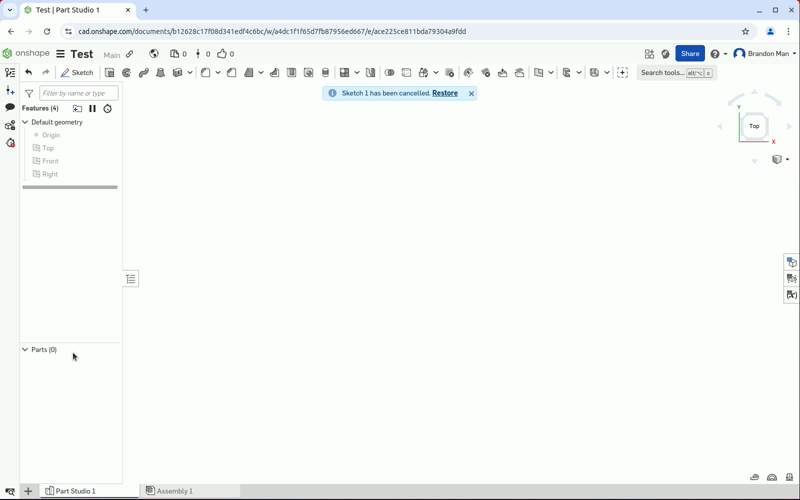
key(up)
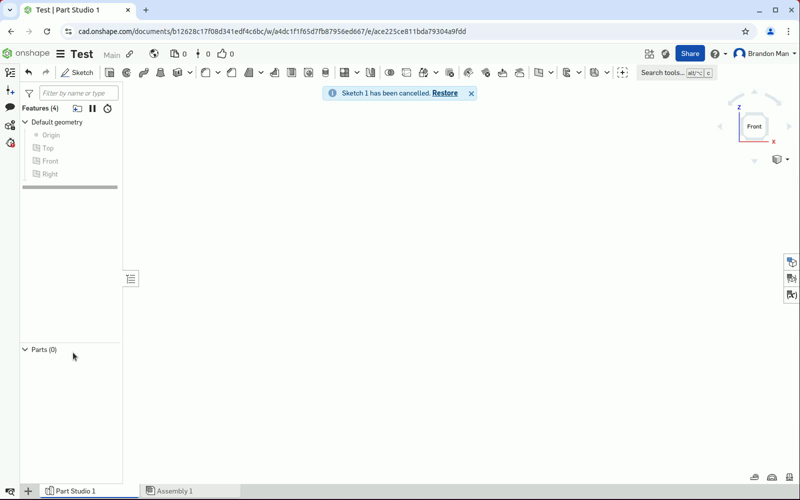
key_up(shift)
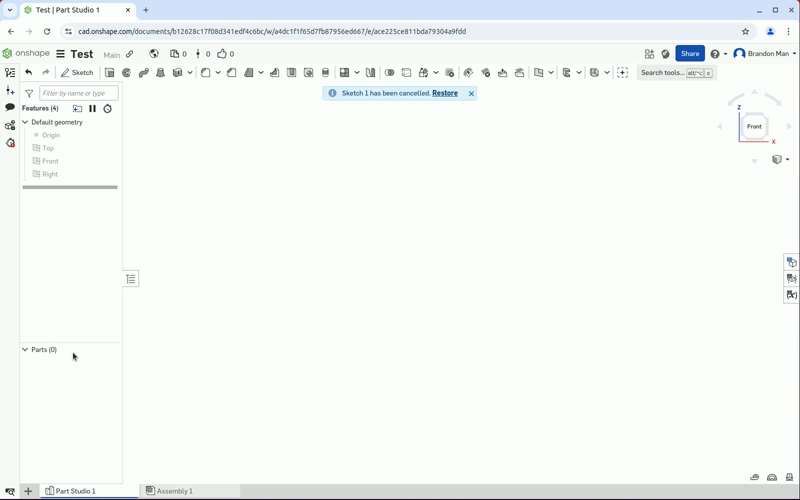
mouse_move(73, 352)
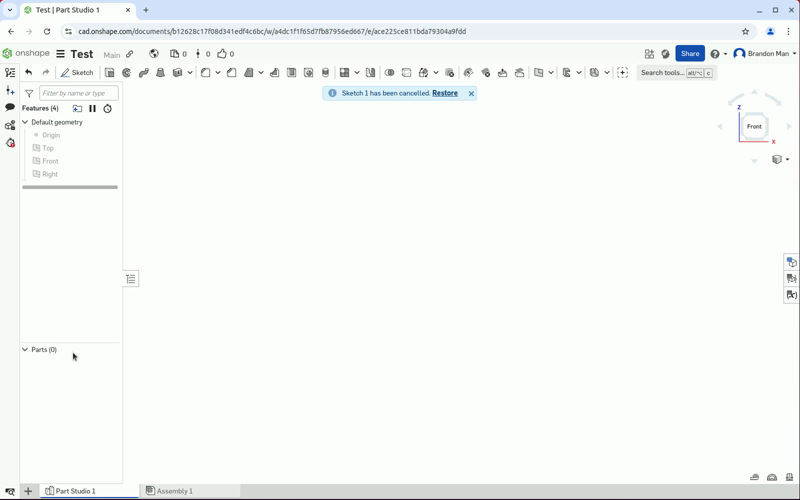
key(shift+y)
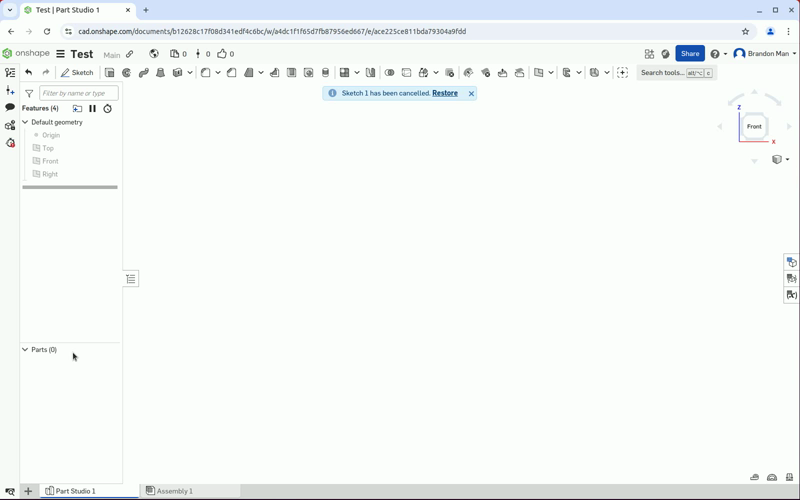
key(shift+s)
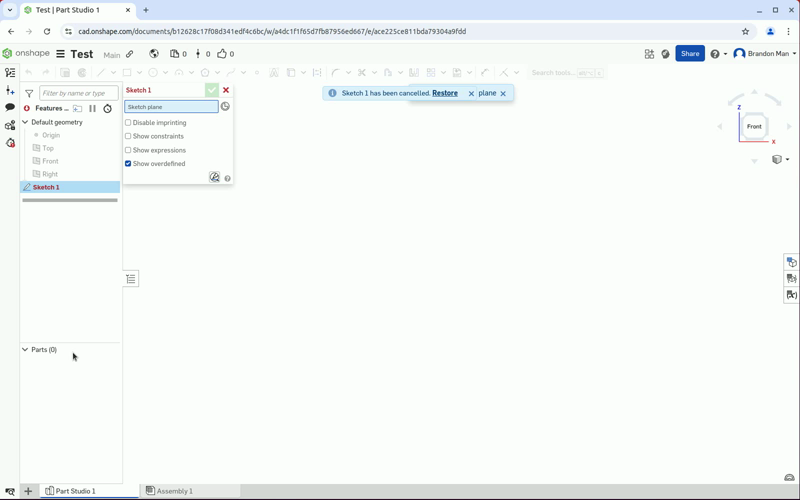
mouse_move(73, 163)
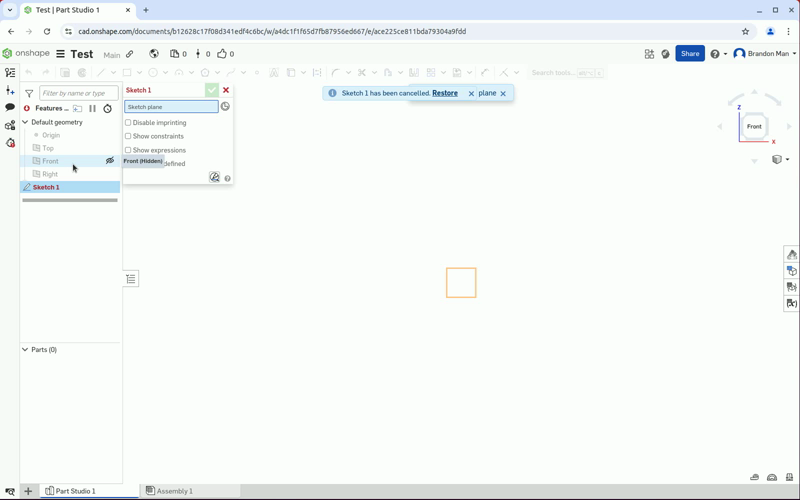
click(73, 163)
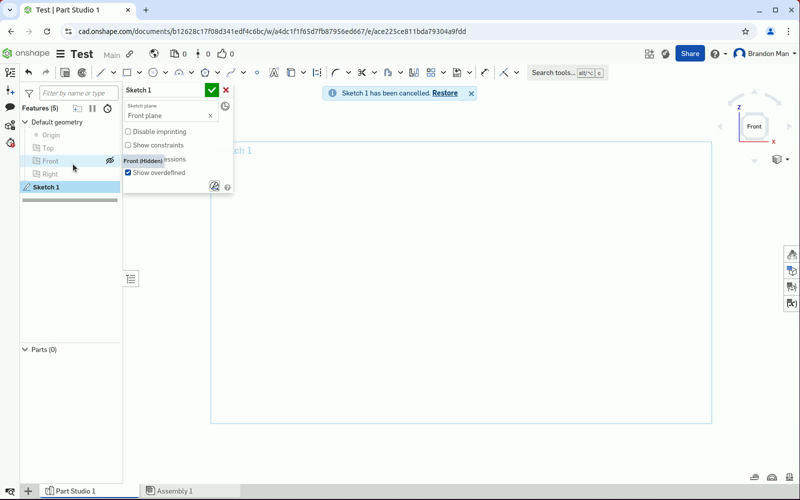
mouse_move(73, 352)
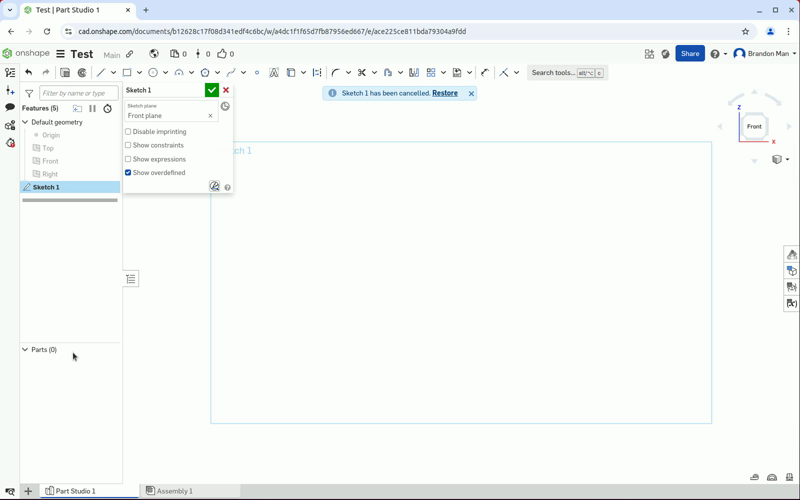
key(y)
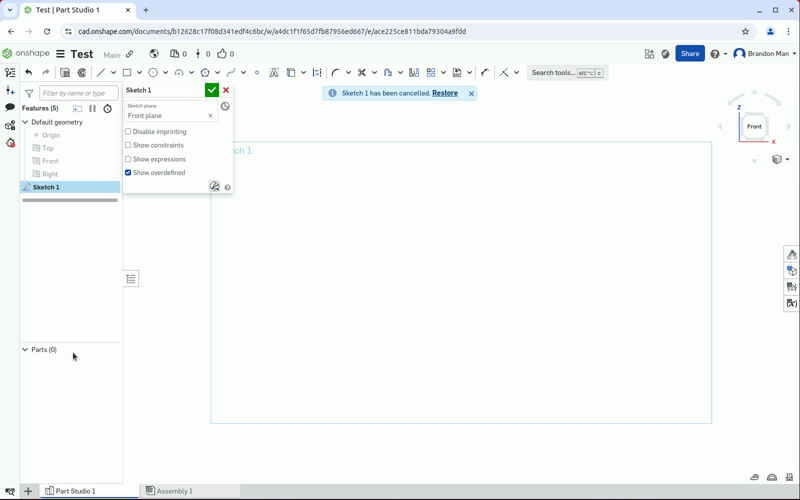
key(c)
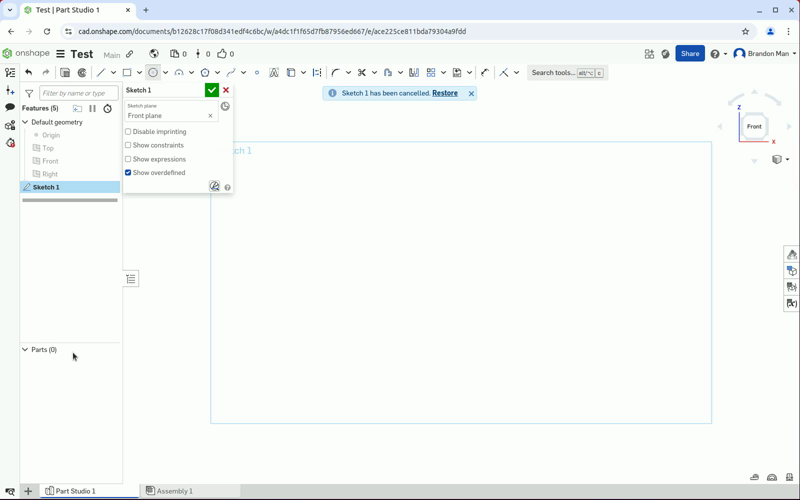
key_down(shift)
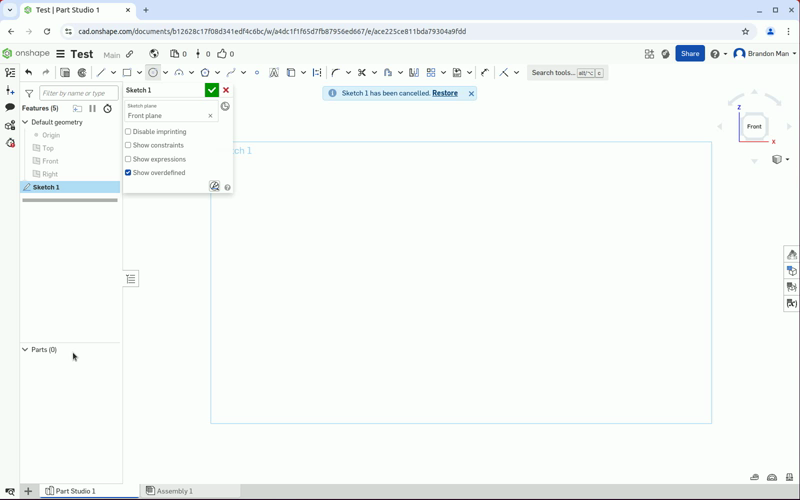
mouse_move(460, 282)
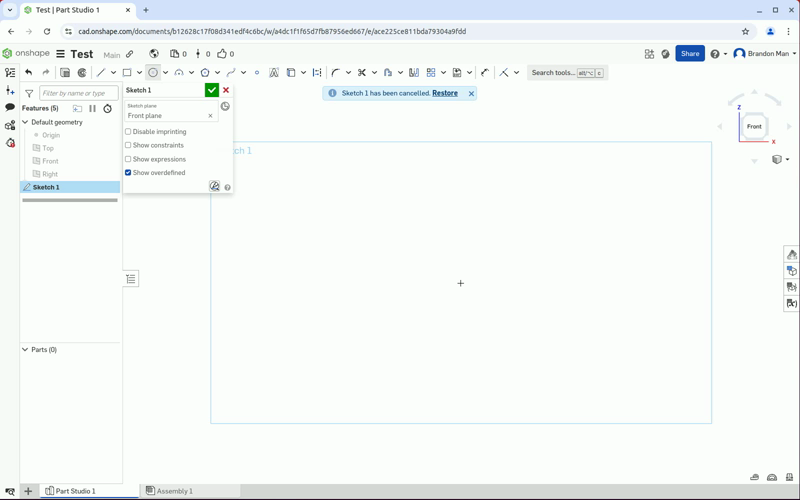
click(460, 282)
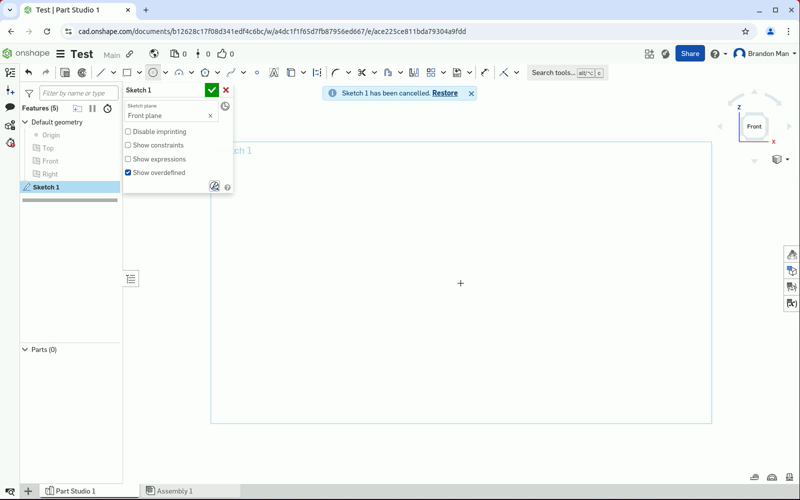
key_up(shift)
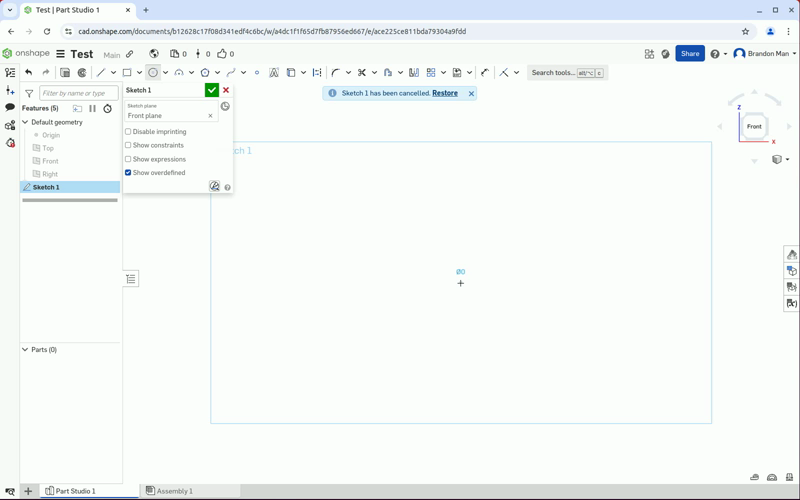
mouse_move(507, 282)
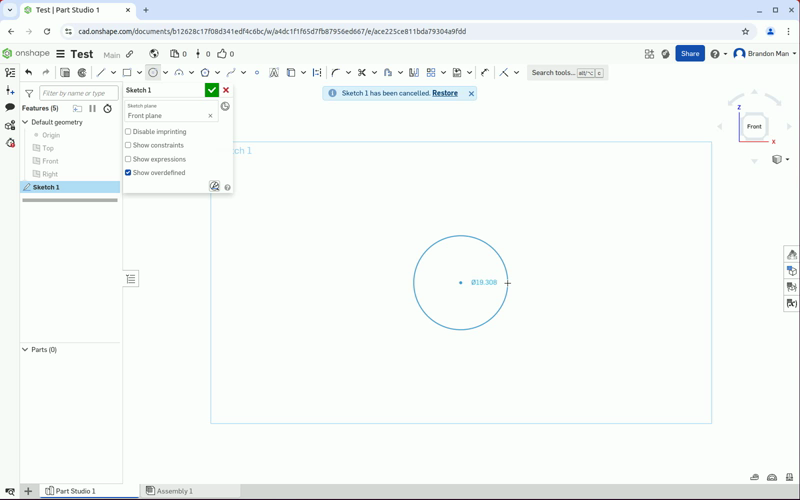
click(507, 282)
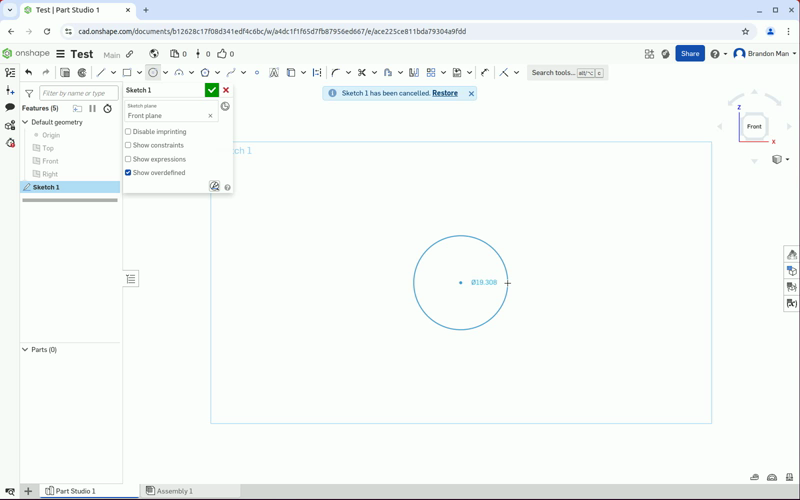
key(esc)
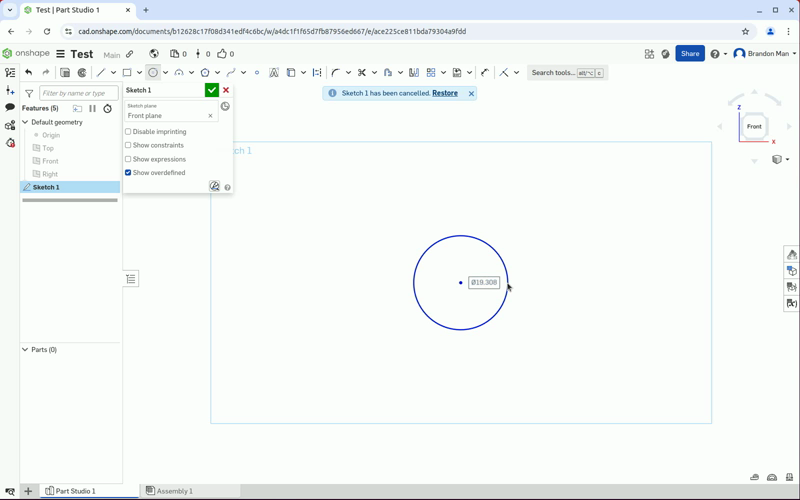
key(c)
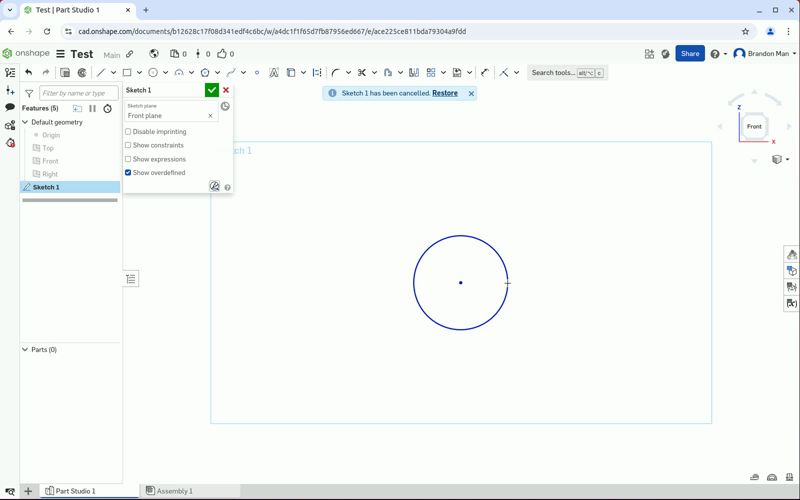
key_down(shift)
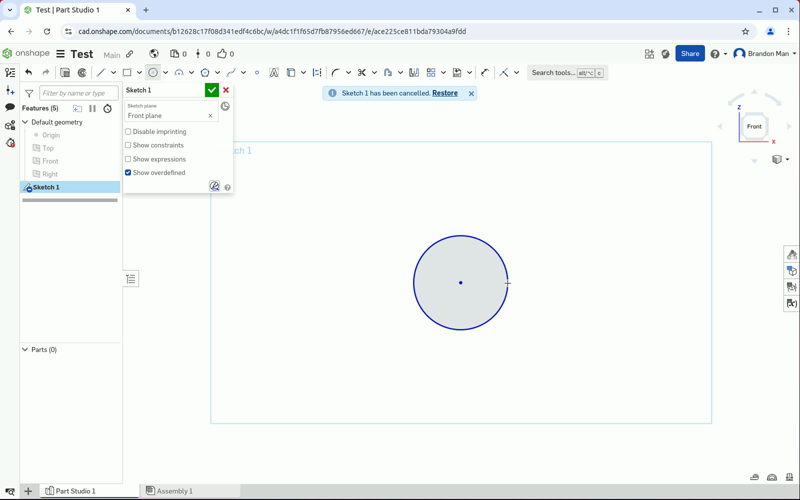
mouse_move(460, 282)
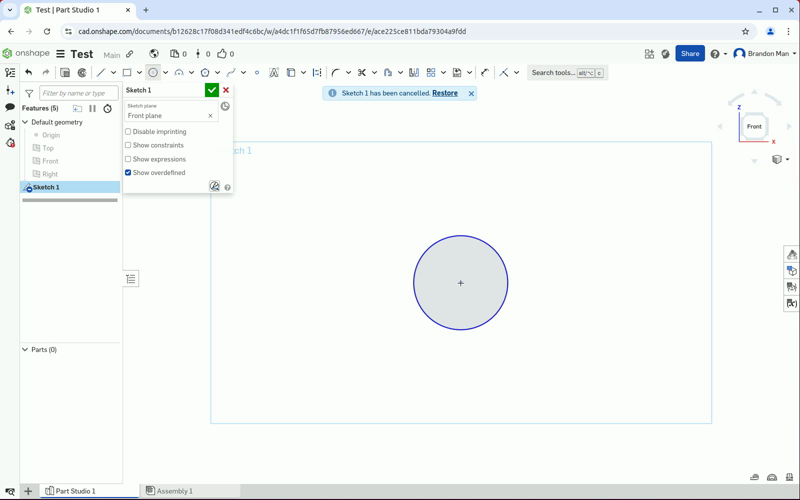
click(460, 282)
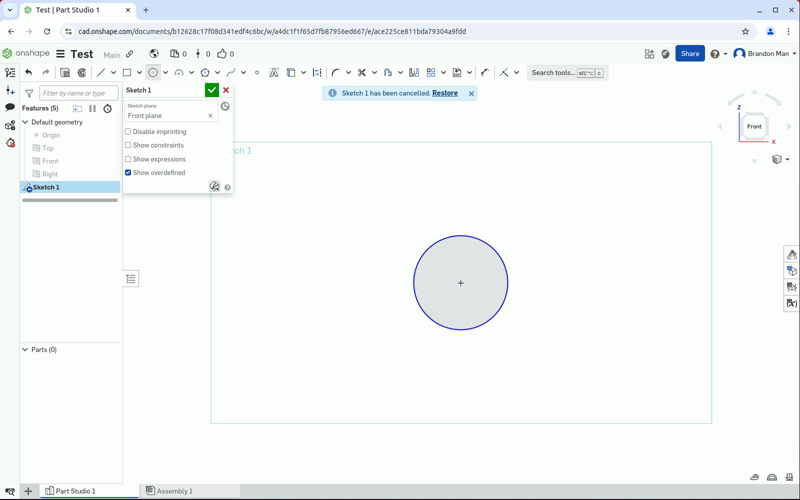
key_up(shift)
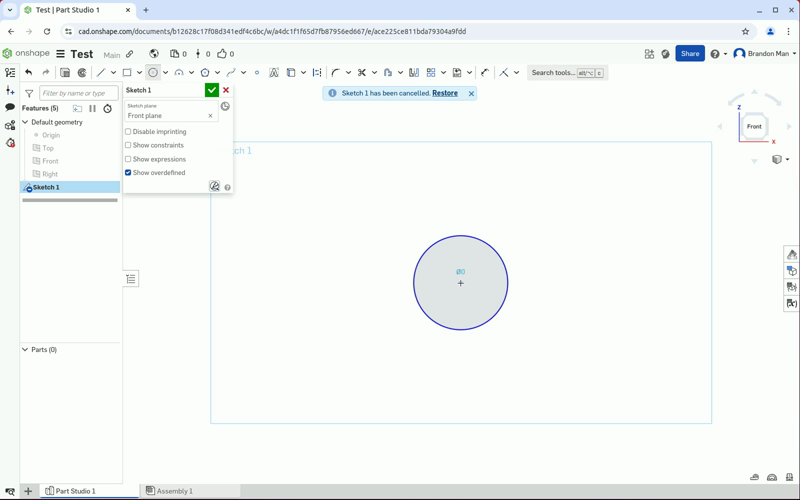
mouse_move(506, 282)
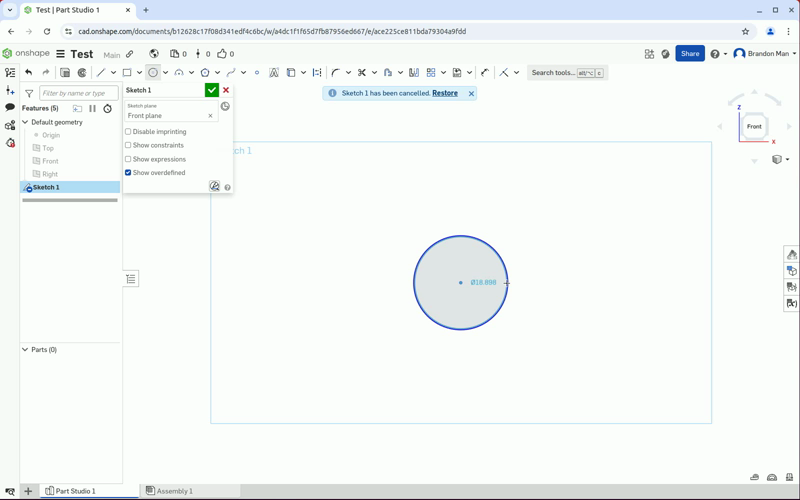
scroll(6)
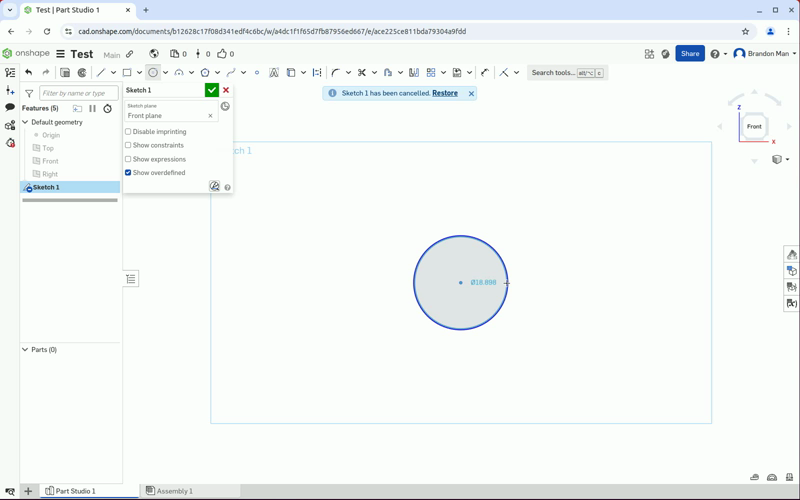
scroll(6)
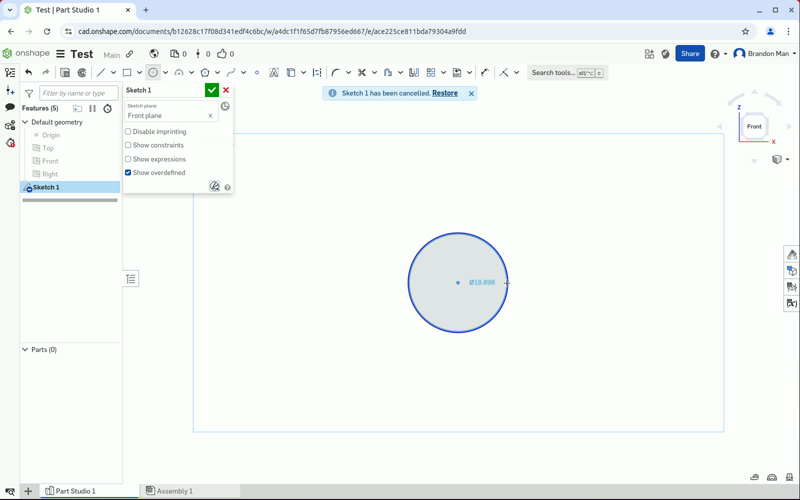
scroll(6)
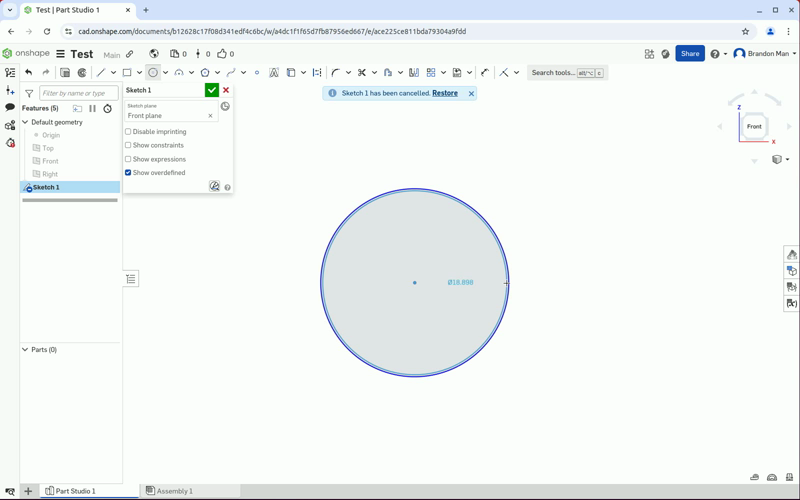
scroll(6)
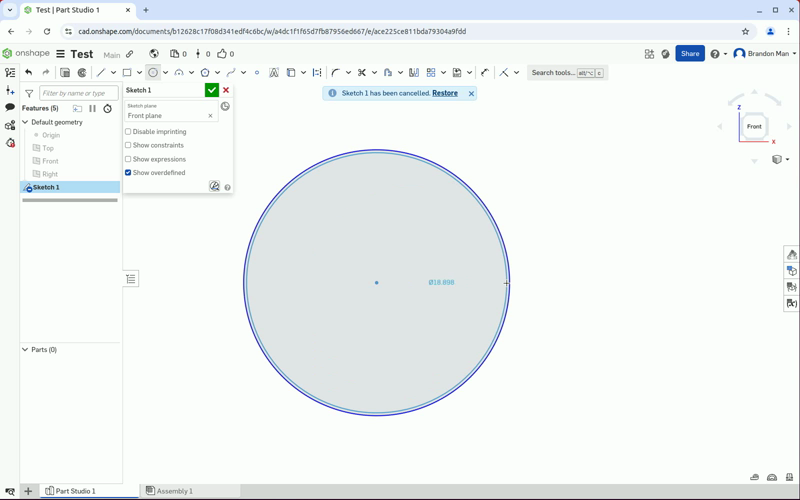
scroll(6)
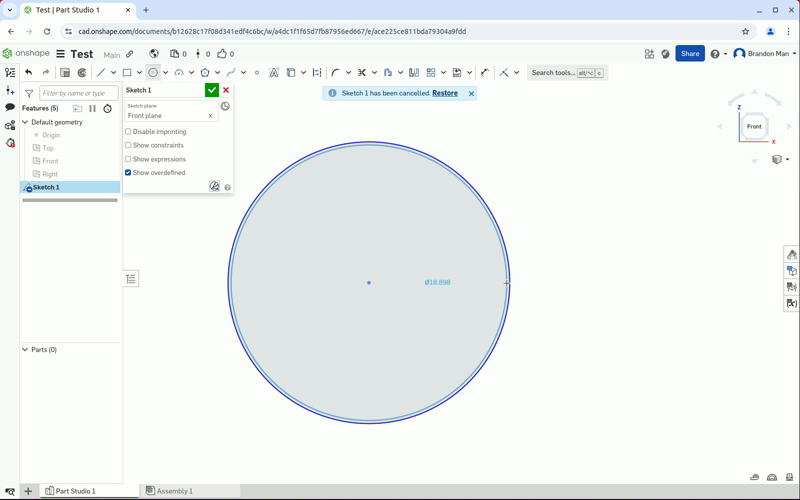
scroll(6)
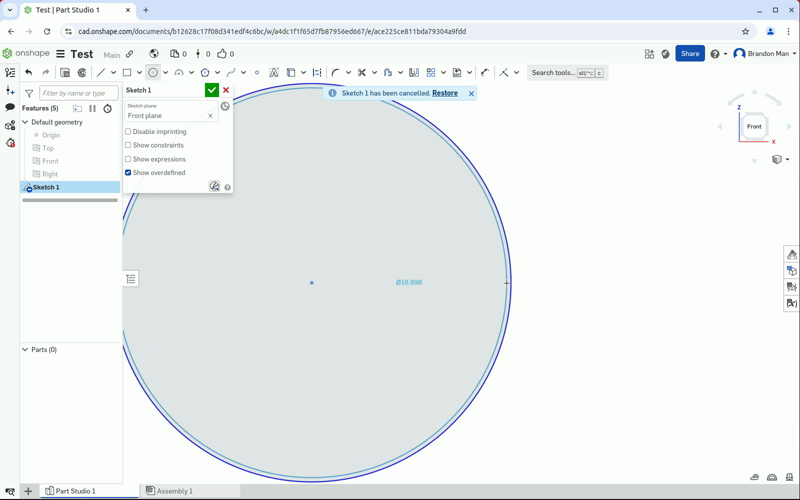
scroll(6)
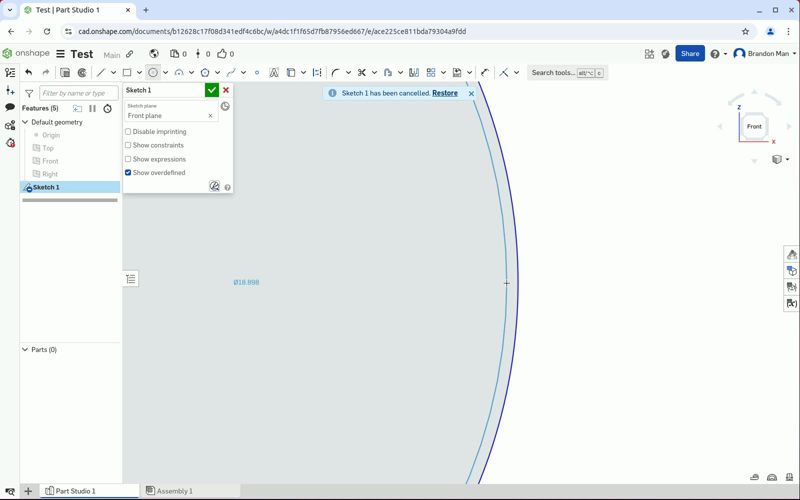
click(506, 282)
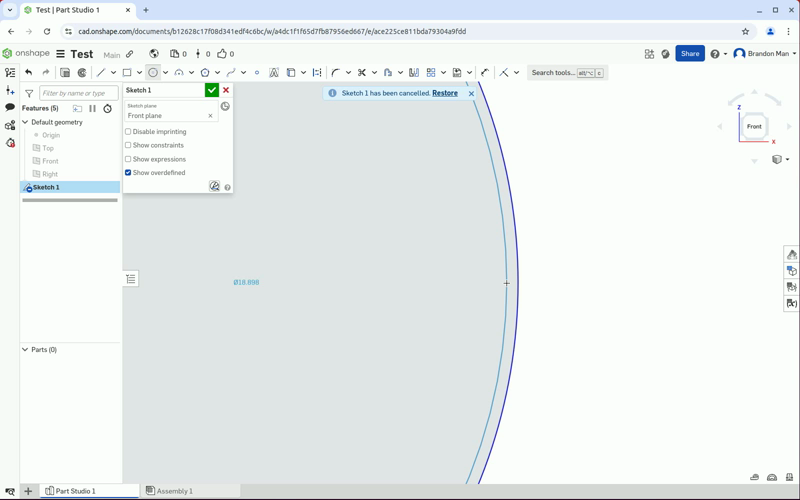
scroll(-6)
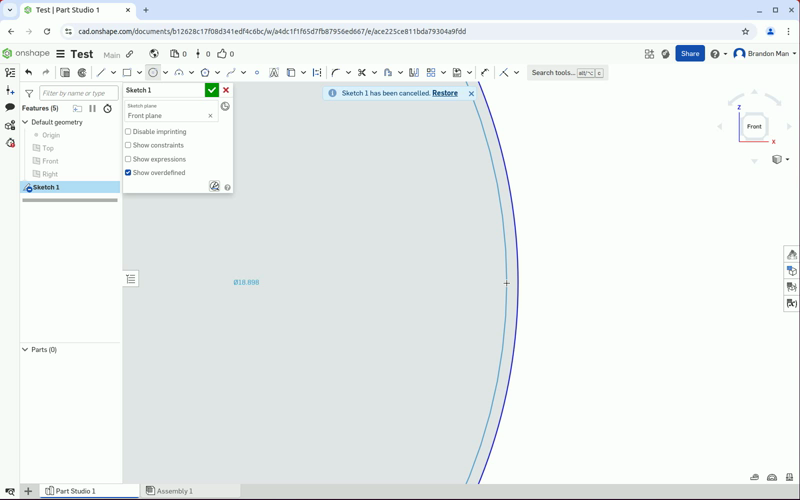
scroll(-6)
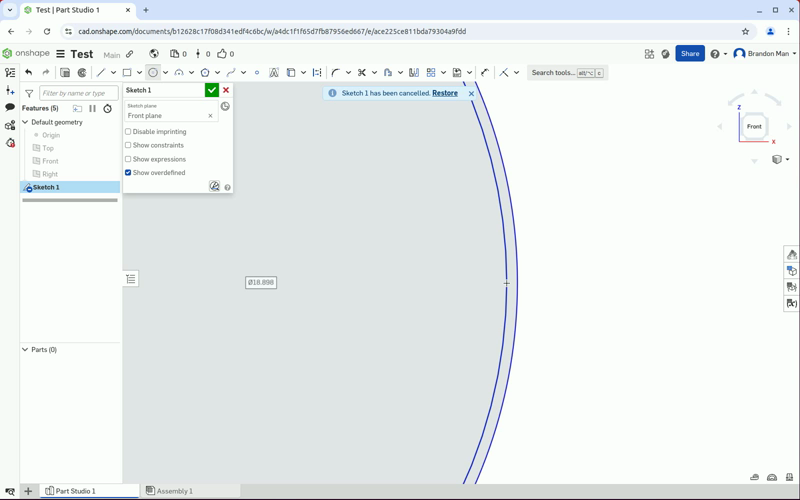
scroll(-6)
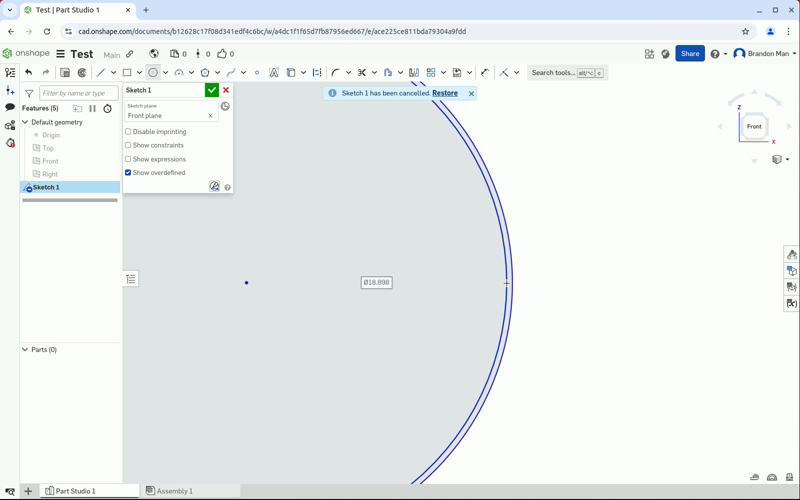
scroll(-6)
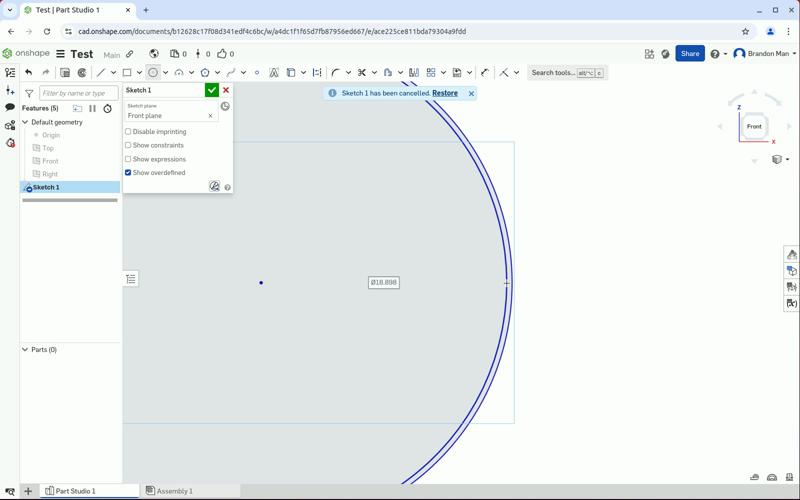
scroll(-6)
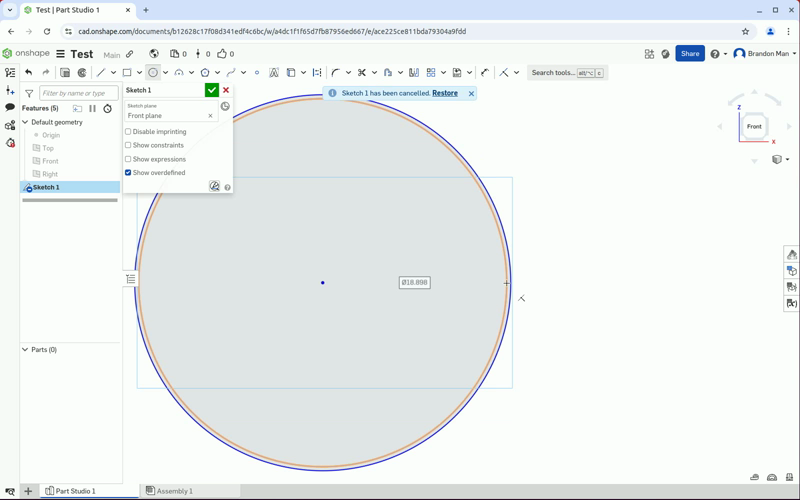
scroll(-6)
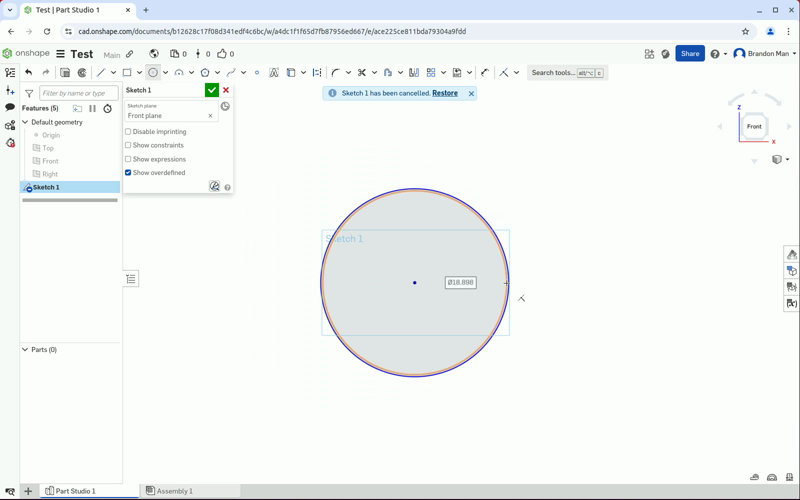
scroll(-6)
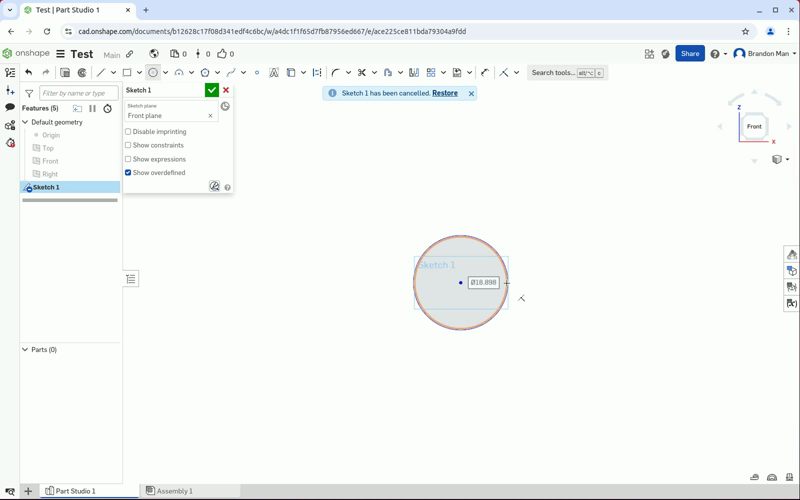
key(esc)
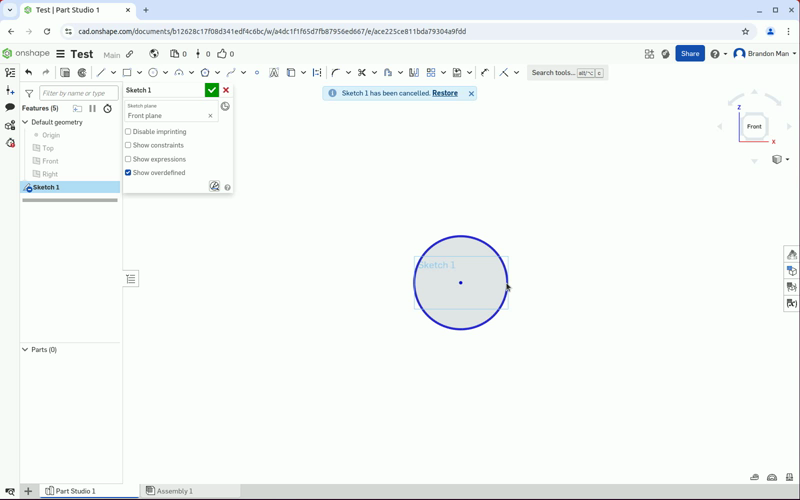
mouse_move(502, 302)
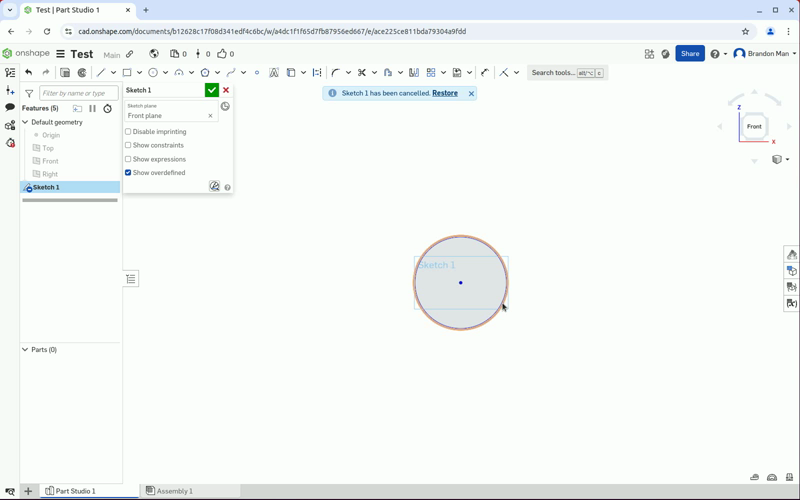
scroll(6)
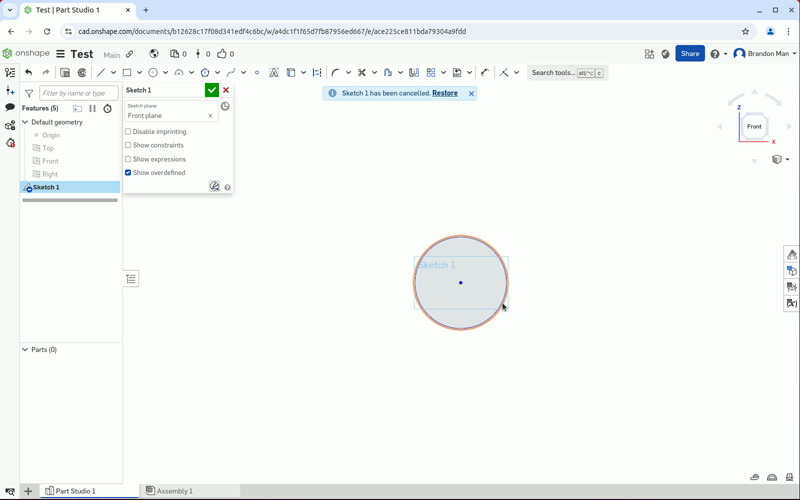
scroll(6)
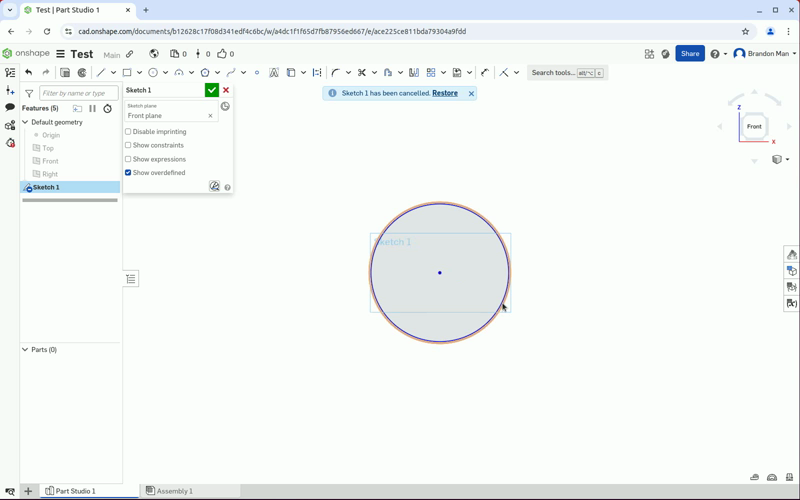
scroll(6)
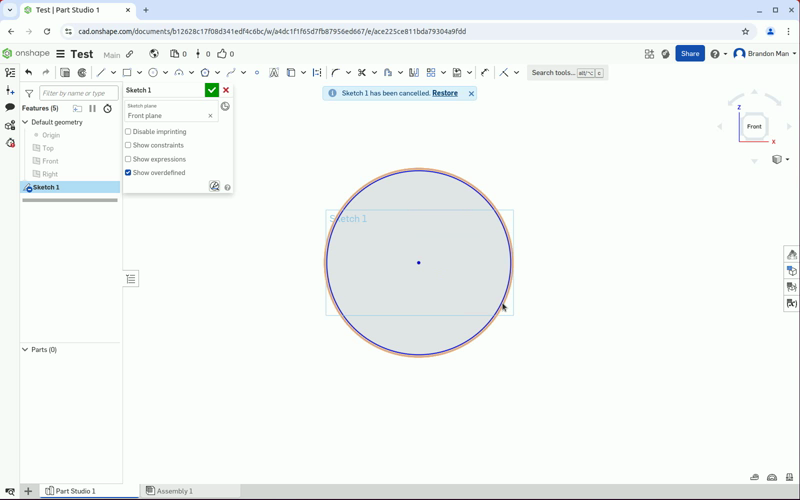
scroll(6)
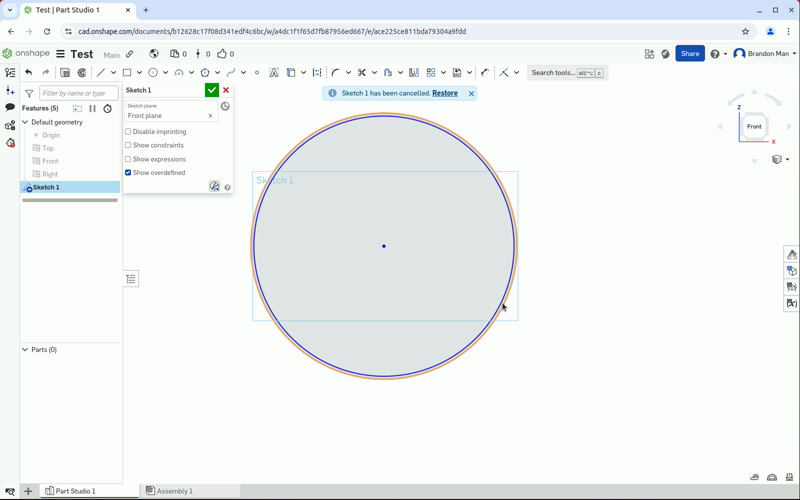
scroll(6)
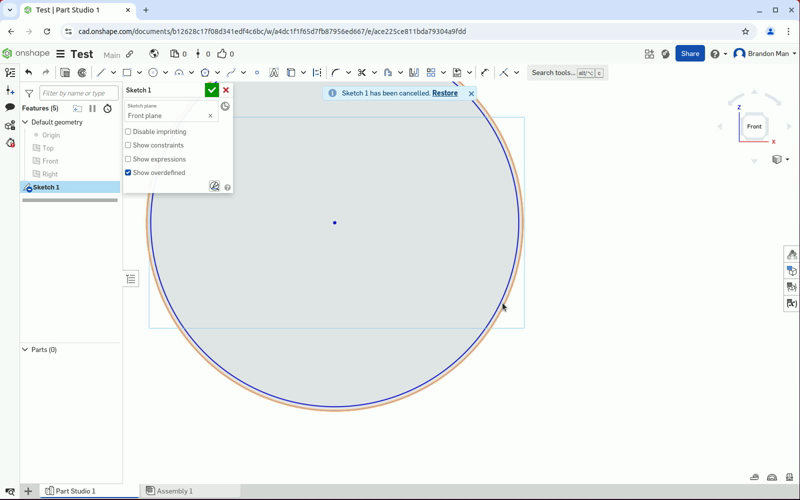
scroll(6)
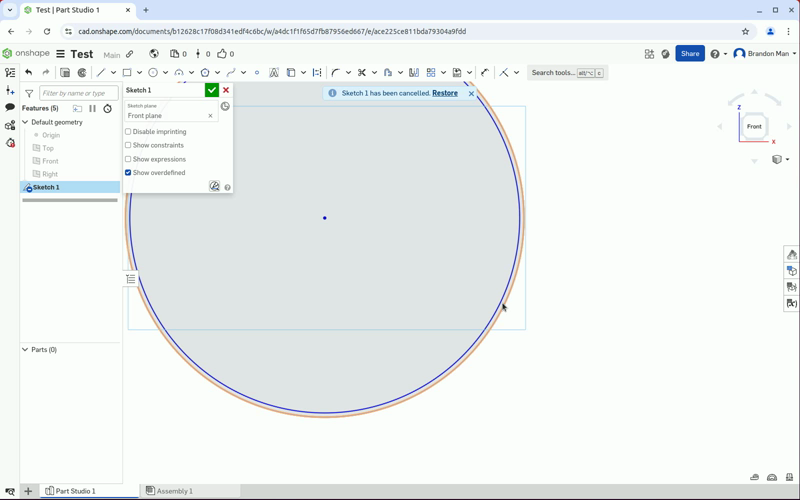
scroll(6)
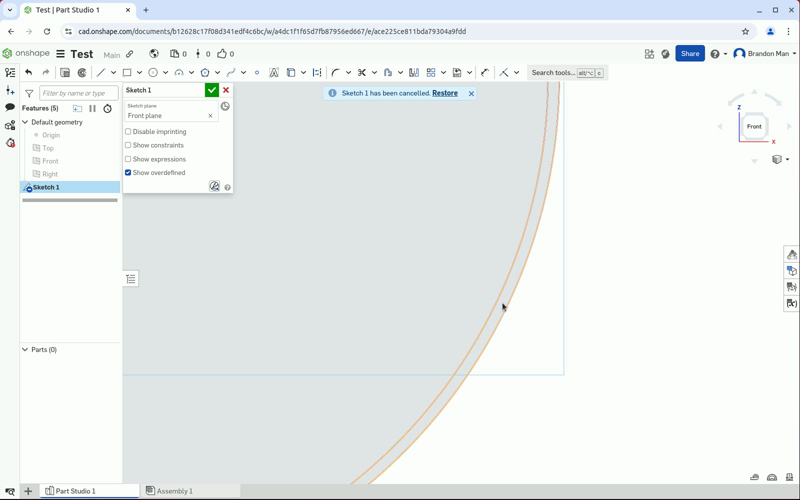
click(502, 302)
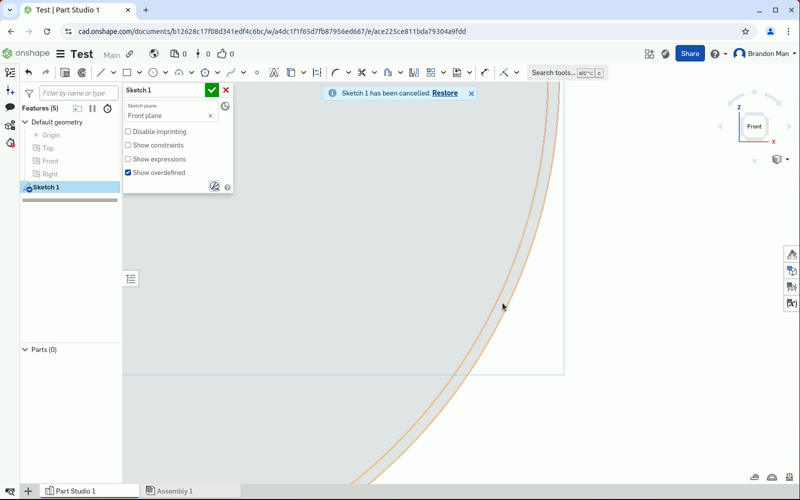
scroll(-6)
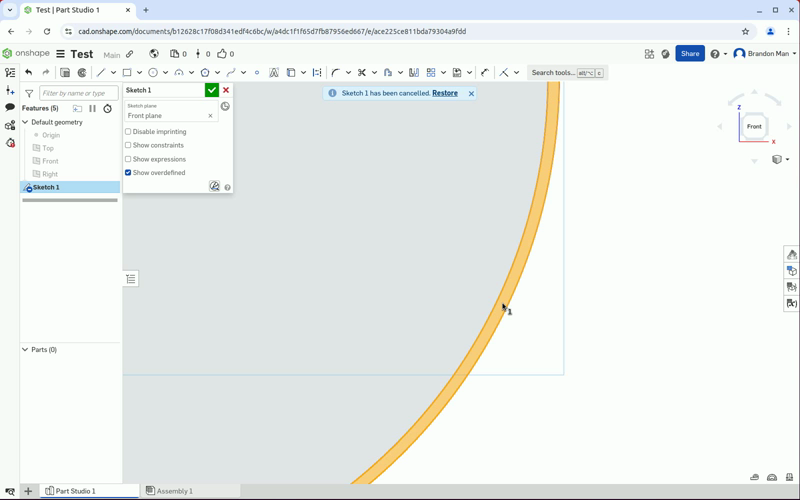
scroll(-6)
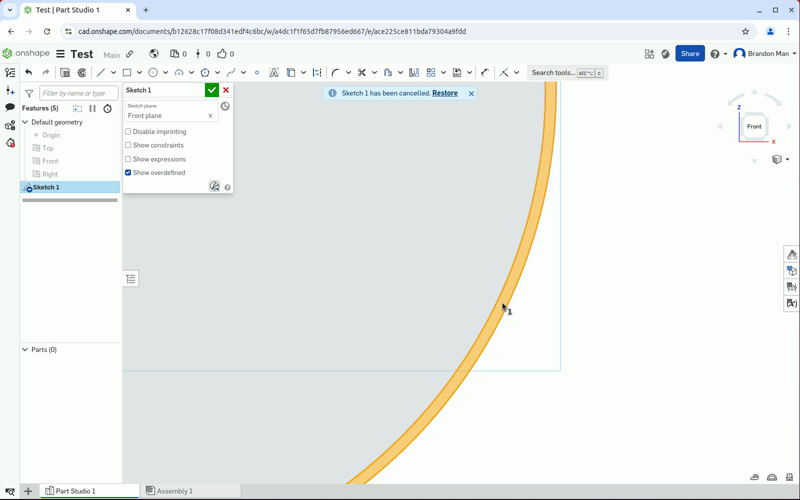
scroll(-6)
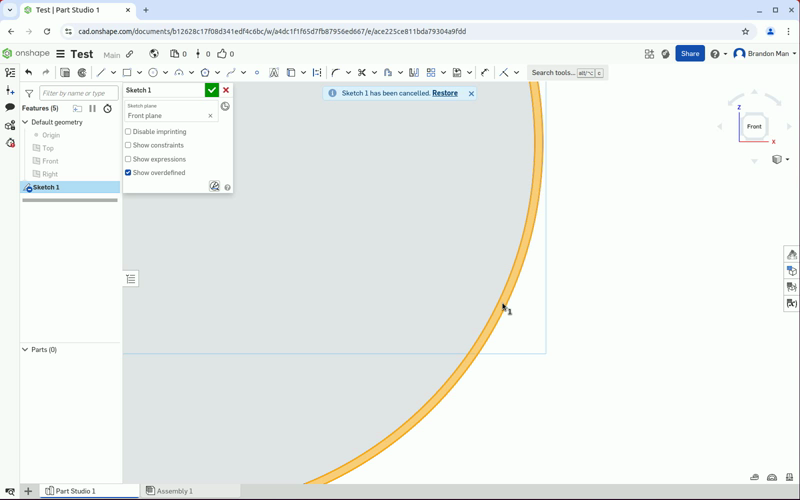
scroll(-6)
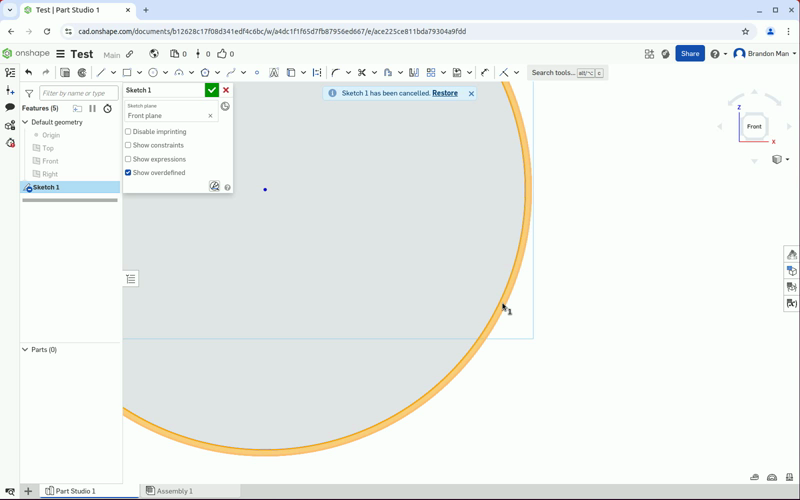
scroll(-6)
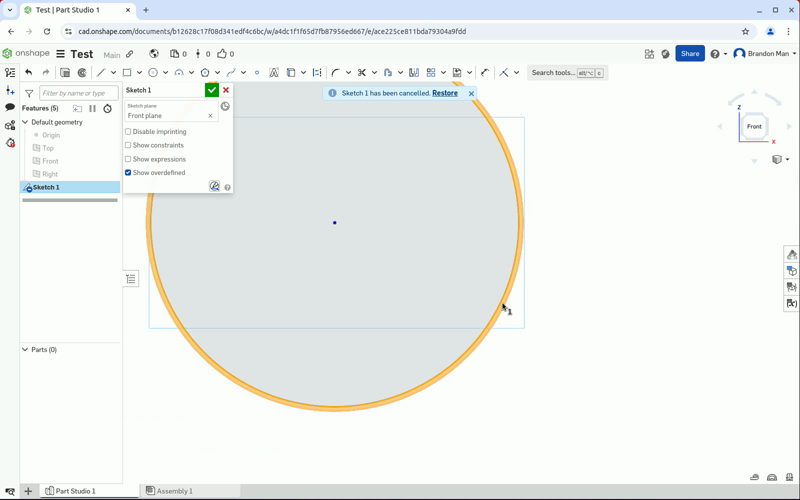
scroll(-6)
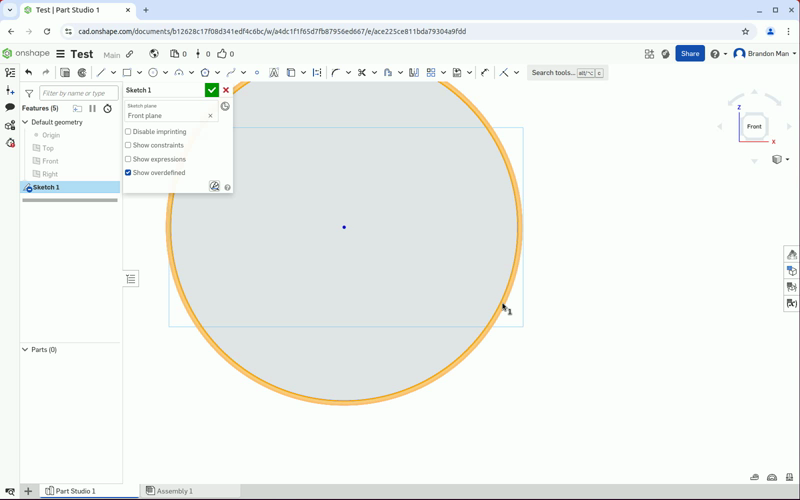
scroll(-6)
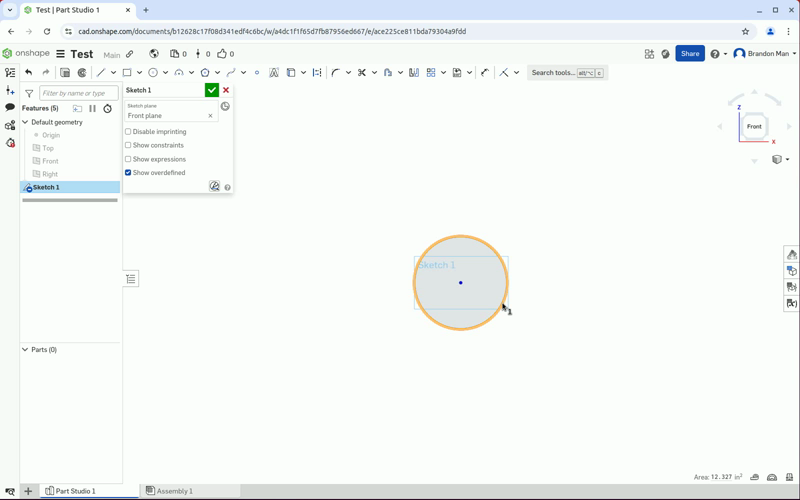
mouse_move(73, 352)
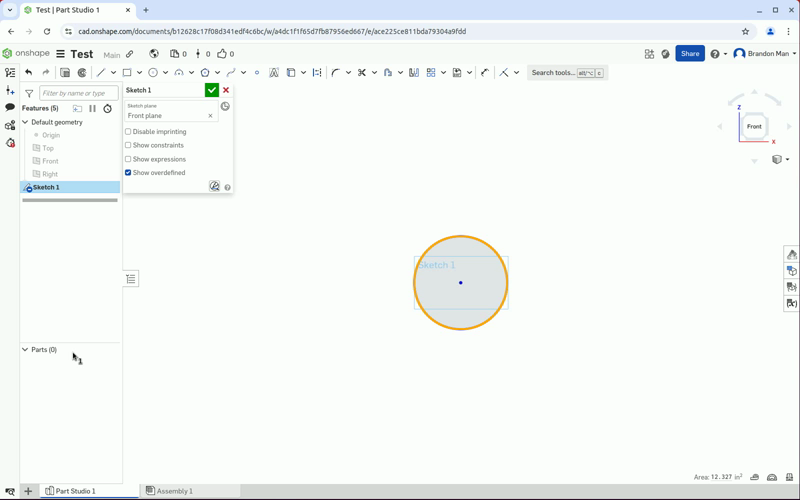
key(shift+y)
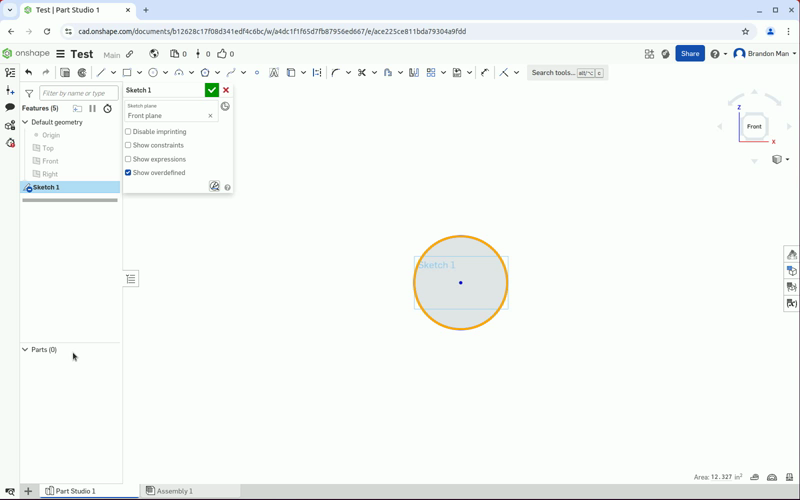
key(shift+e)
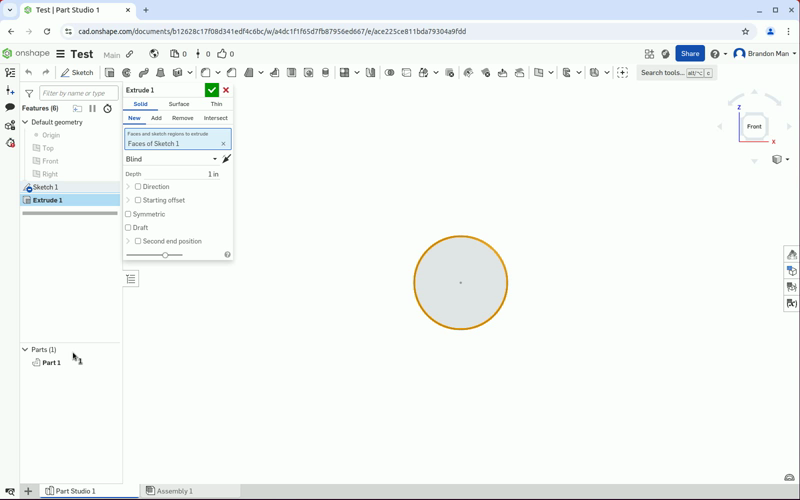
mouse_move(143, 106)
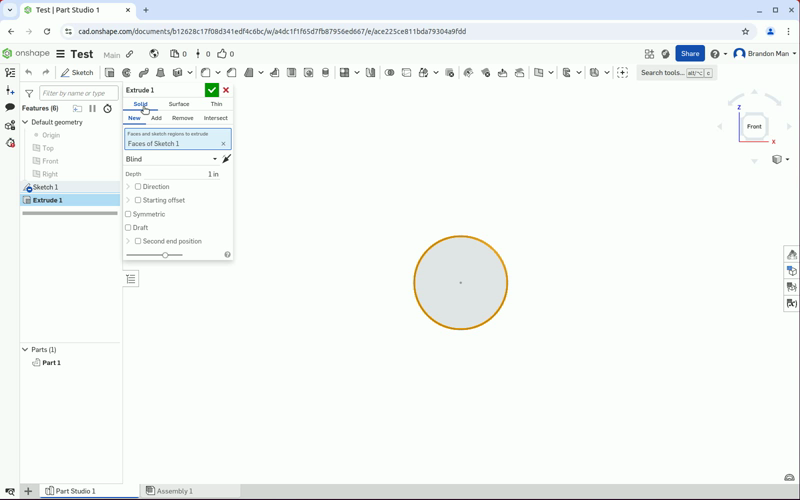
click(143, 106)
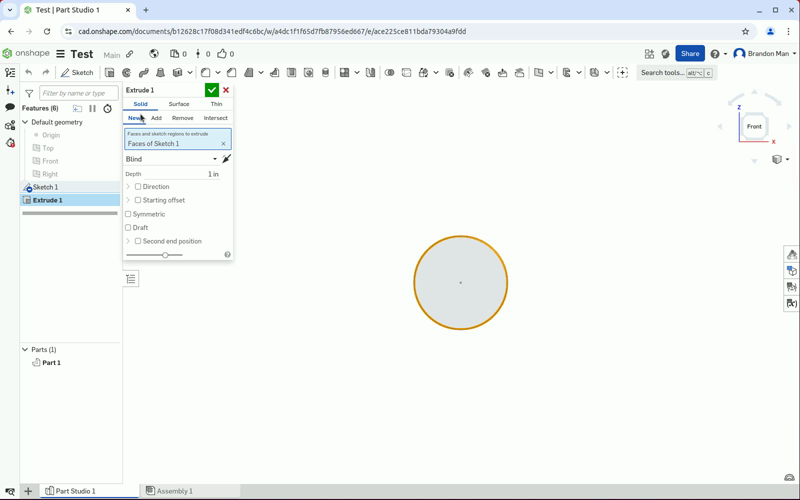
mouse_move(137, 120)
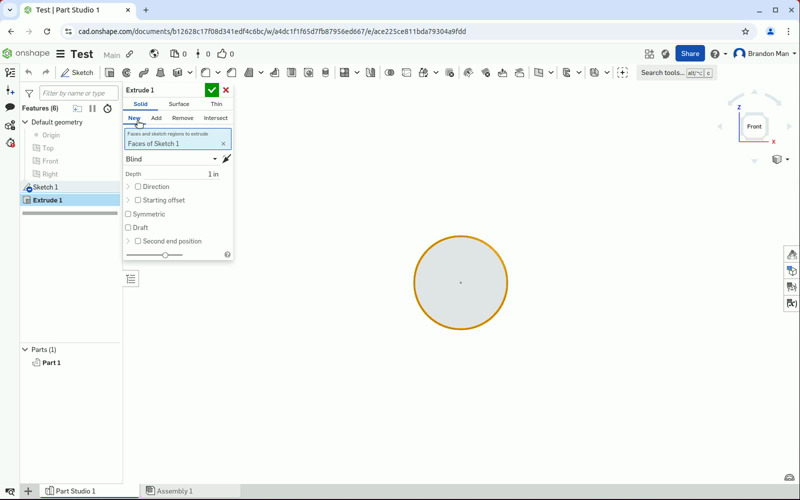
click(137, 120)
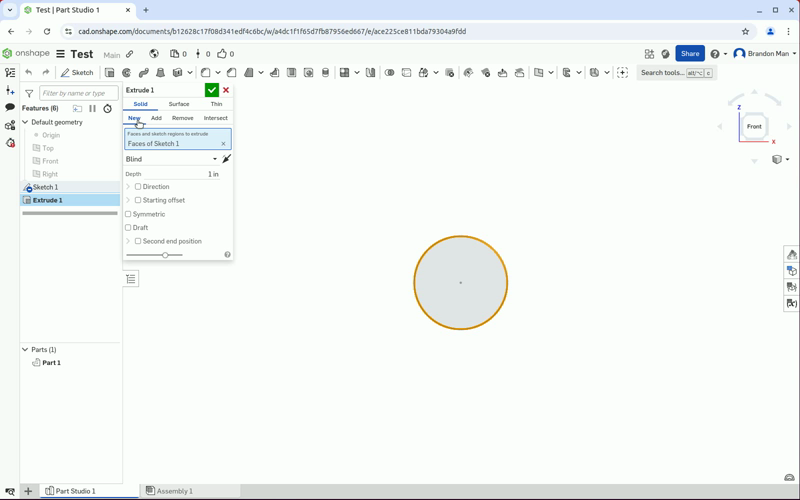
key(tab, 4)
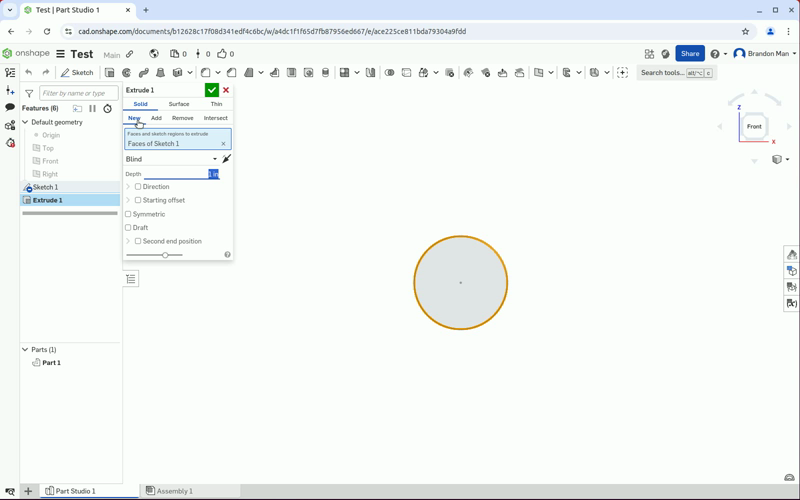
text(-22.145)
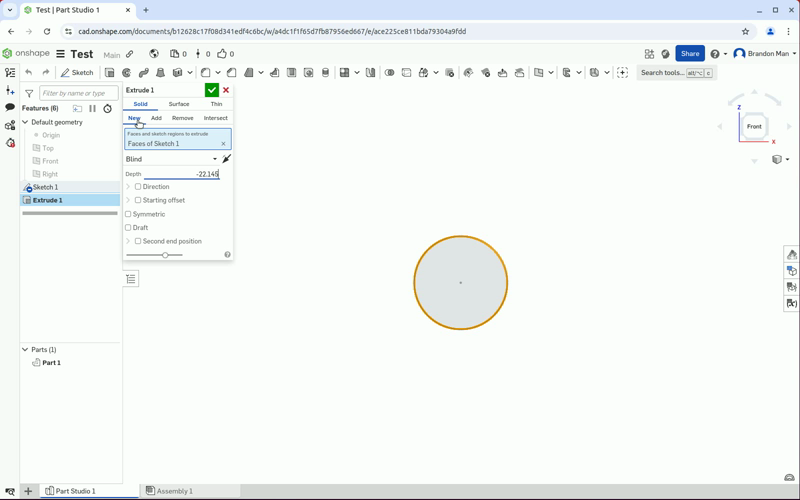
key(enter)
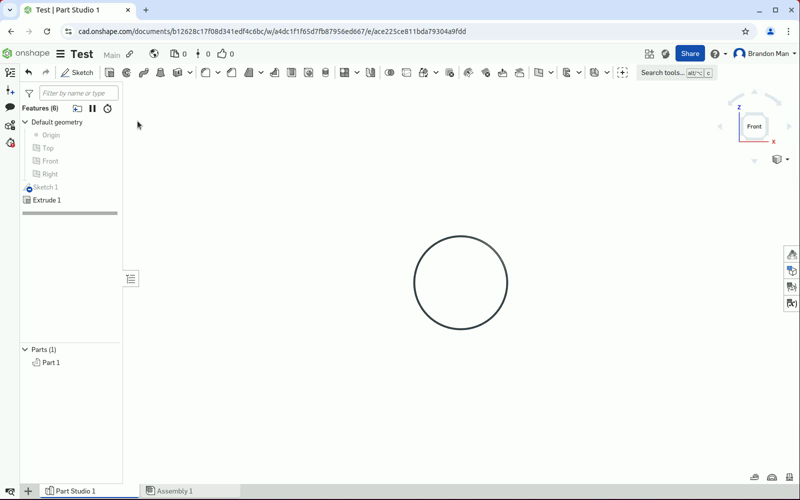
key(shift+h)
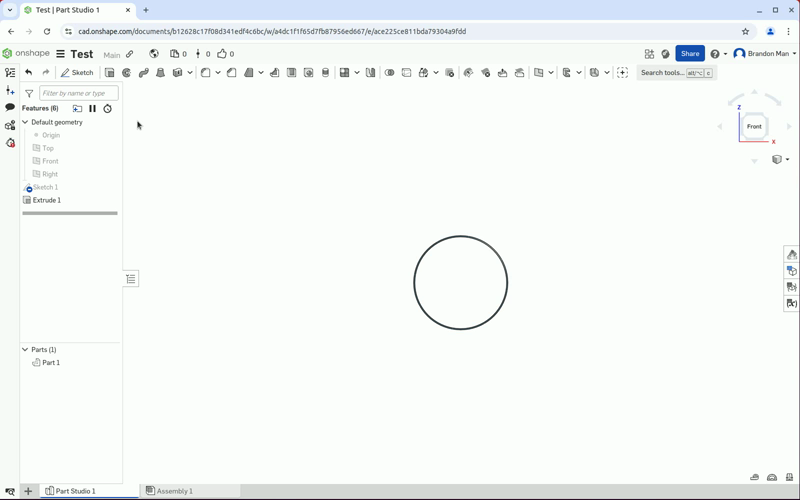
key(shift+h)
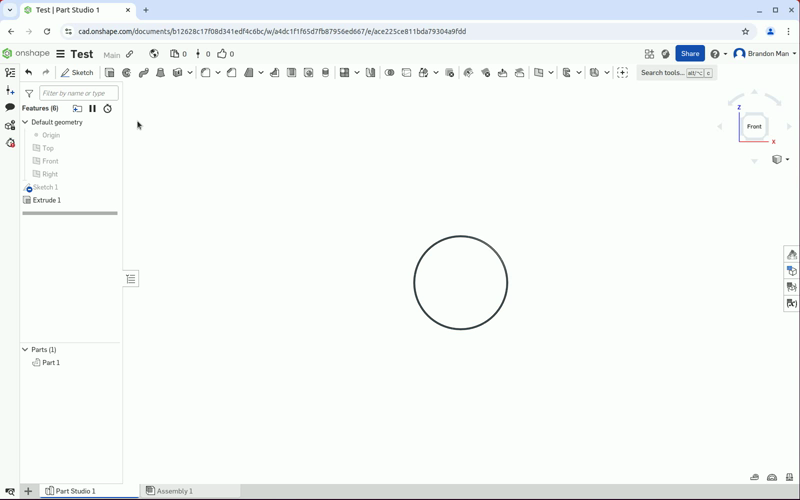
mouse_move(73, 189)
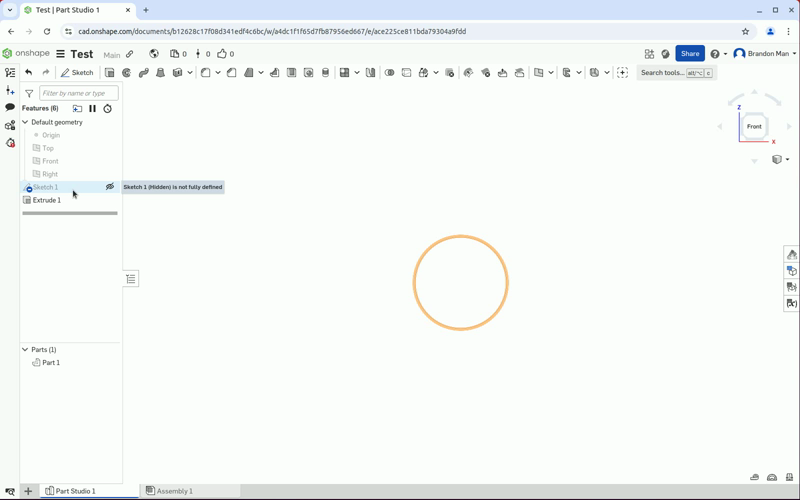
click(73, 189)
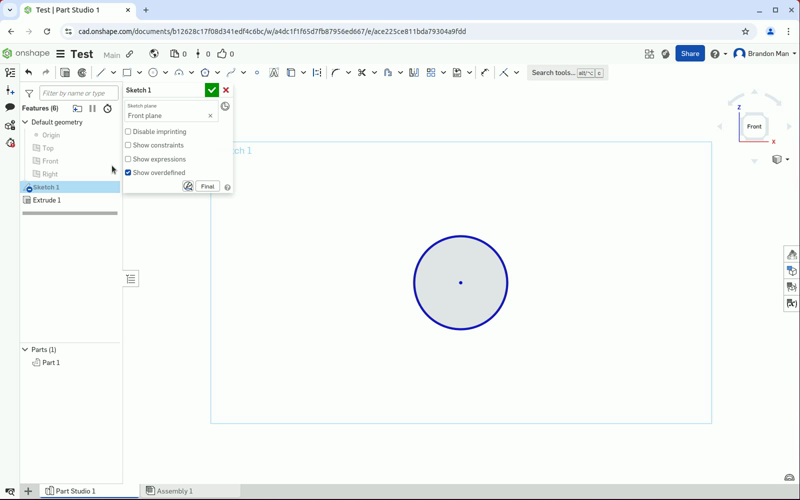
mouse_move(229, 92)
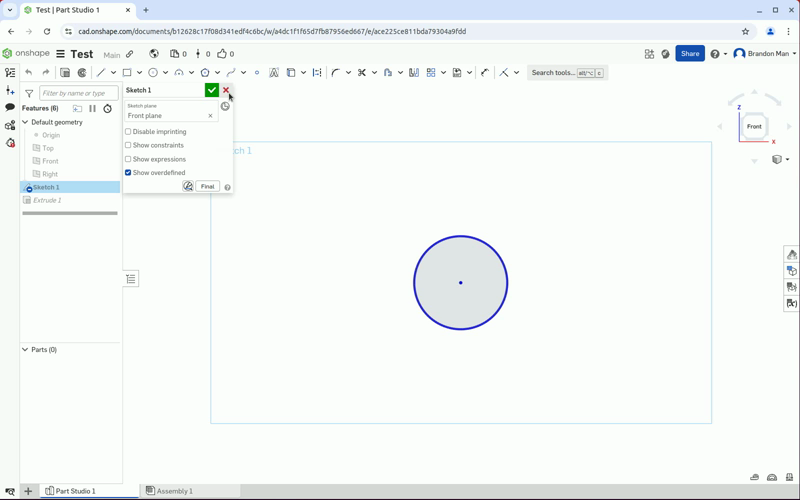
click(229, 92)
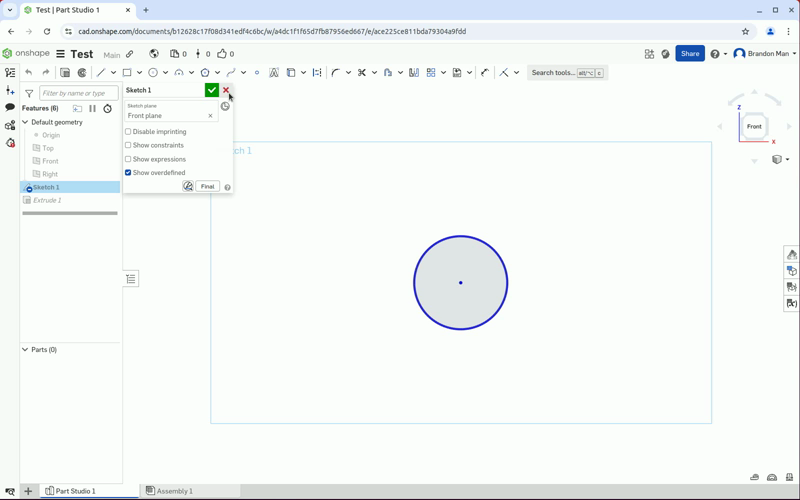
key(shift+s)
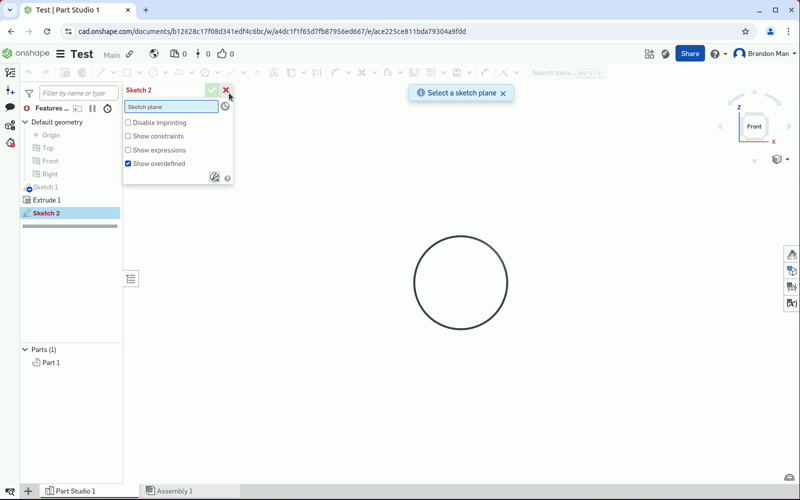
mouse_move(73, 163)
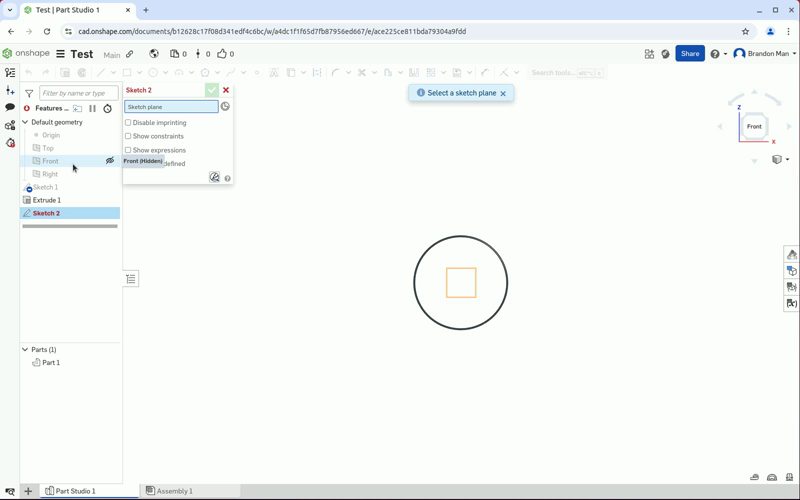
click(73, 163)
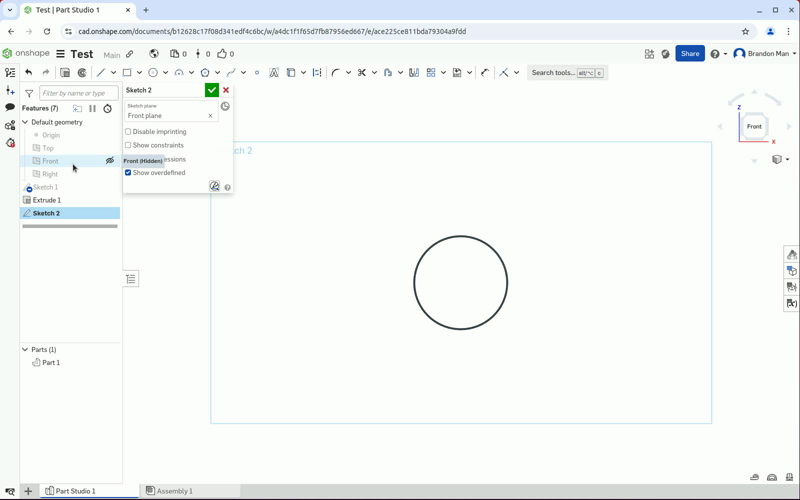
mouse_move(73, 352)
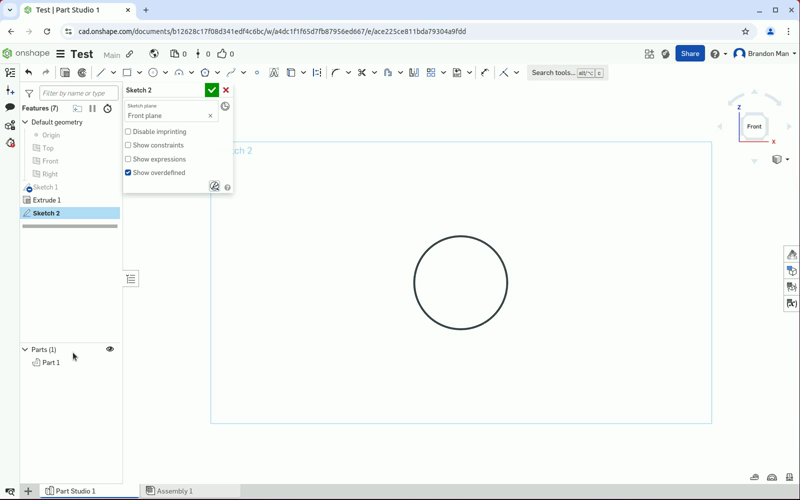
key(y)
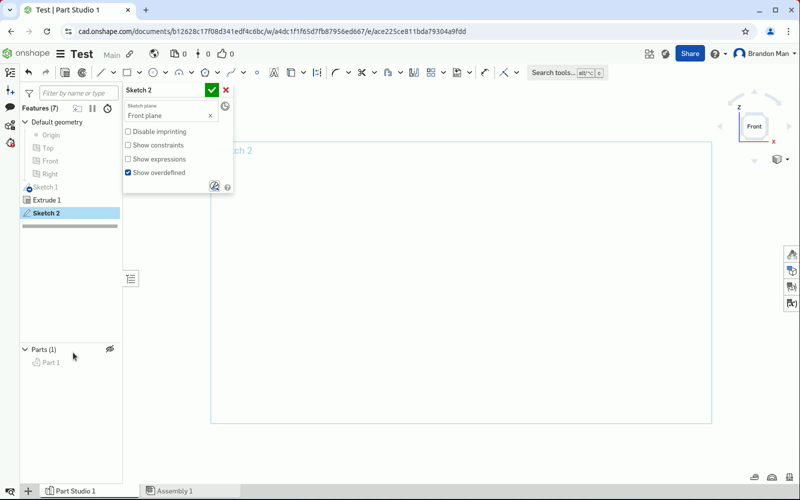
key(l)
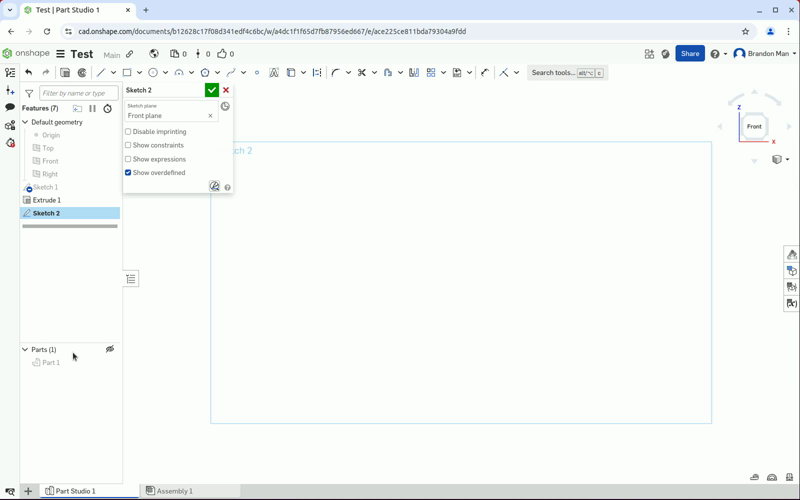
key_down(shift)
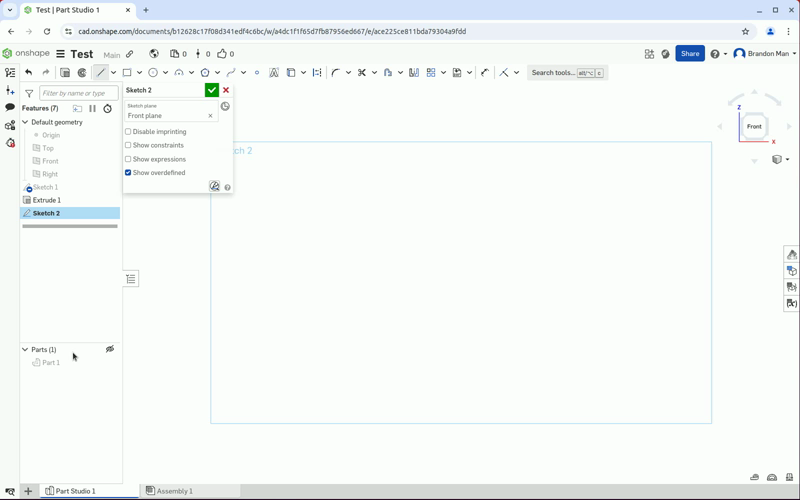
mouse_move(389, 284)
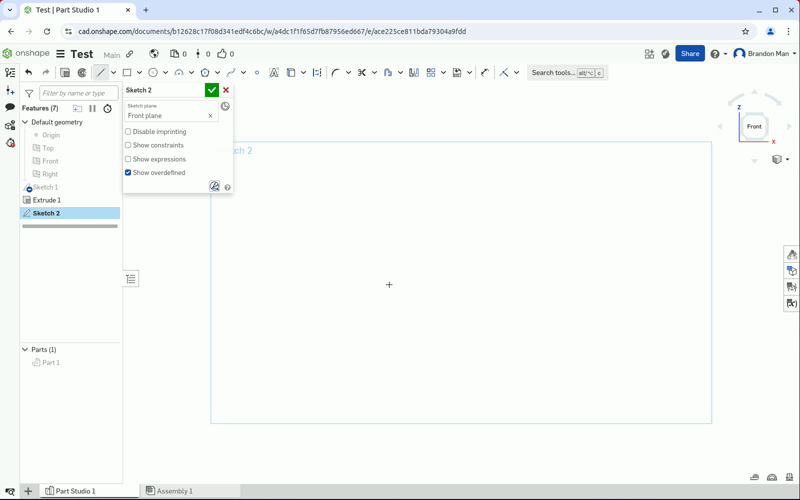
click(389, 284)
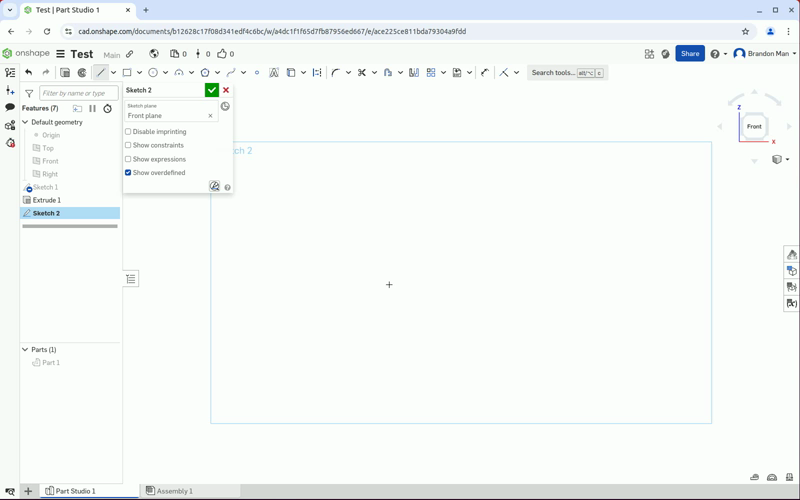
key_up(shift)
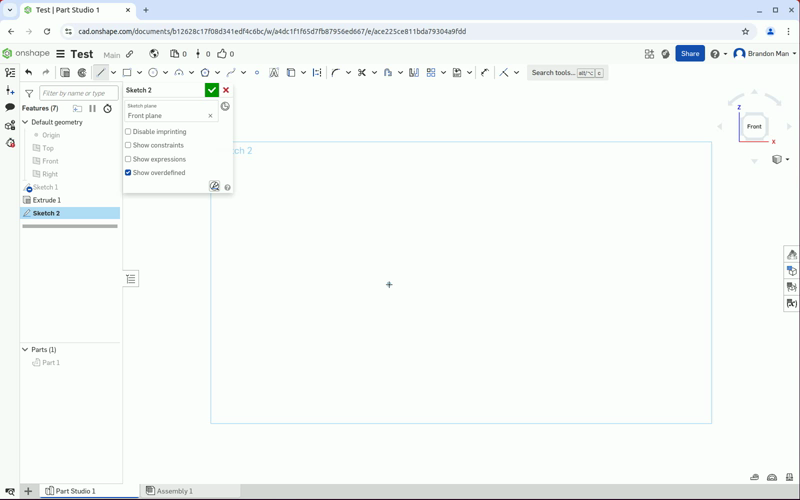
key_down(shift)
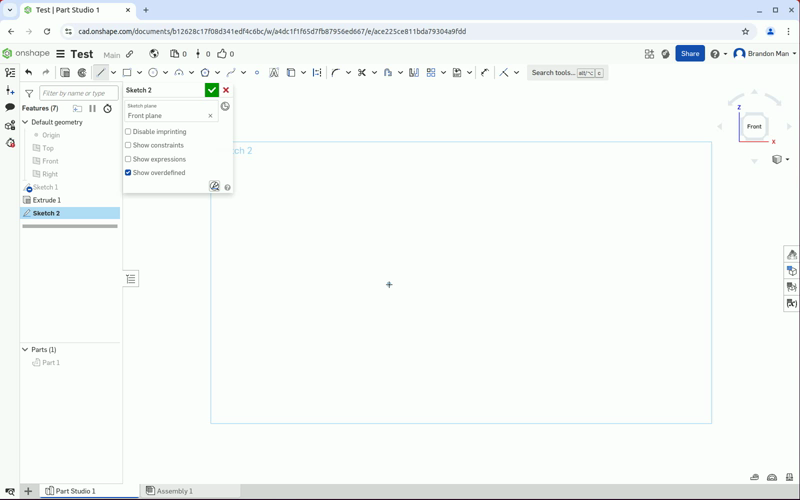
mouse_move(460, 284)
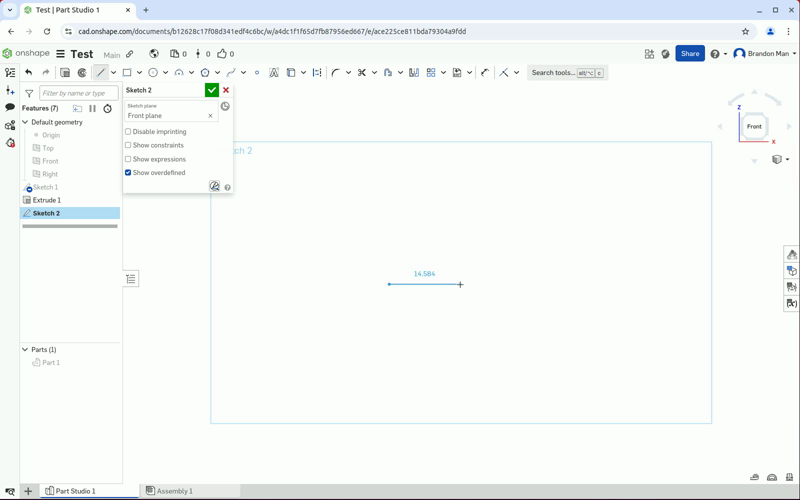
click(460, 284)
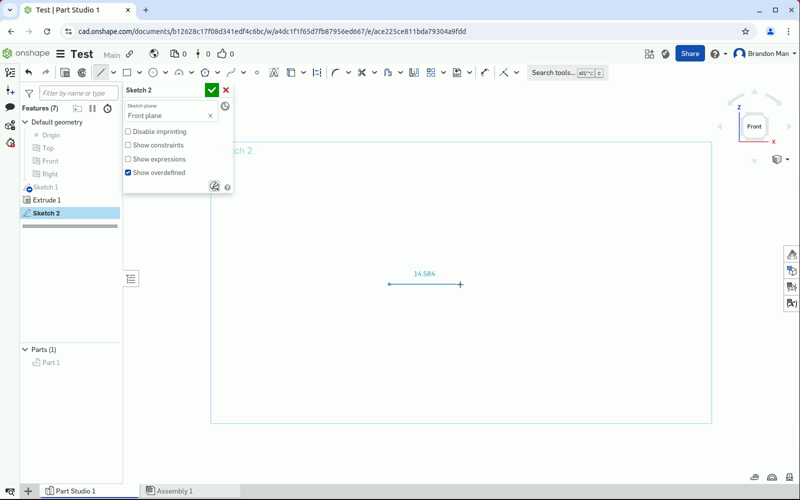
key_up(shift)
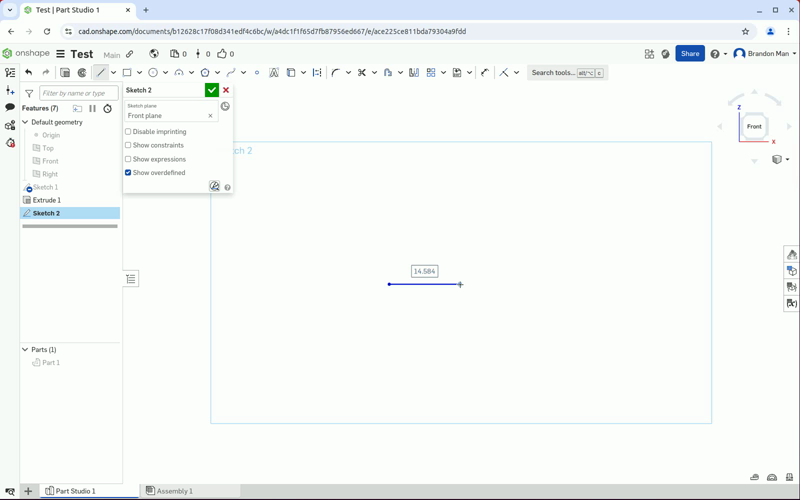
key_down(shift)
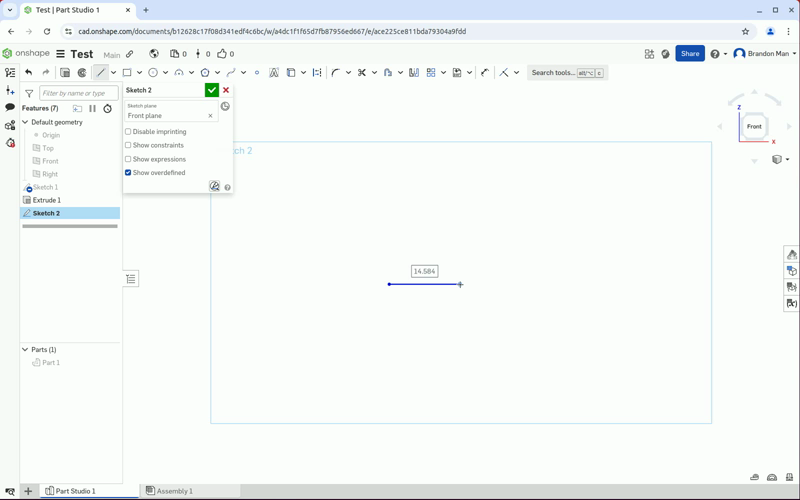
mouse_move(490, 284)
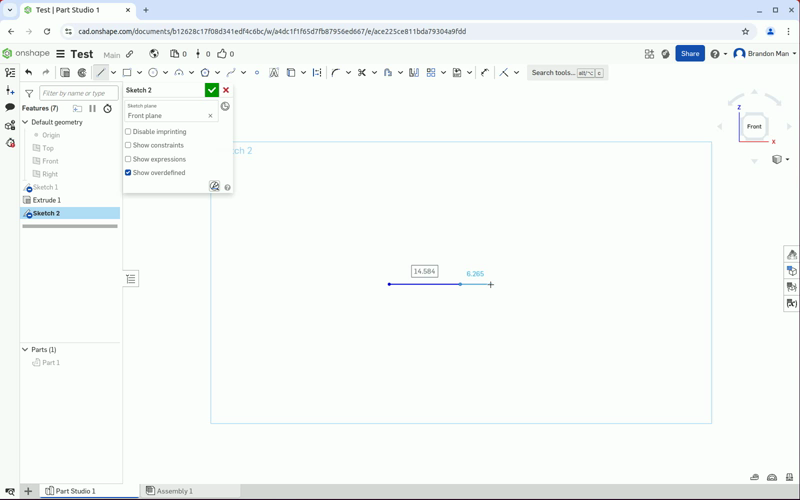
mouse_move(460, 343)
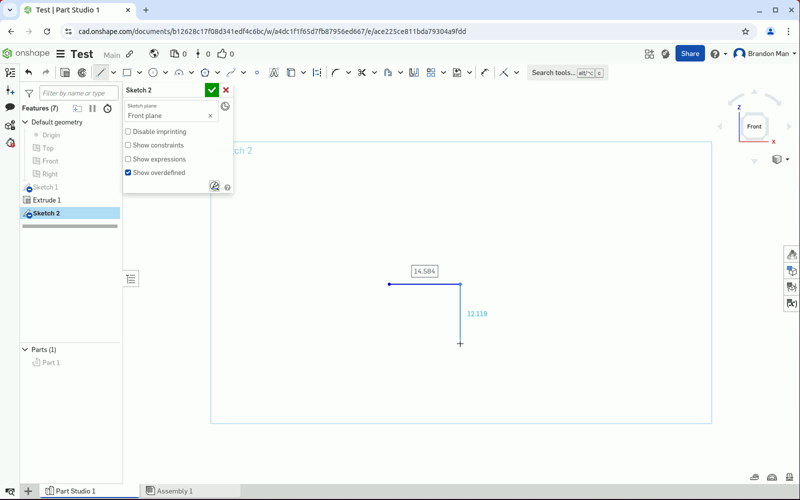
click(460, 343)
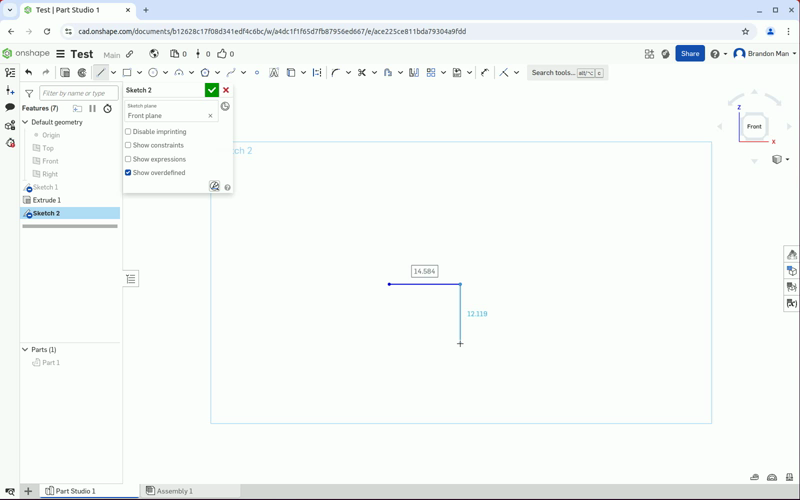
key_up(shift)
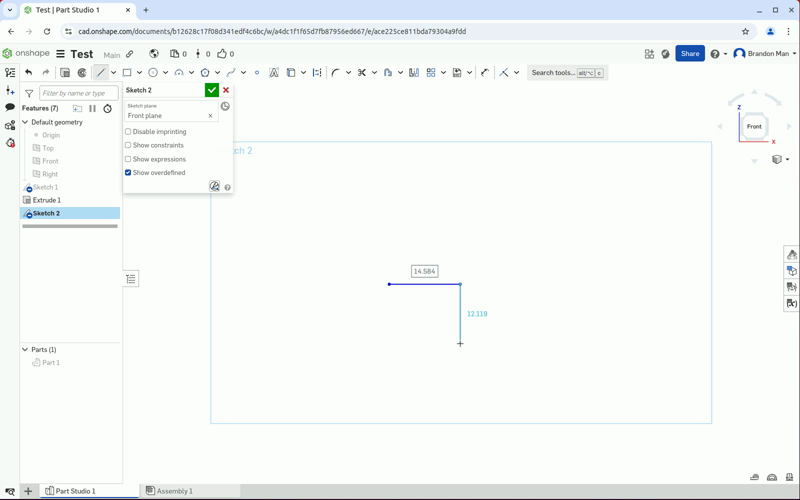
key_down(shift)
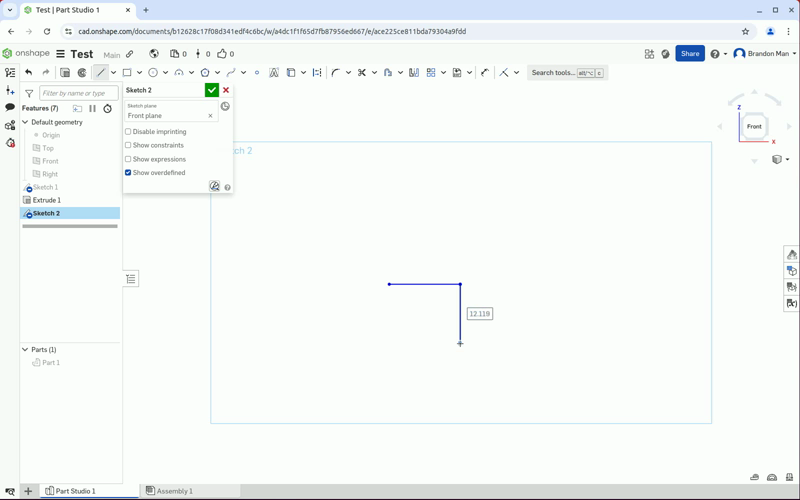
mouse_move(490, 343)
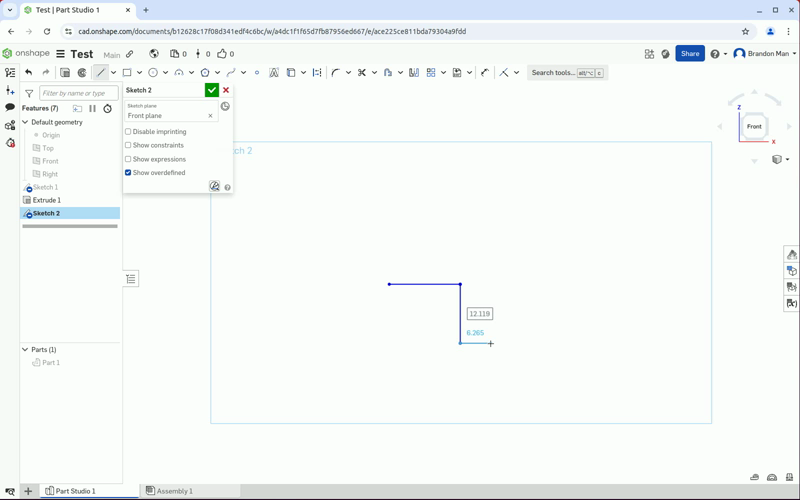
mouse_move(461, 343)
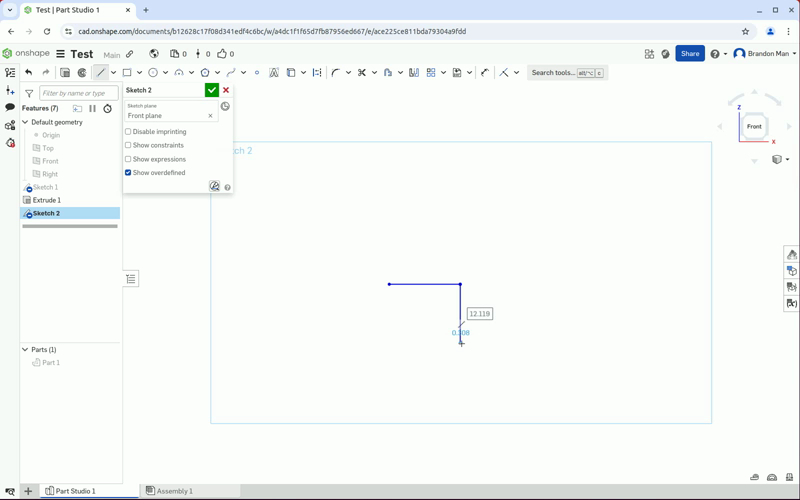
scroll(6)
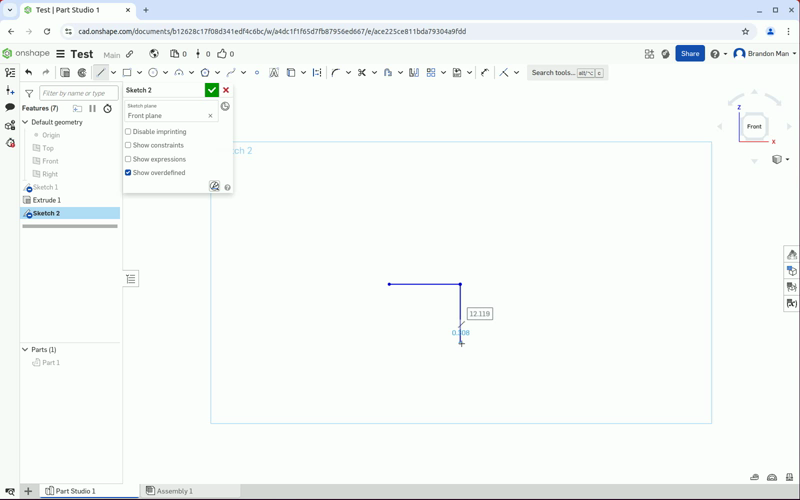
scroll(6)
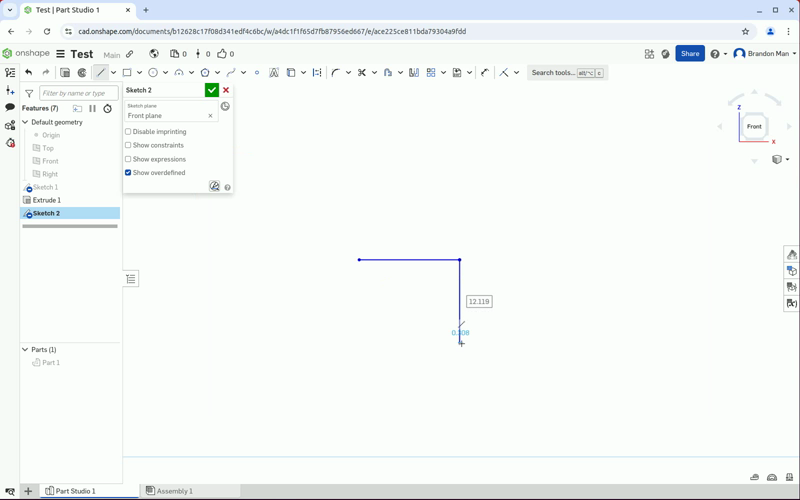
scroll(6)
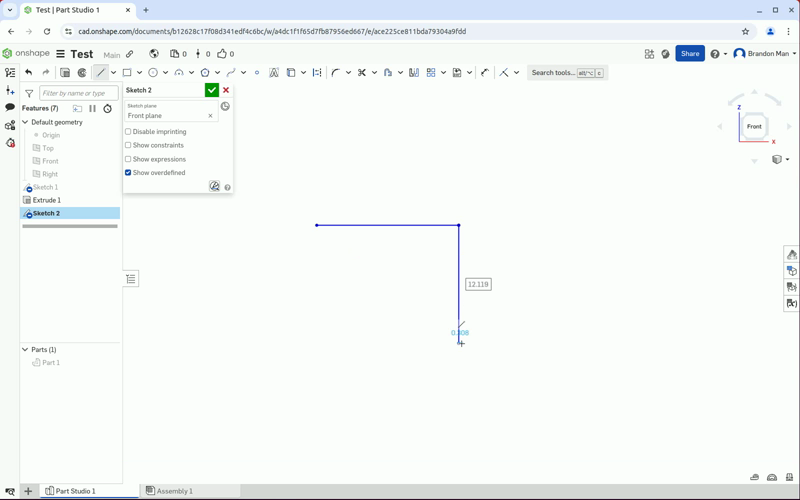
scroll(6)
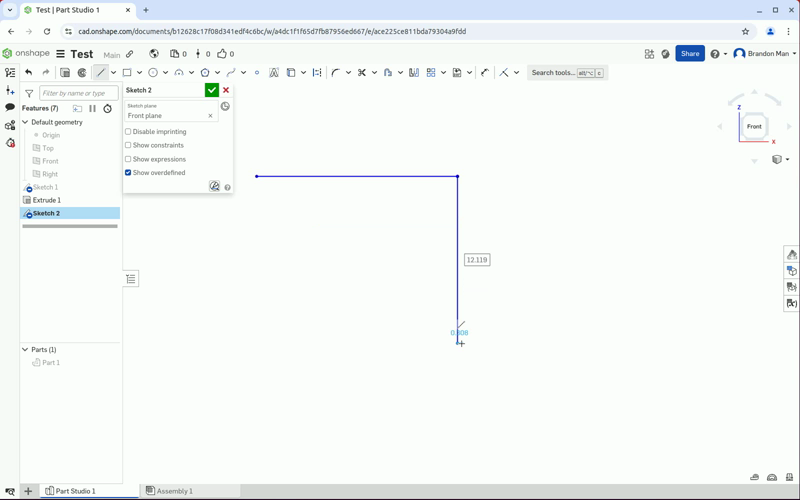
scroll(6)
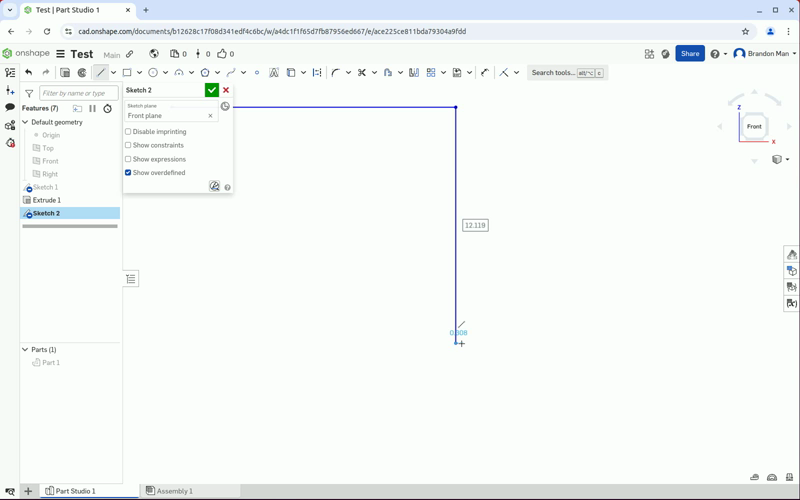
scroll(6)
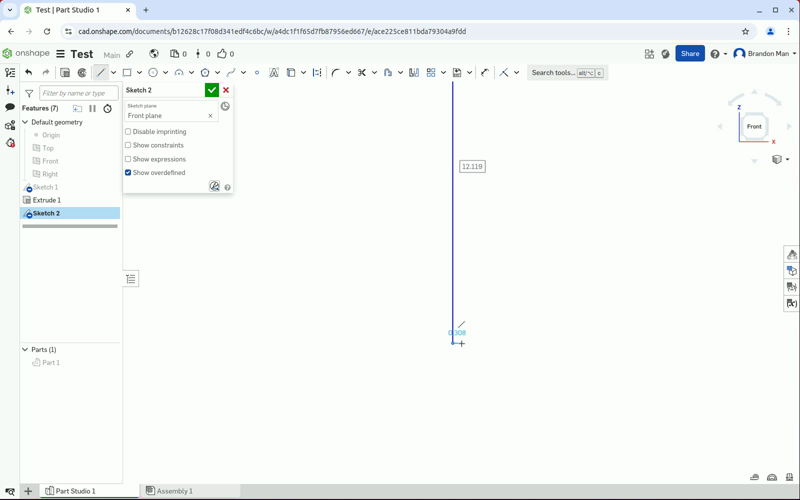
scroll(6)
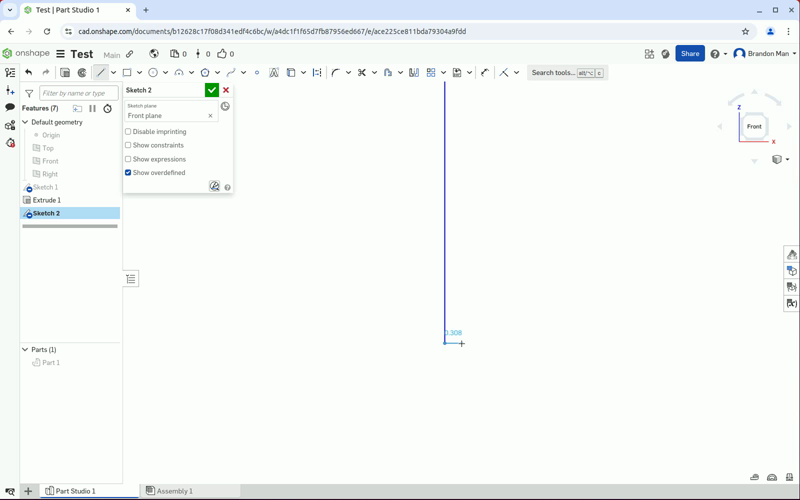
click(461, 343)
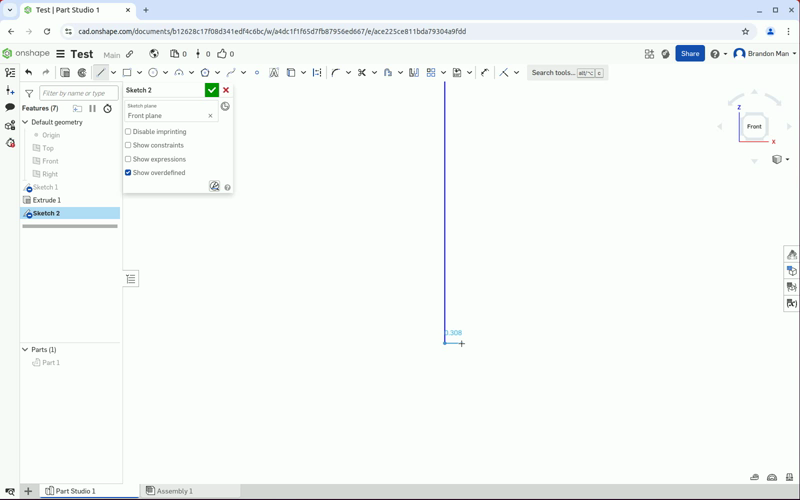
scroll(-6)
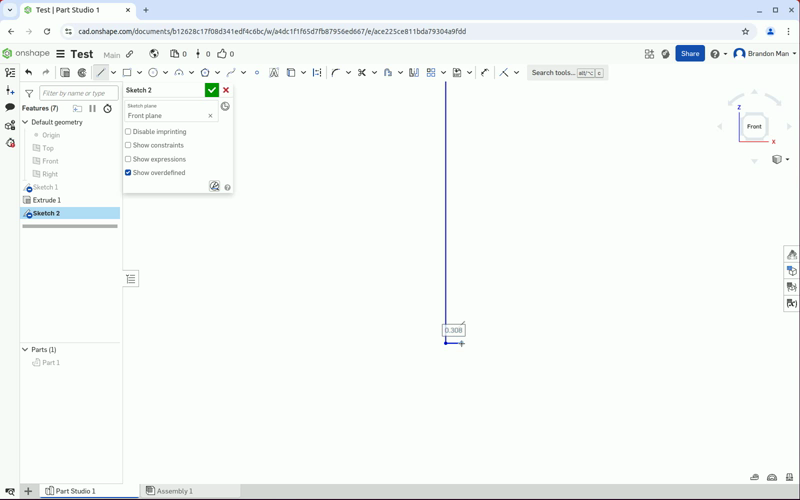
scroll(-6)
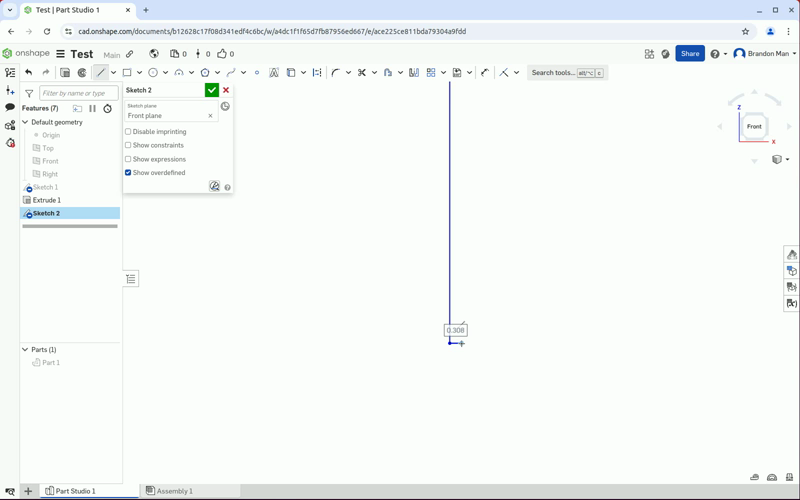
scroll(-6)
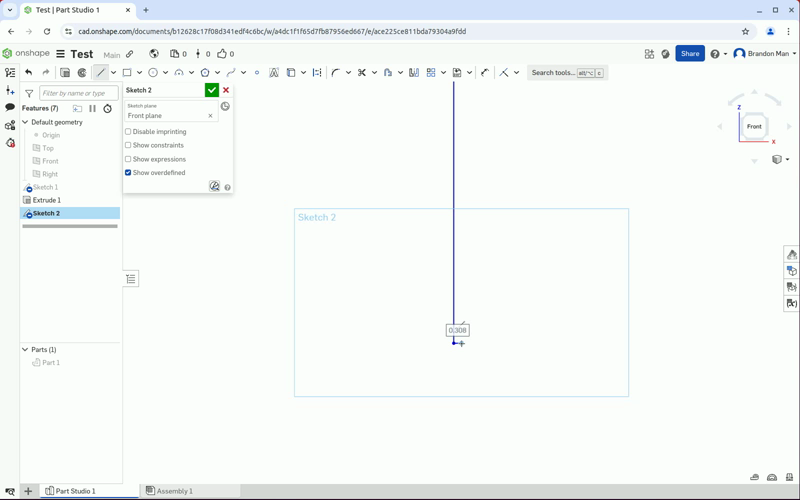
scroll(-6)
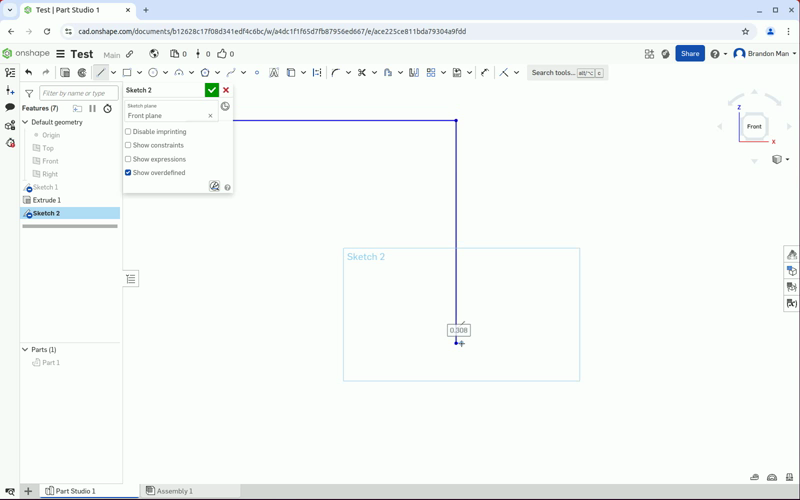
scroll(-6)
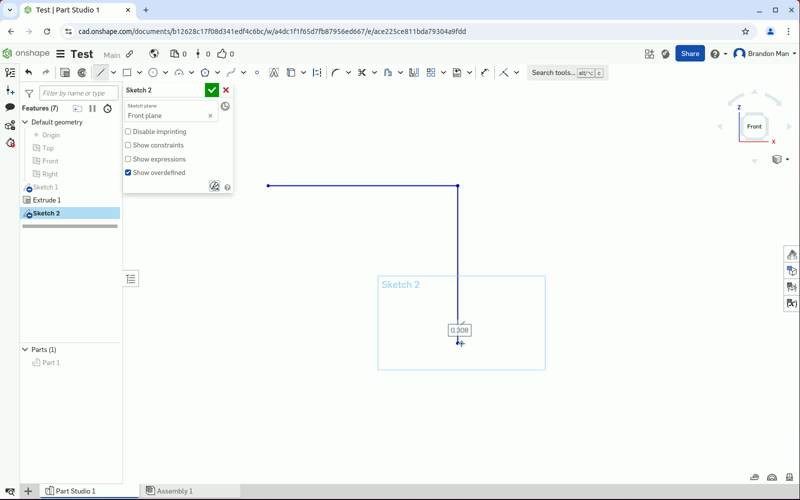
scroll(-6)
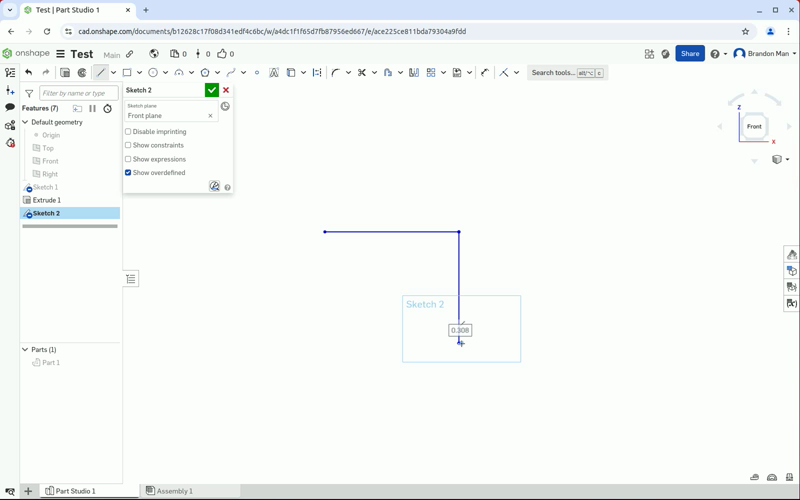
scroll(-6)
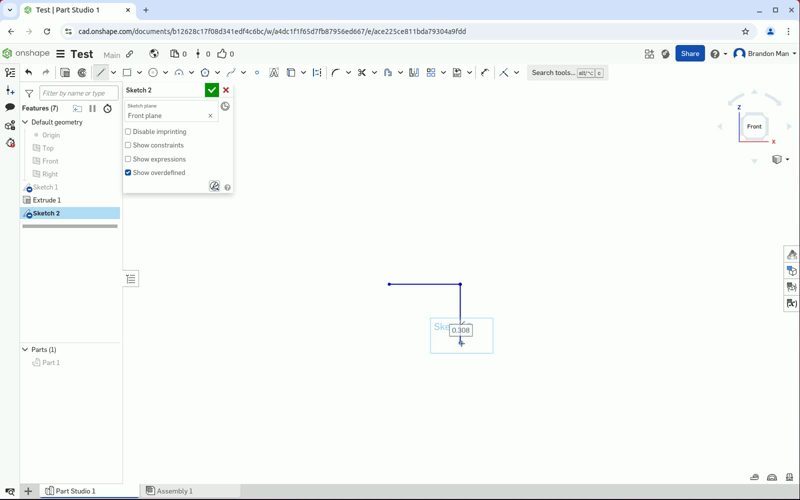
key_up(shift)
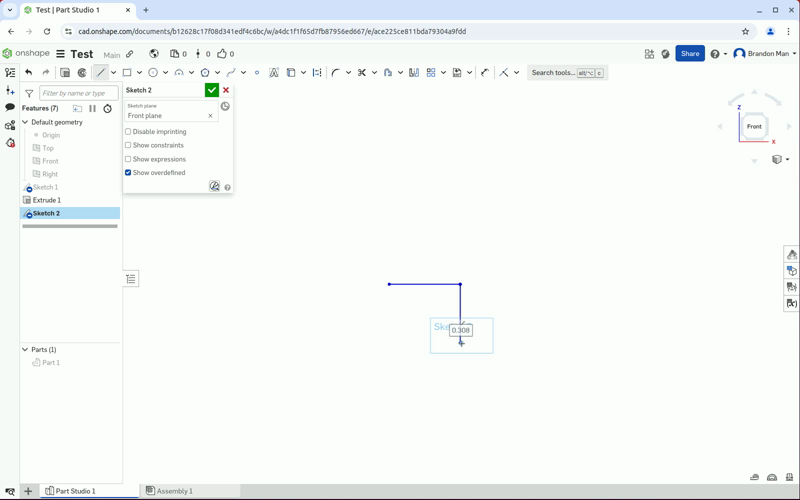
key_down(shift)
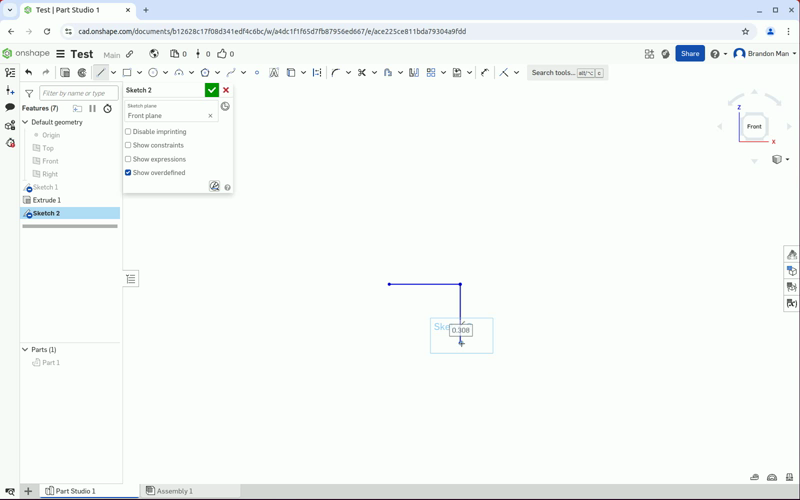
mouse_move(492, 343)
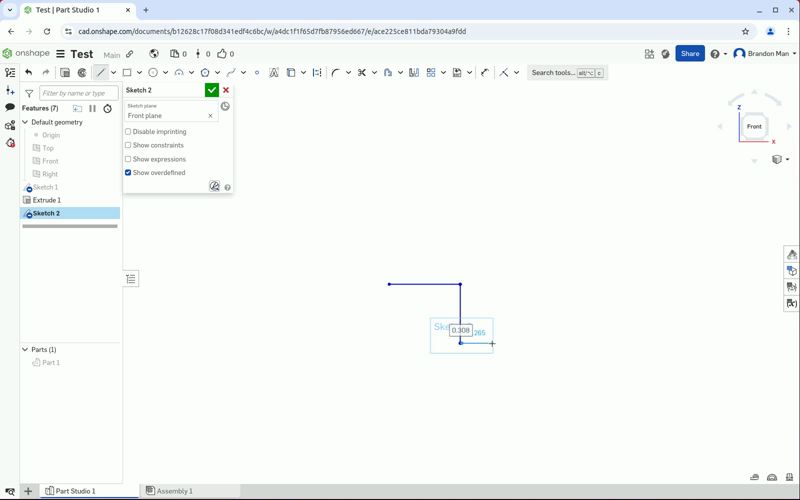
mouse_move(461, 284)
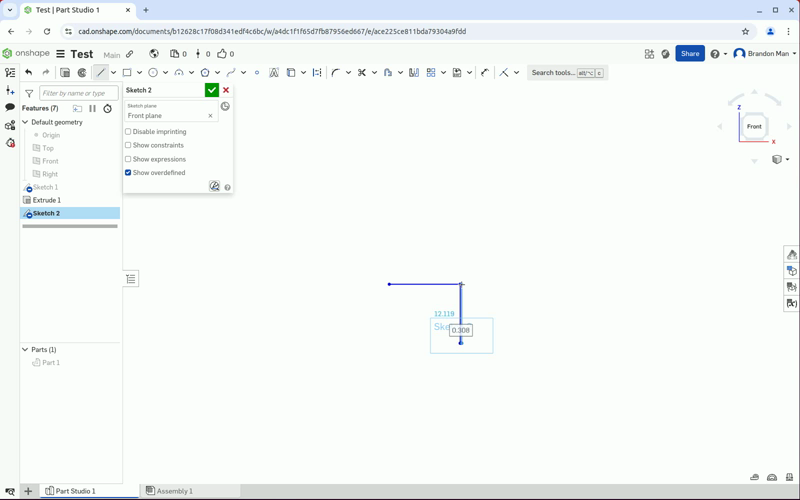
scroll(6)
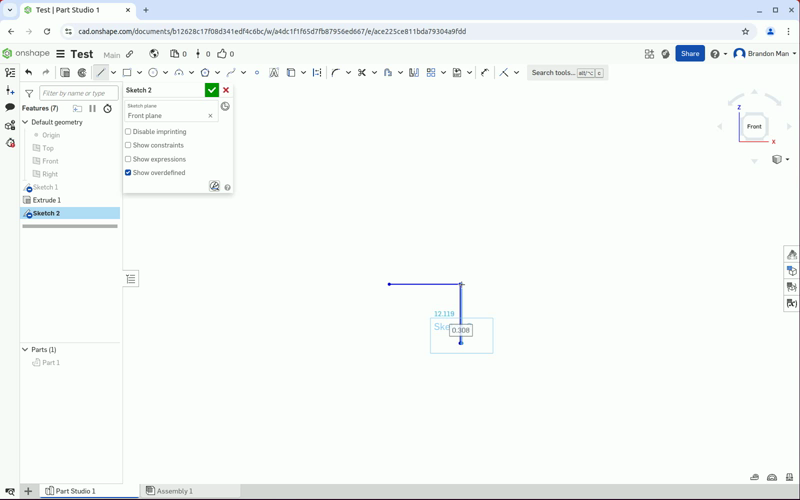
scroll(6)
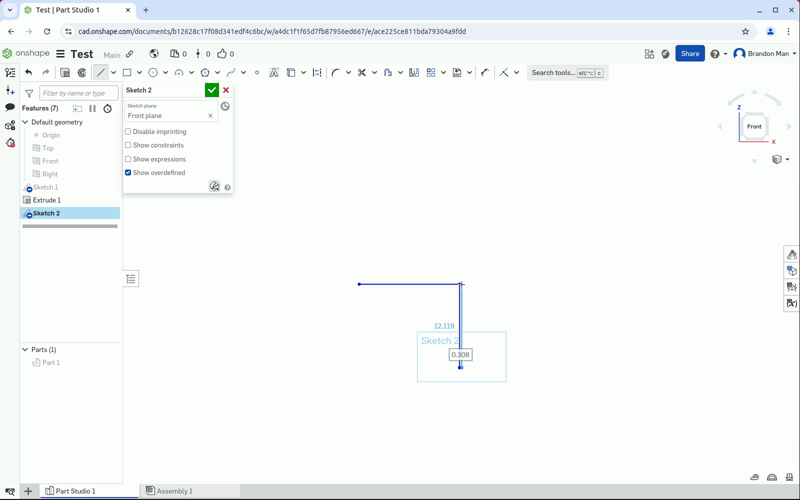
scroll(6)
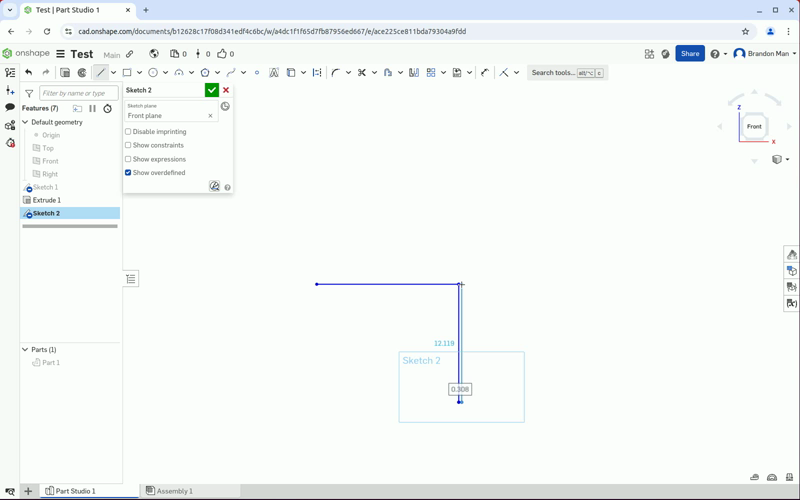
scroll(6)
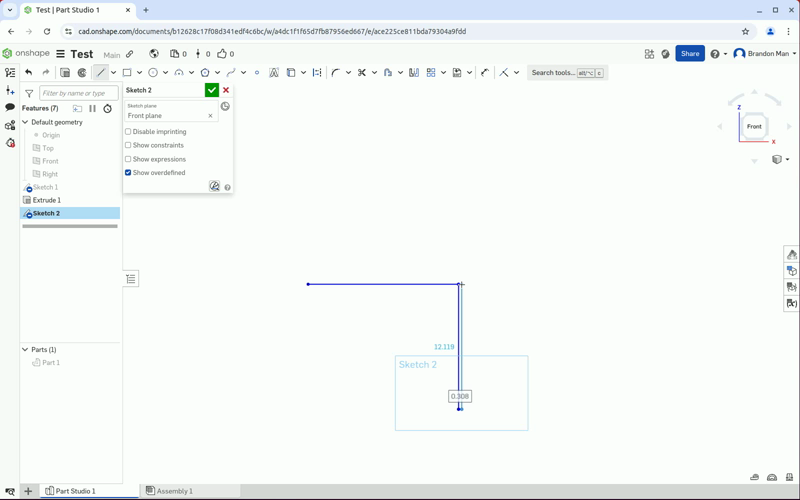
scroll(6)
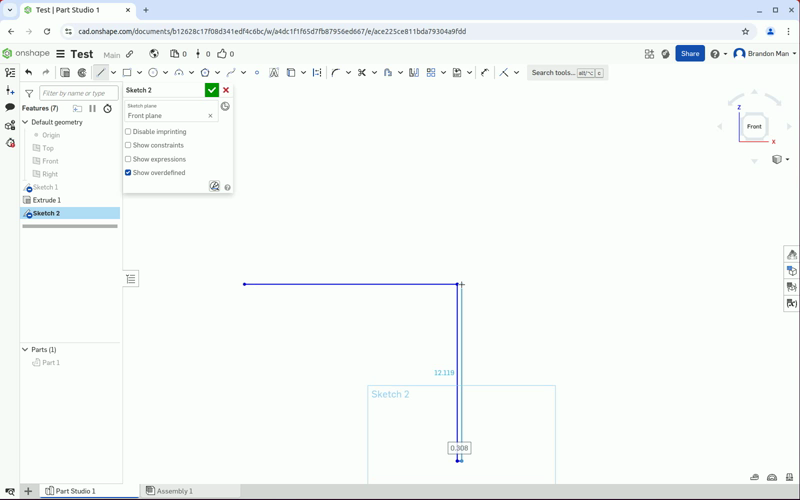
scroll(6)
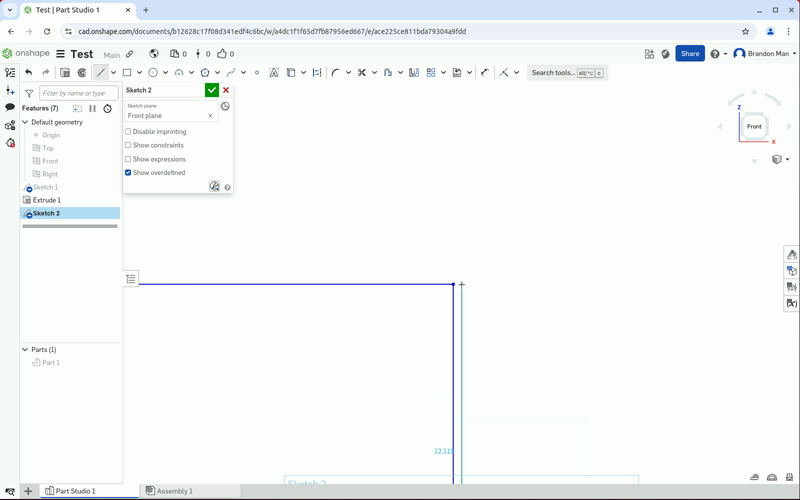
scroll(6)
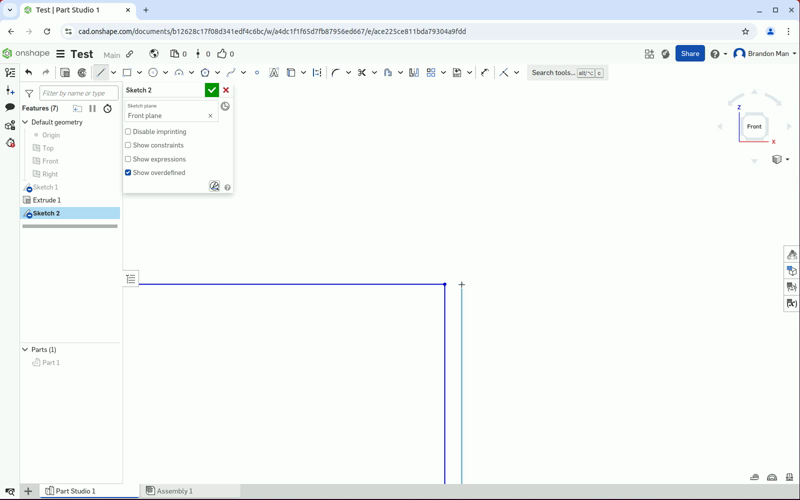
click(461, 284)
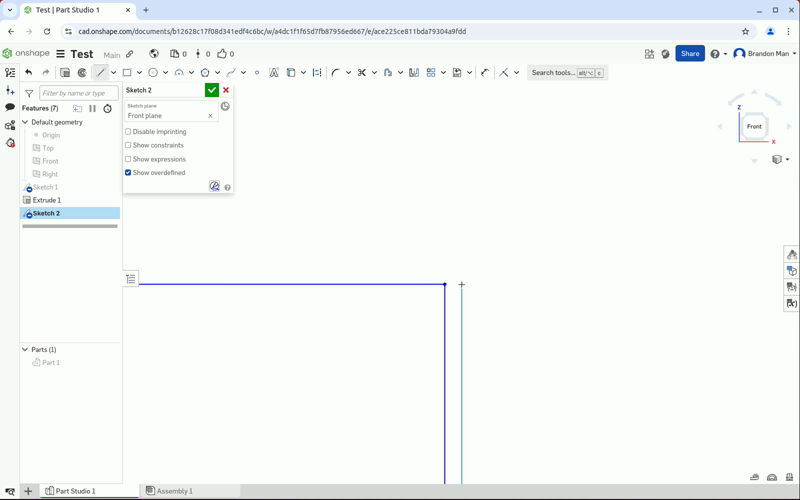
scroll(-6)
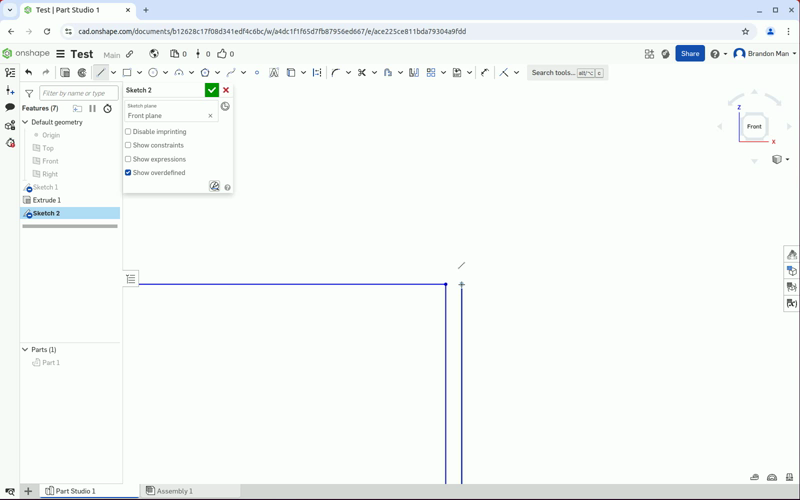
scroll(-6)
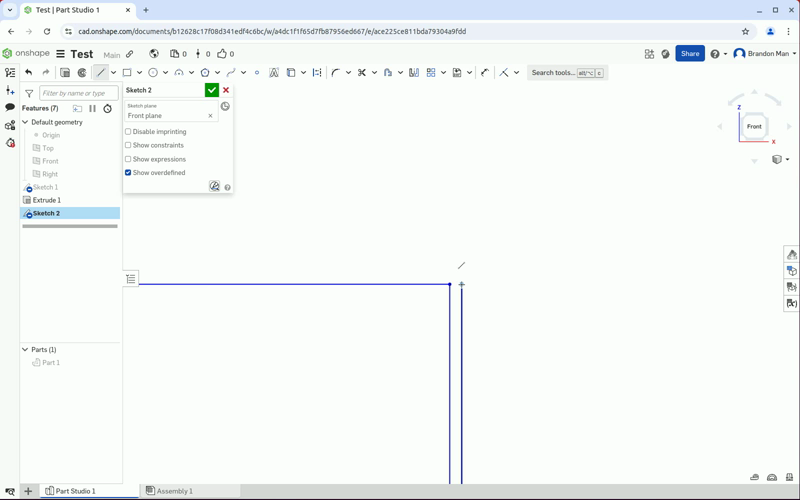
scroll(-6)
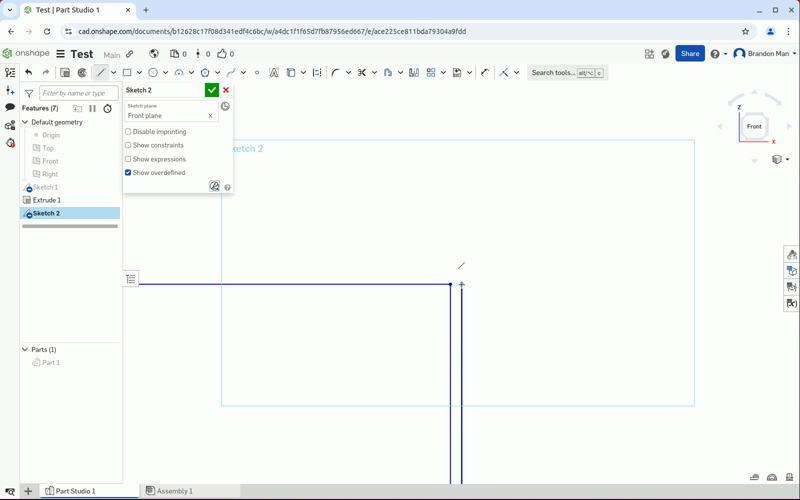
scroll(-6)
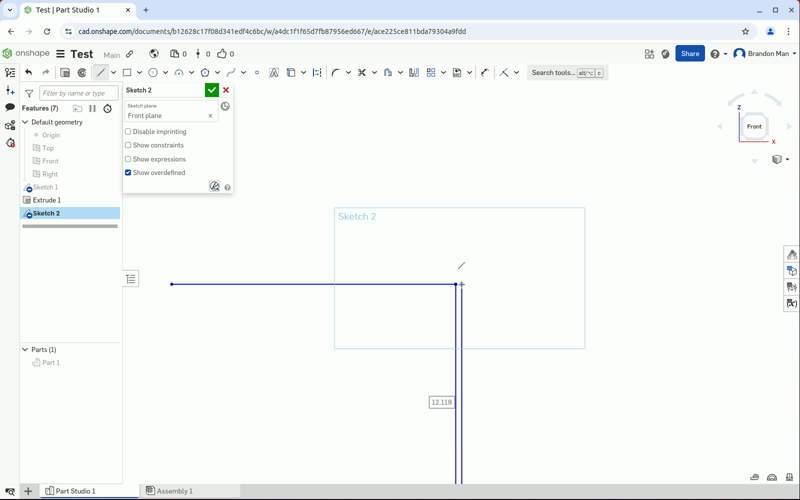
scroll(-6)
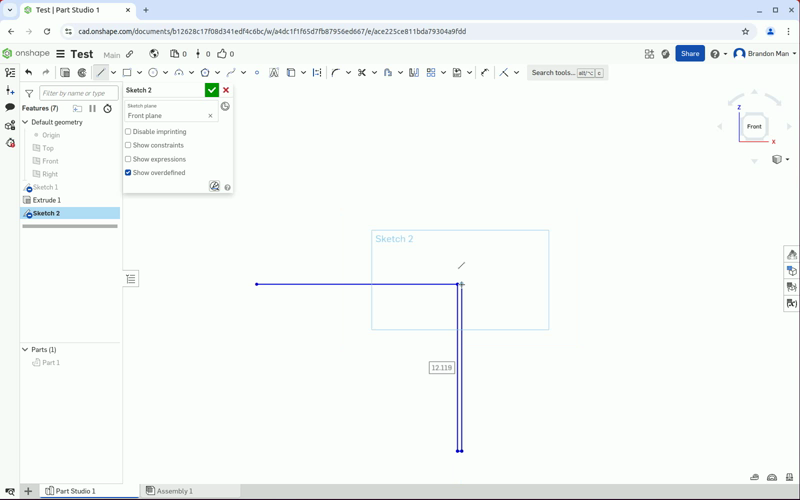
scroll(-6)
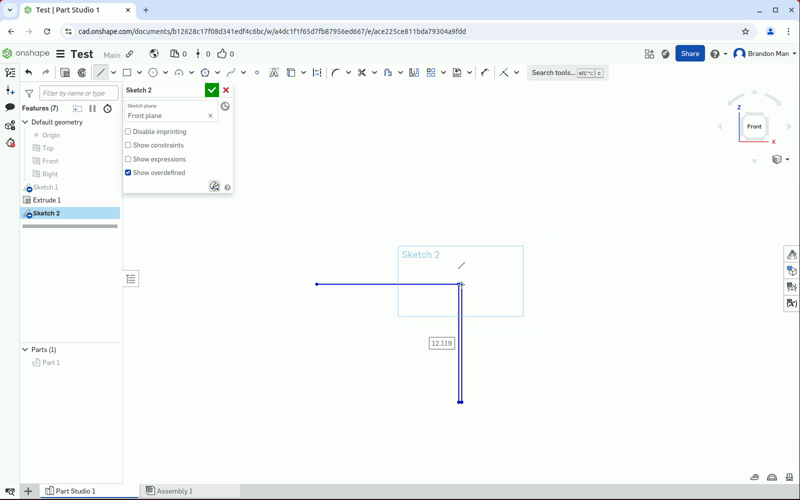
scroll(-6)
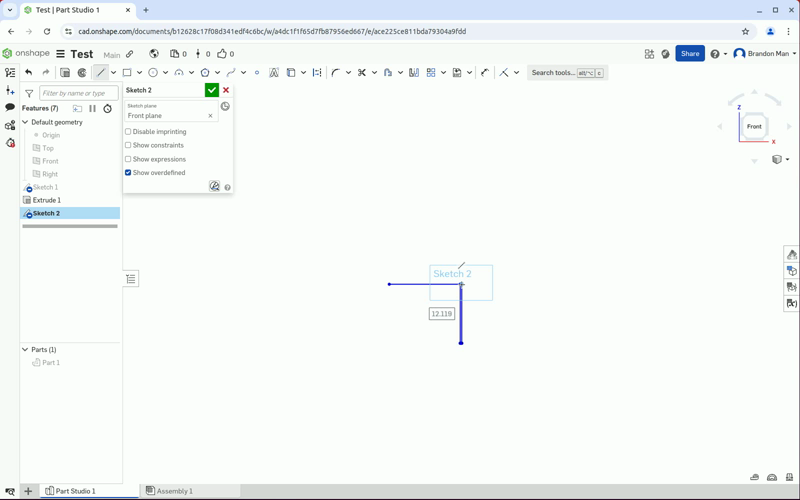
key_up(shift)
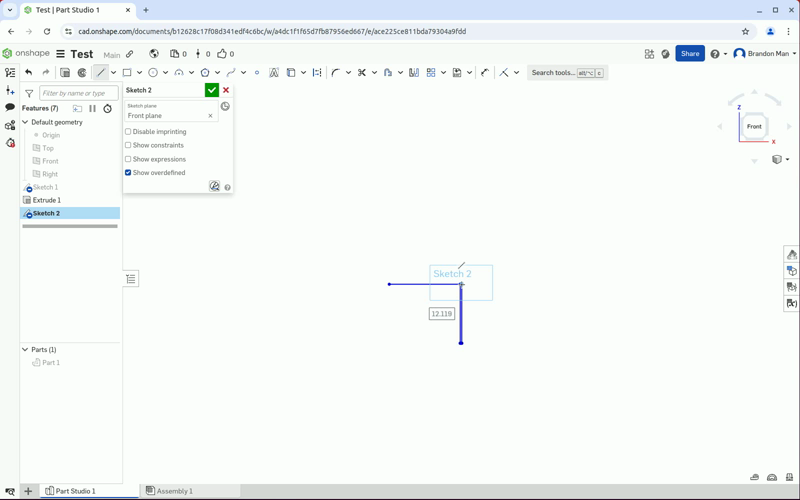
key_down(shift)
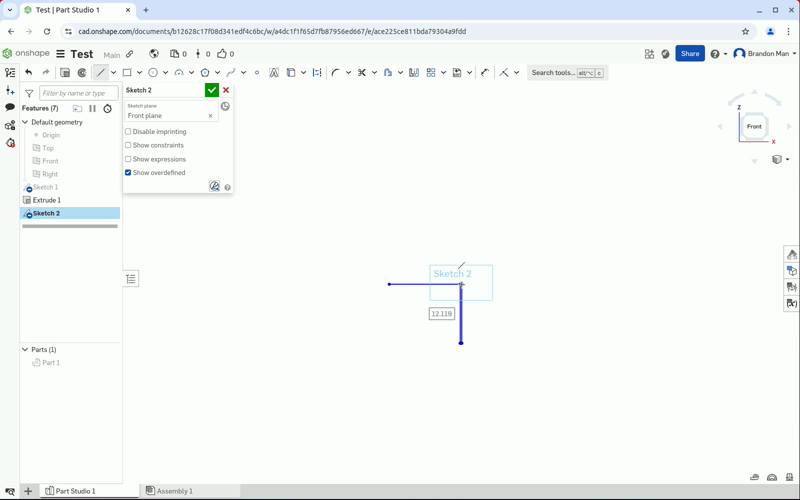
mouse_move(533, 284)
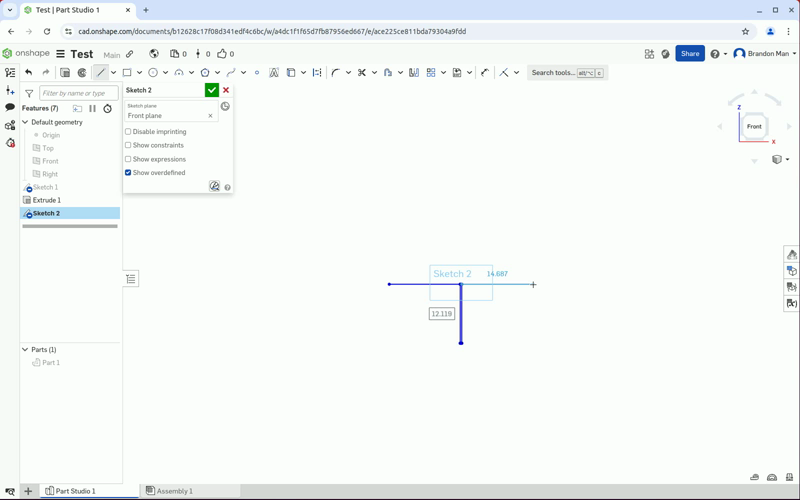
click(533, 284)
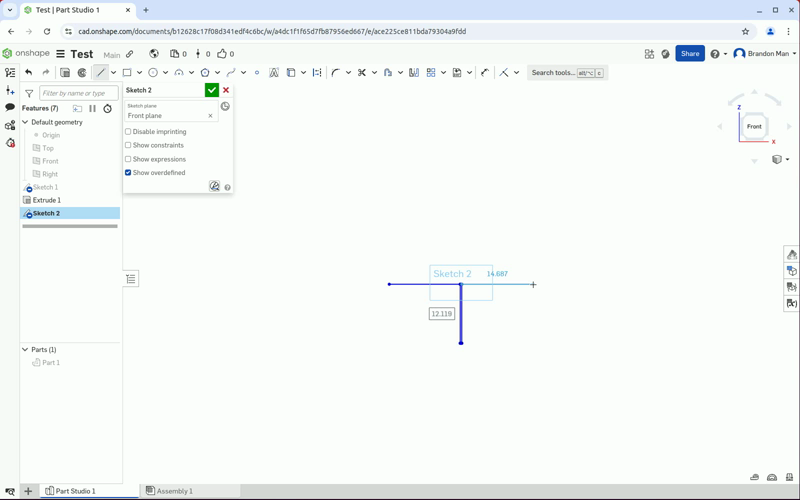
key_up(shift)
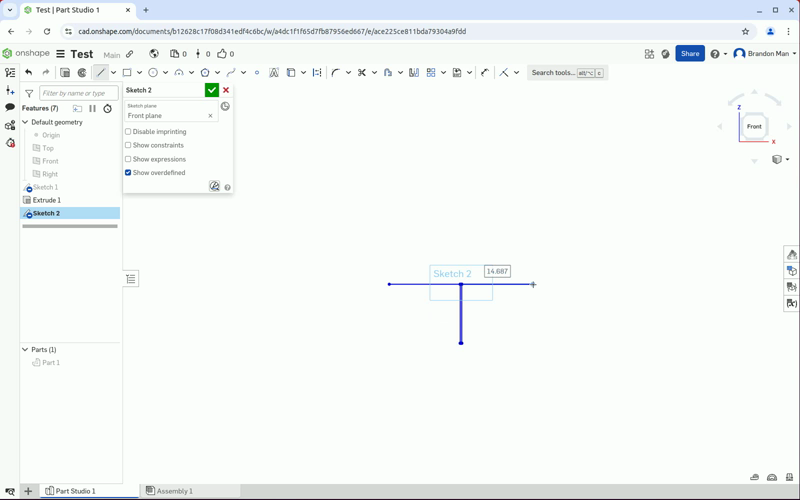
key_down(shift)
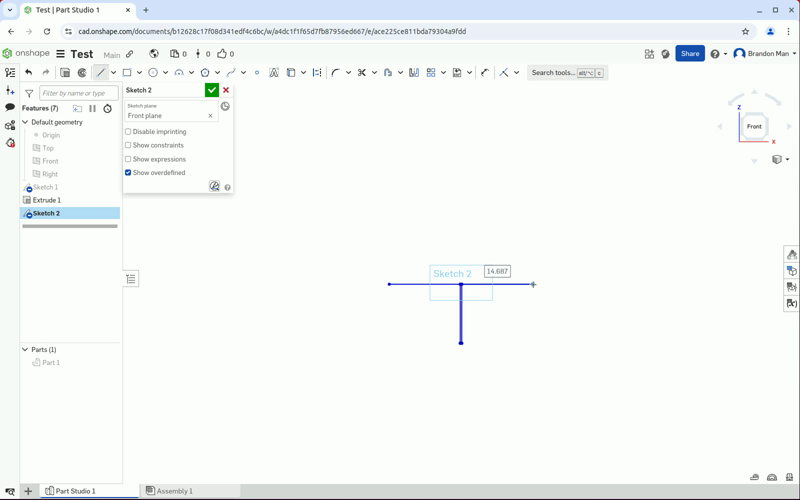
mouse_move(563, 284)
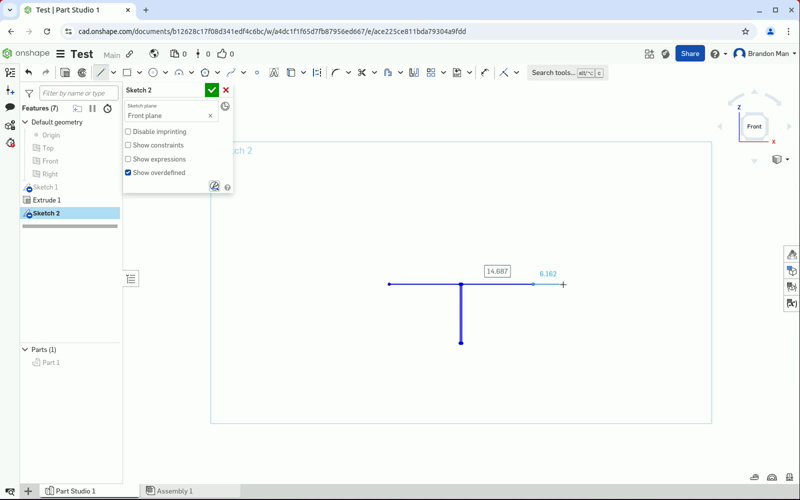
mouse_move(533, 282)
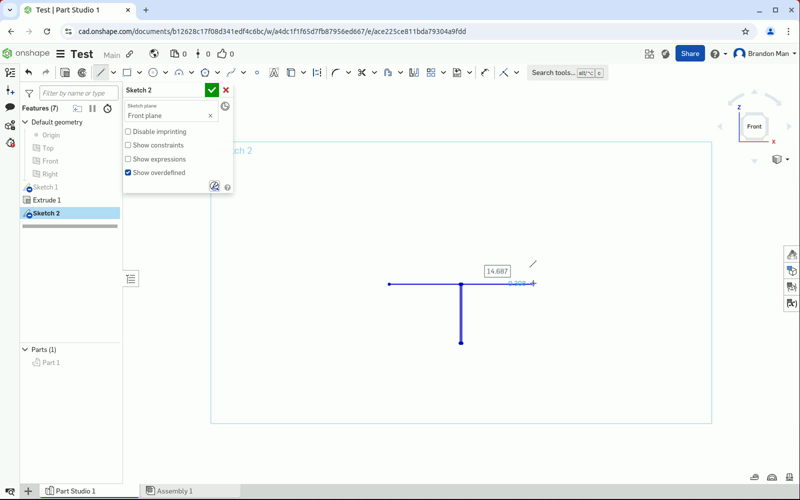
scroll(6)
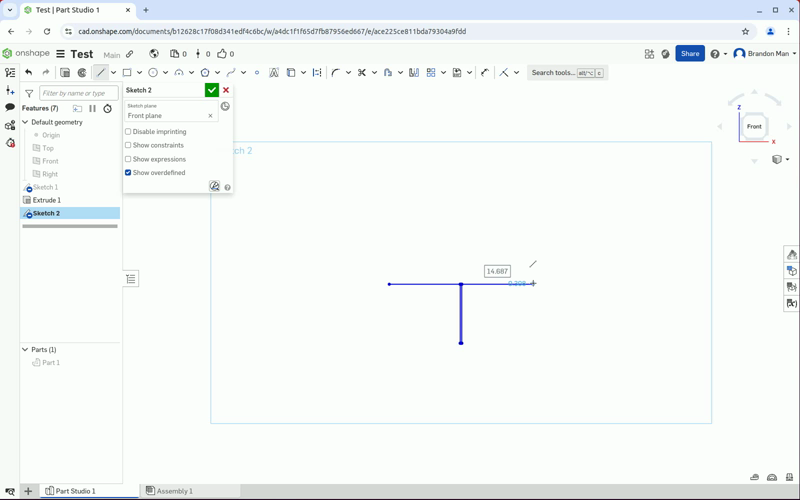
scroll(6)
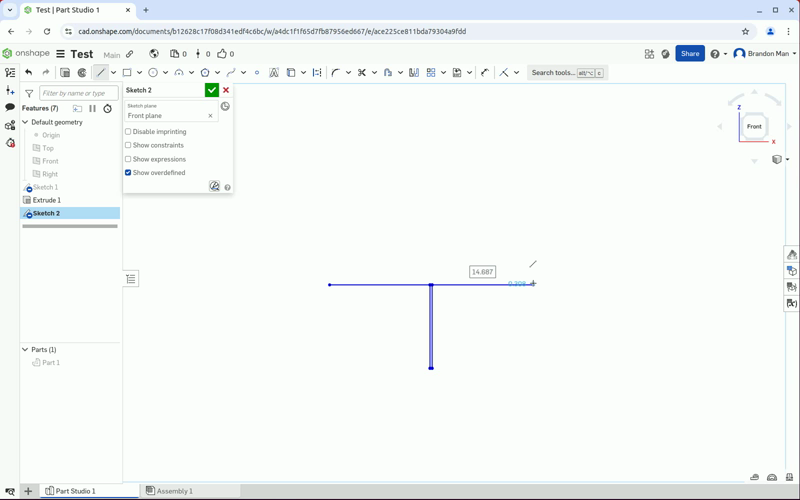
scroll(6)
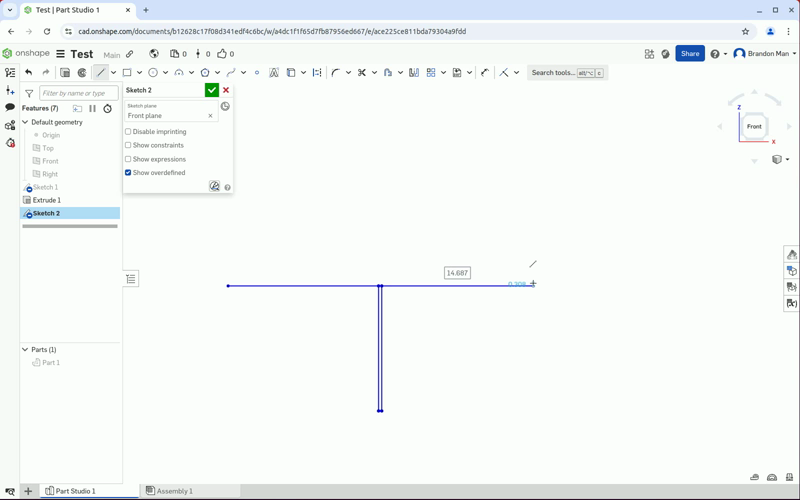
scroll(6)
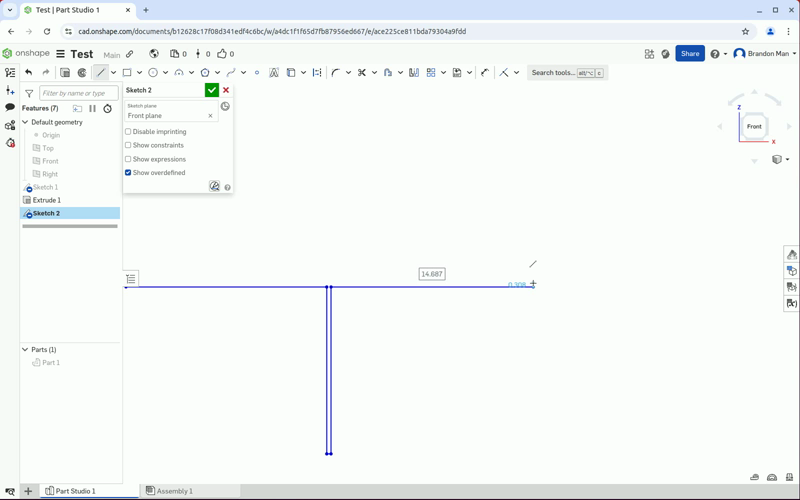
scroll(6)
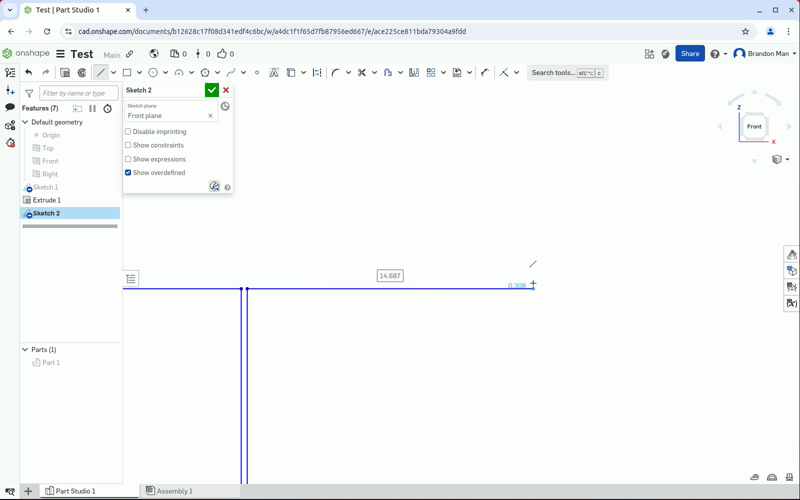
scroll(6)
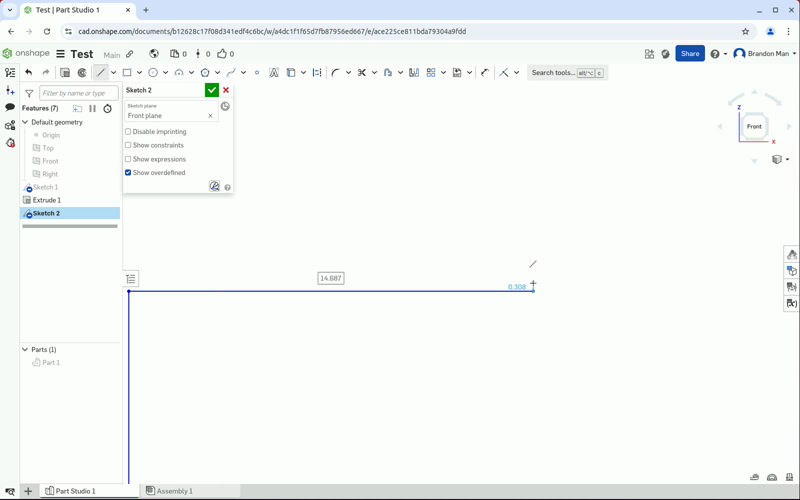
scroll(6)
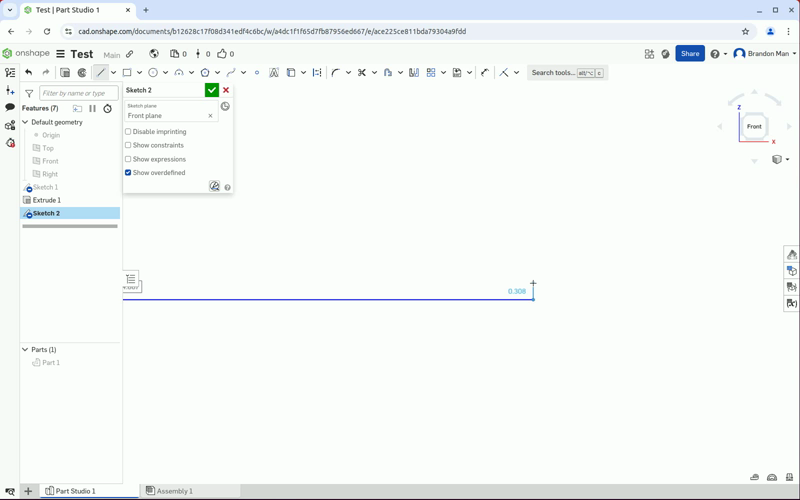
click(533, 282)
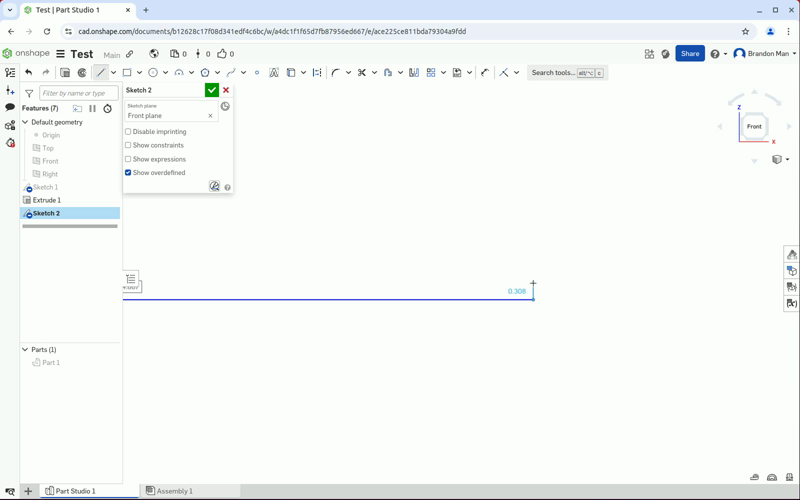
scroll(-6)
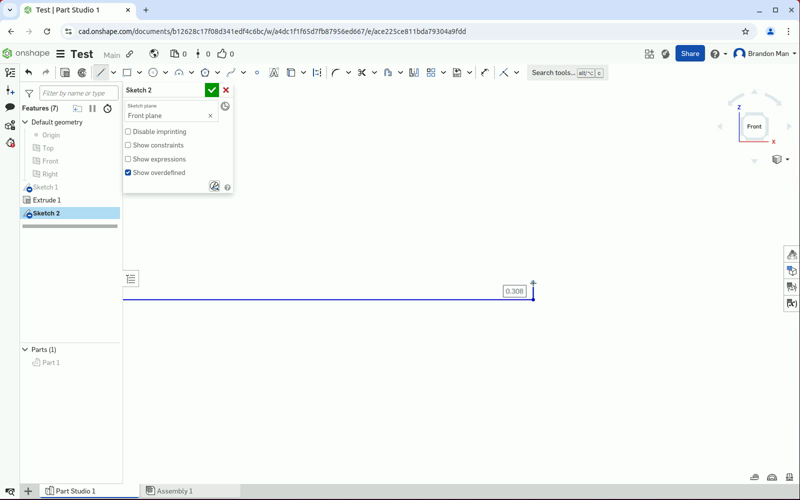
scroll(-6)
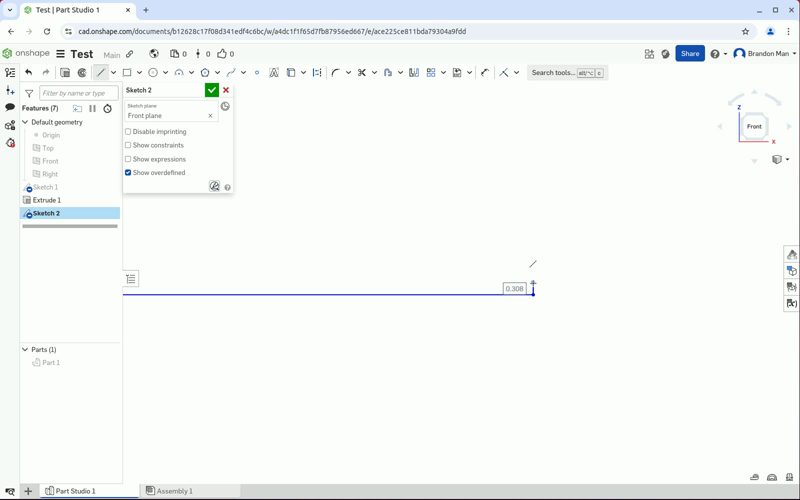
scroll(-6)
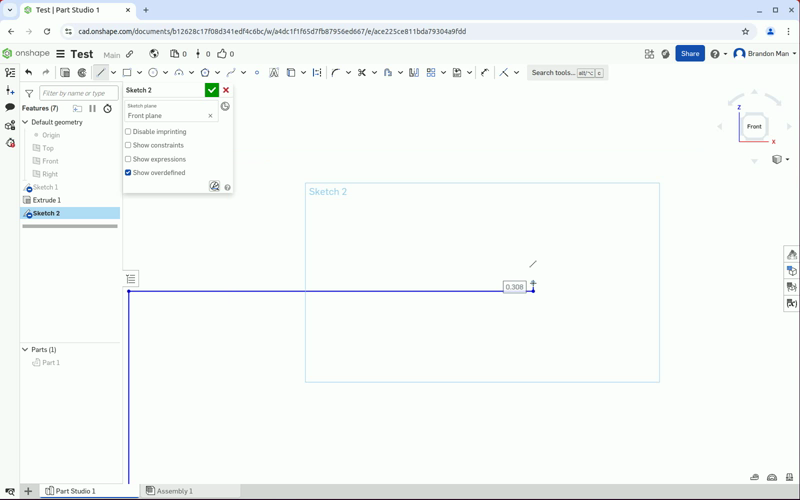
scroll(-6)
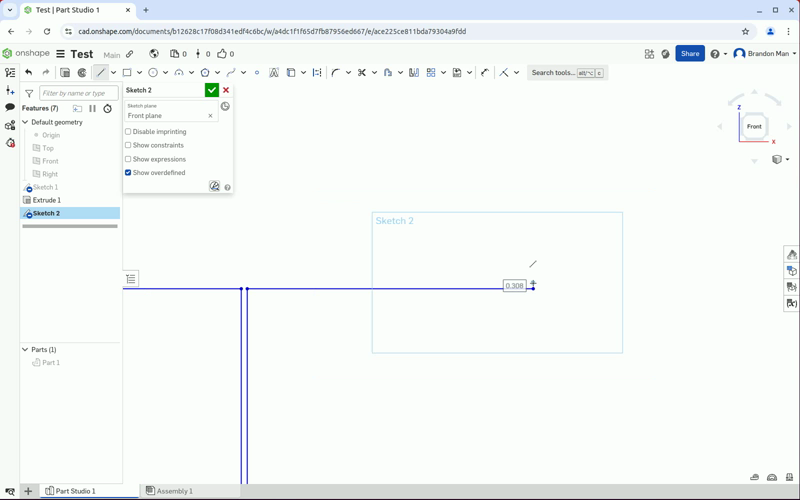
scroll(-6)
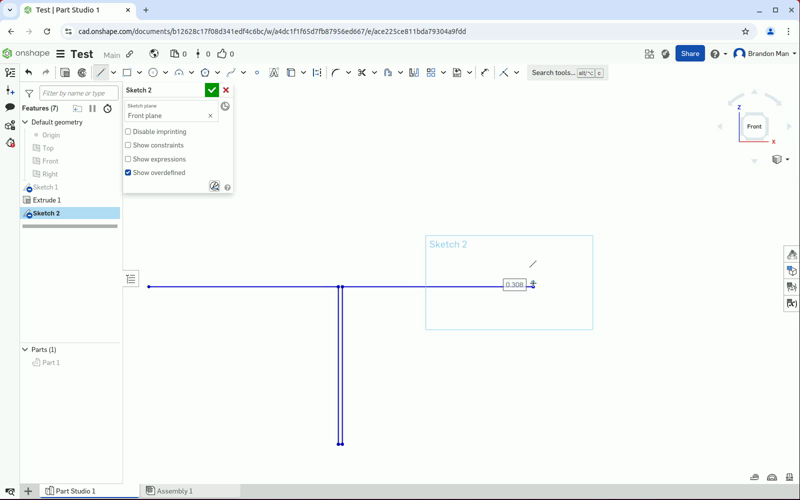
scroll(-6)
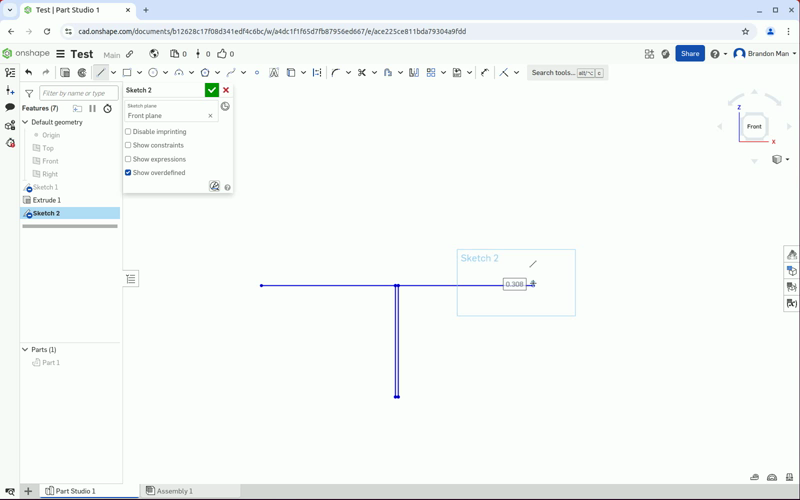
scroll(-6)
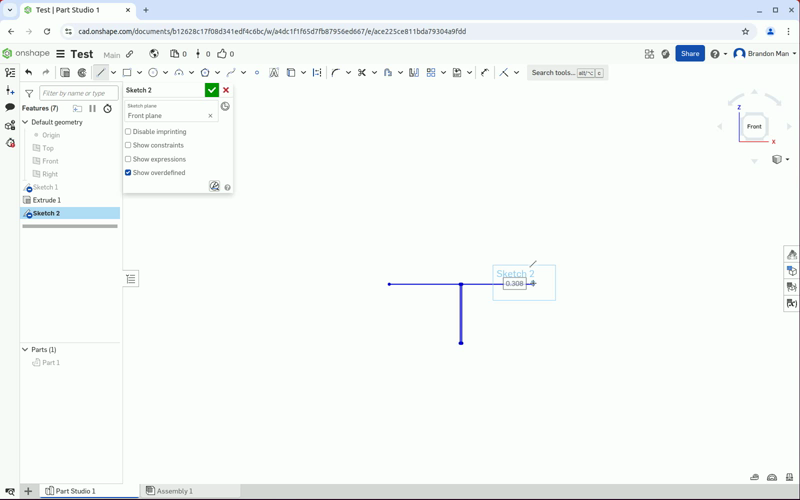
key_up(shift)
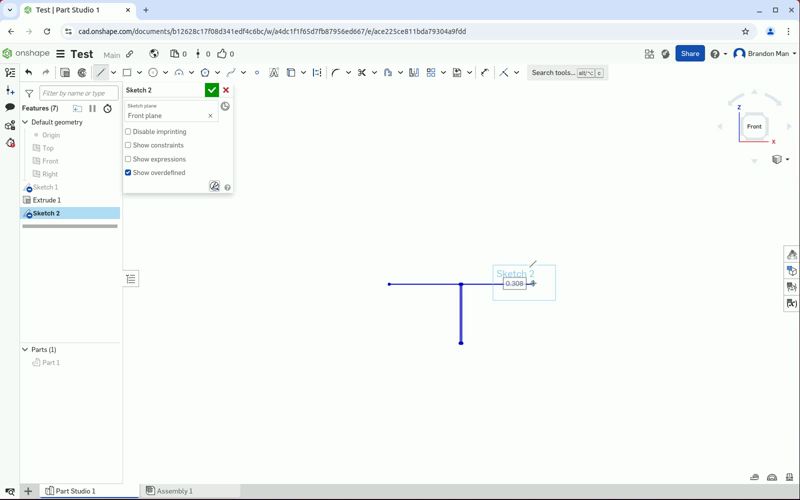
key_down(shift)
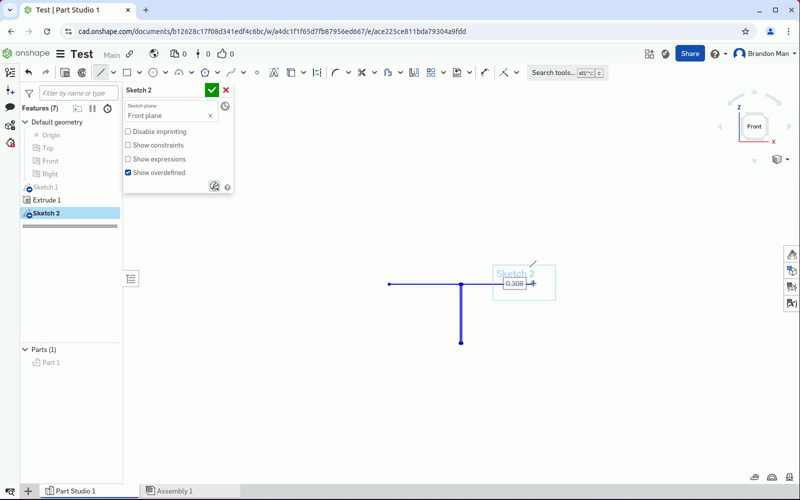
mouse_move(461, 282)
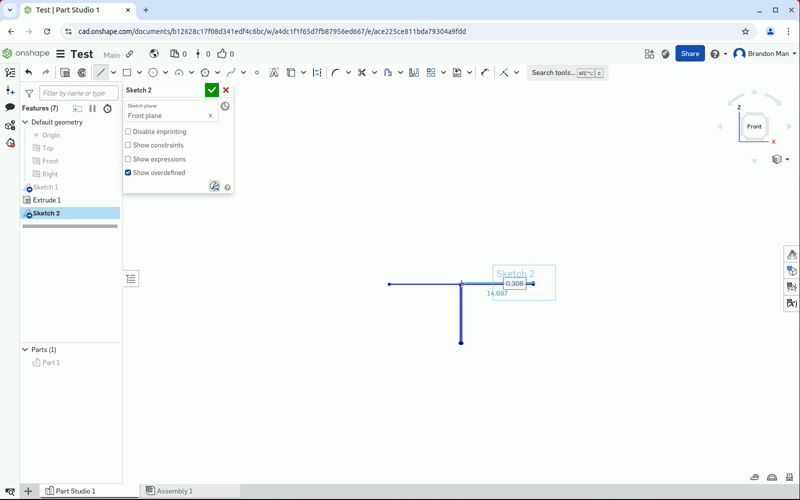
scroll(6)
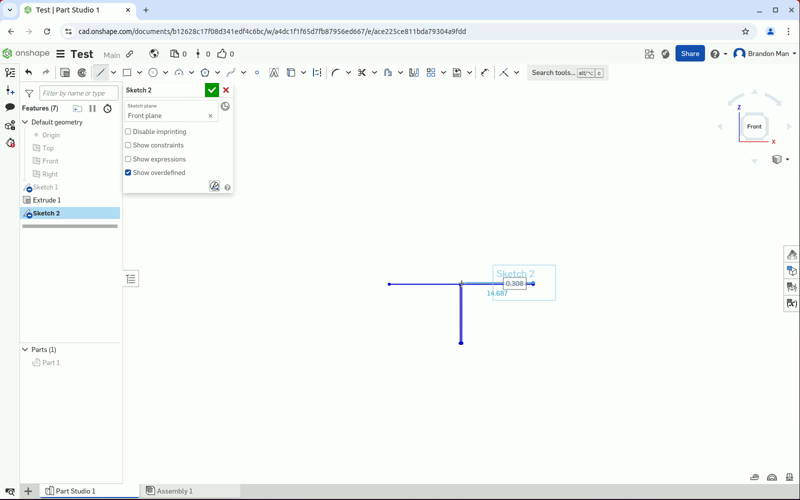
scroll(6)
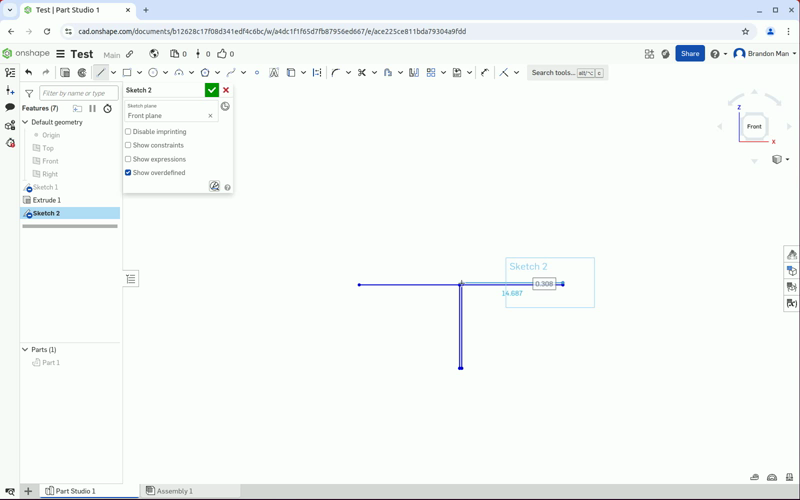
scroll(6)
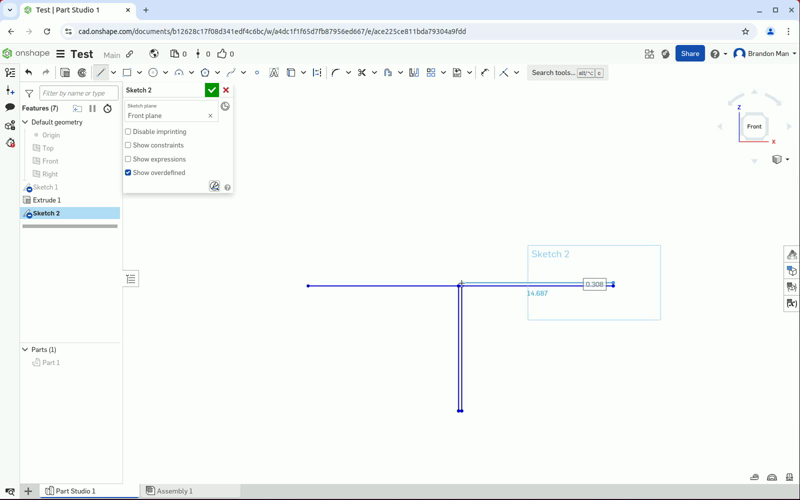
scroll(6)
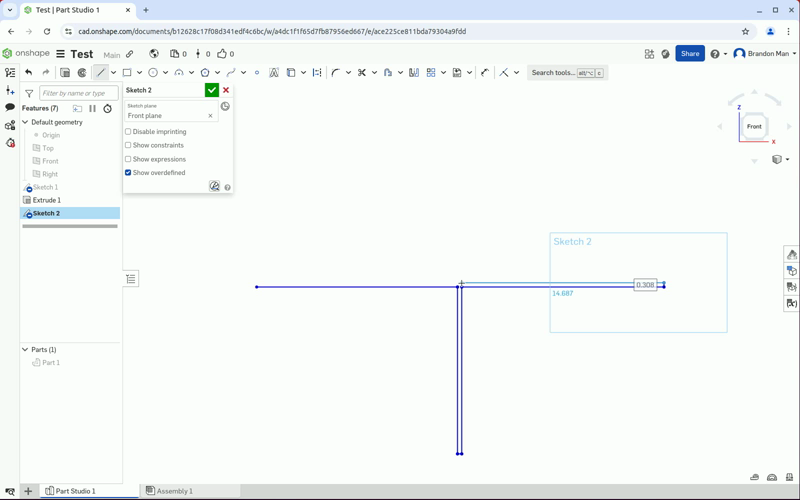
scroll(6)
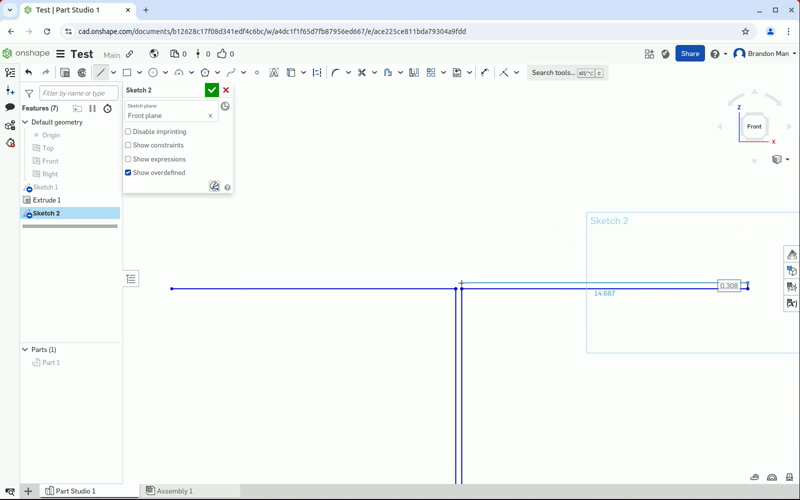
scroll(6)
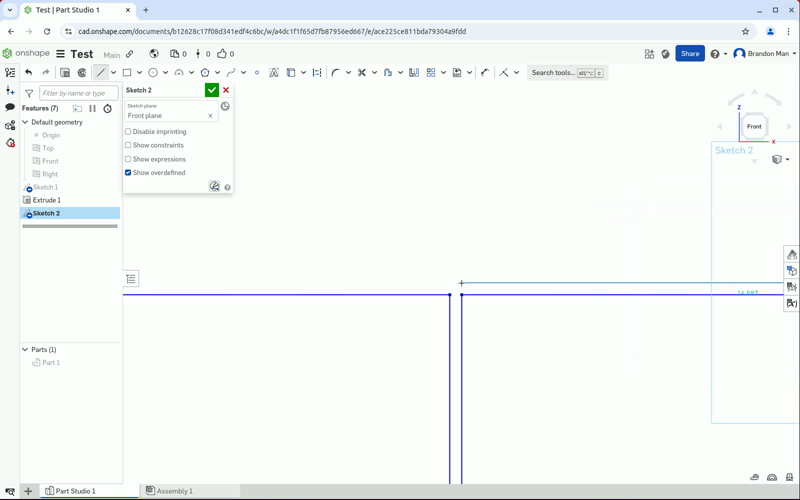
scroll(6)
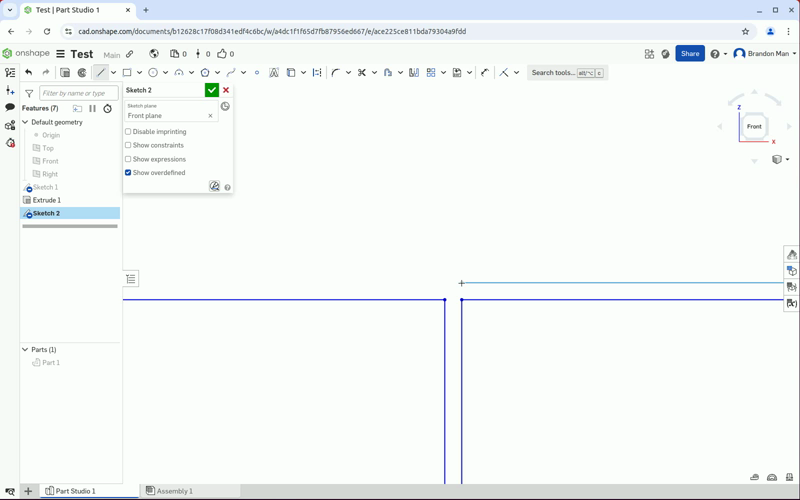
click(461, 282)
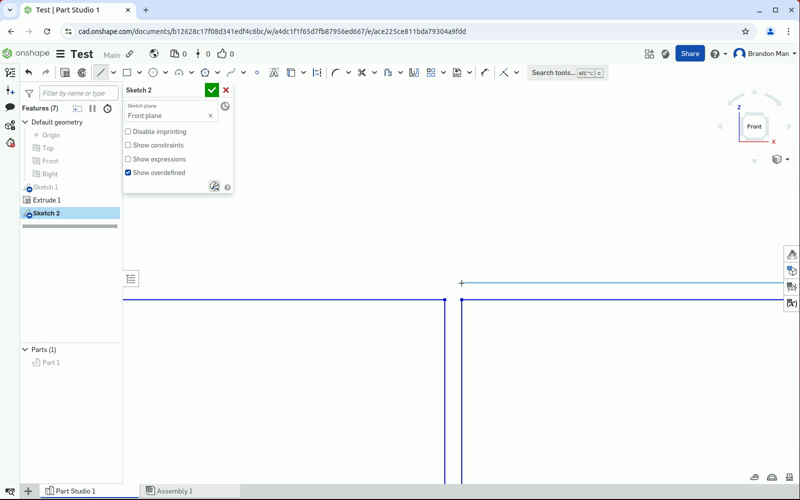
scroll(-6)
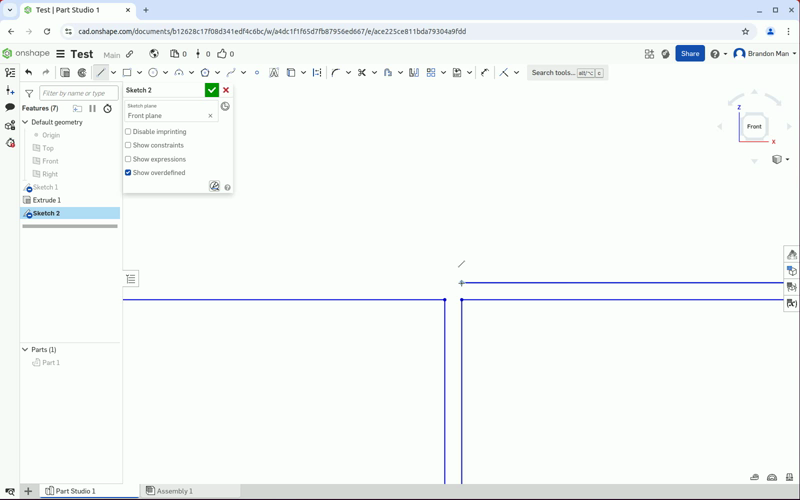
scroll(-6)
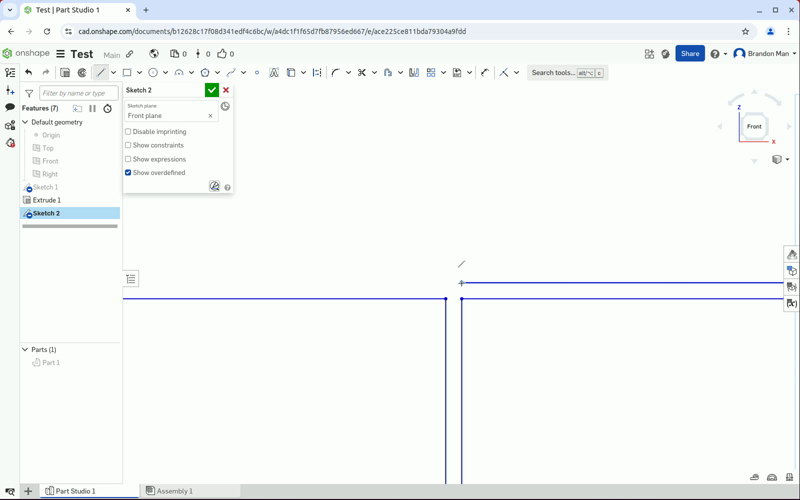
scroll(-6)
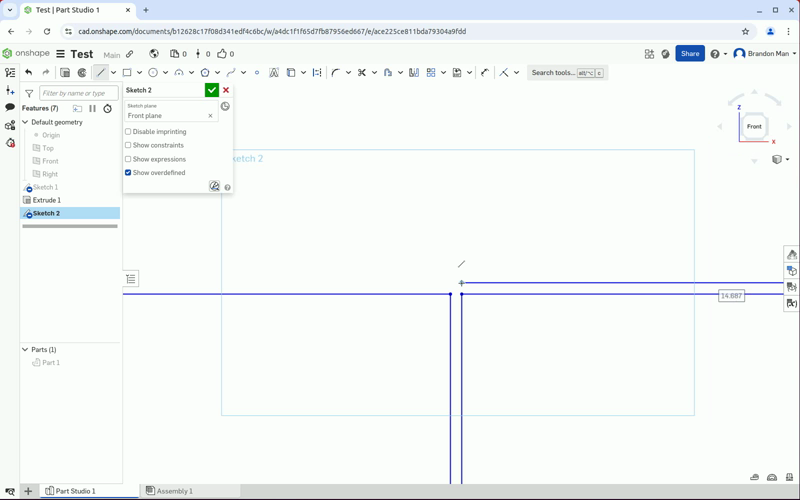
scroll(-6)
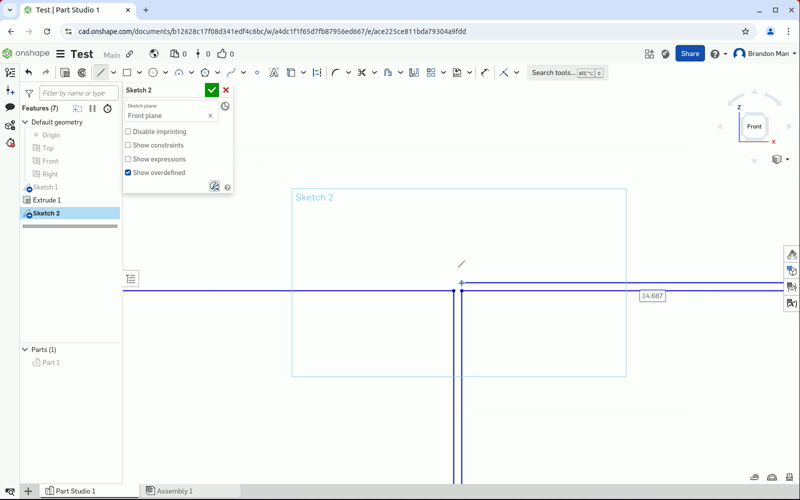
scroll(-6)
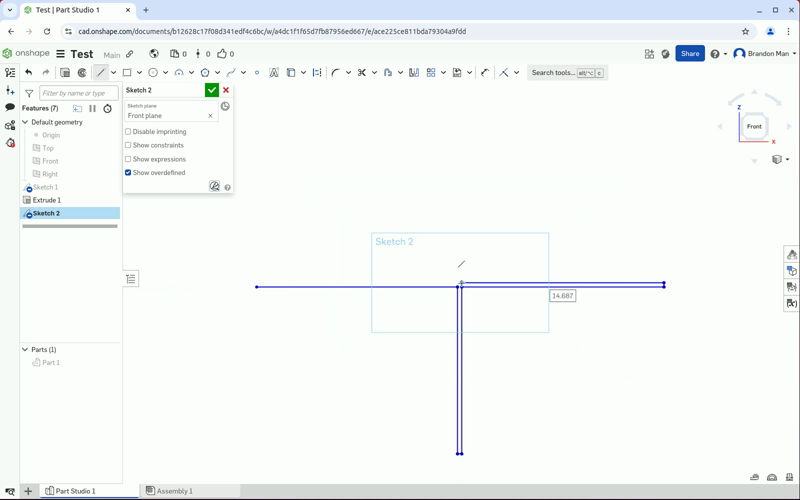
scroll(-6)
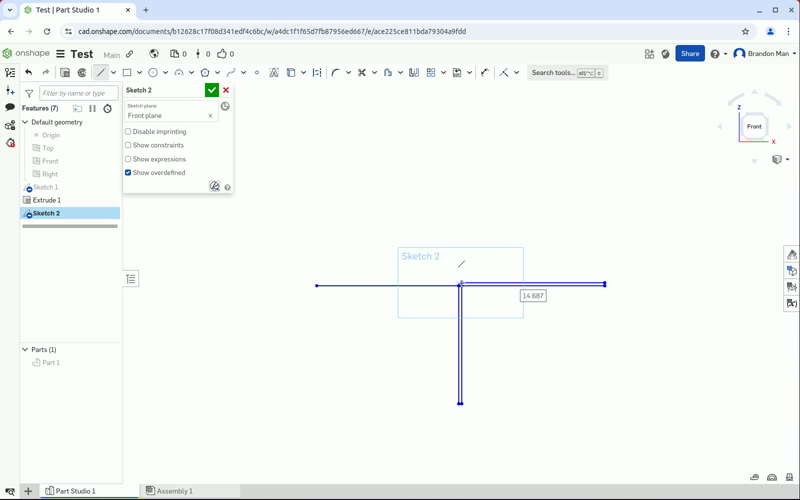
scroll(-6)
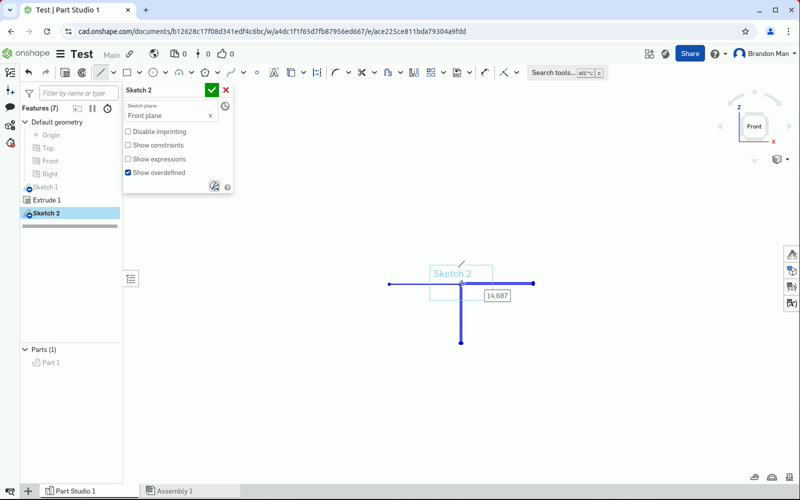
key_up(shift)
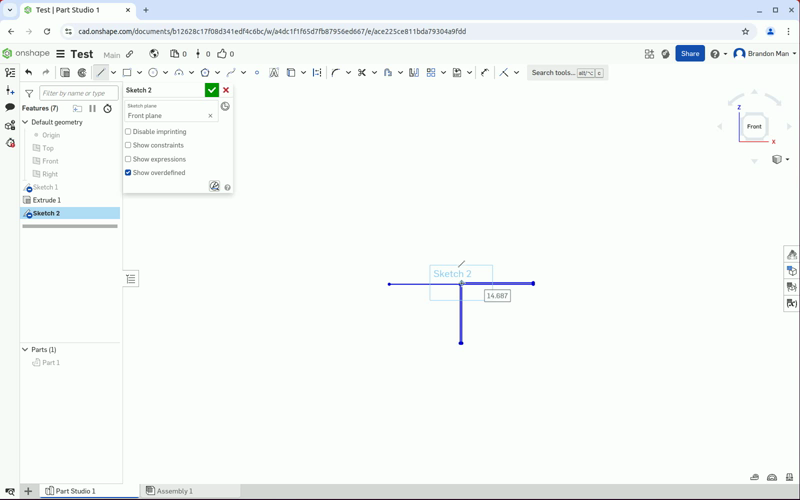
key_down(shift)
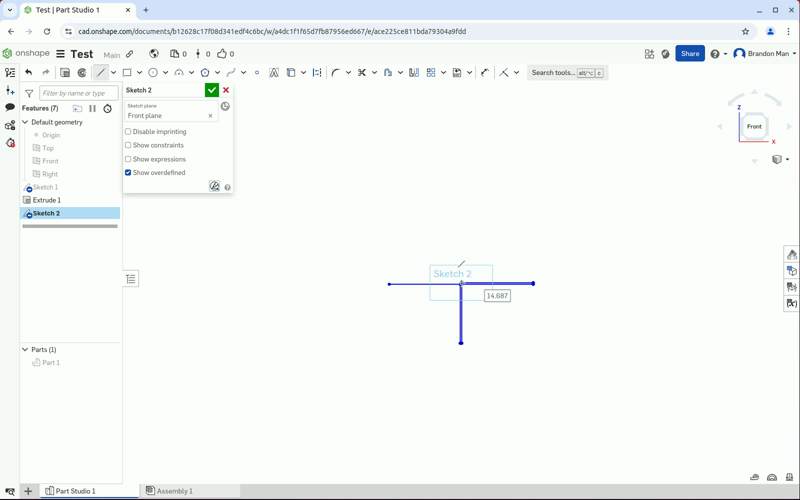
mouse_move(461, 209)
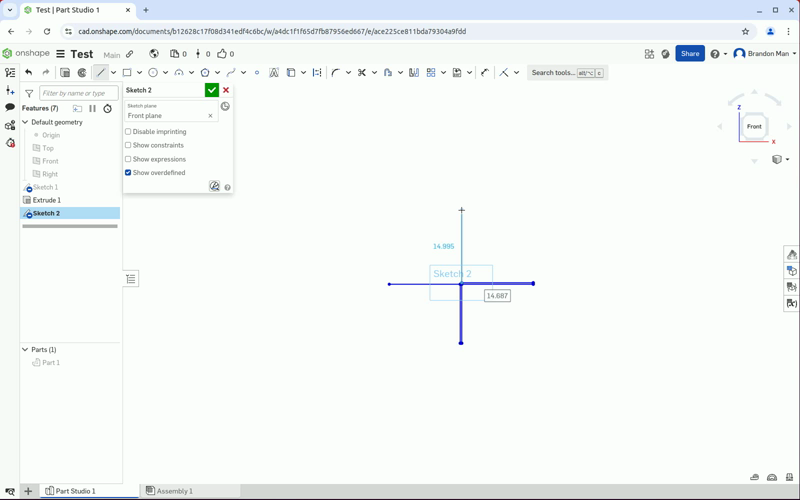
click(461, 209)
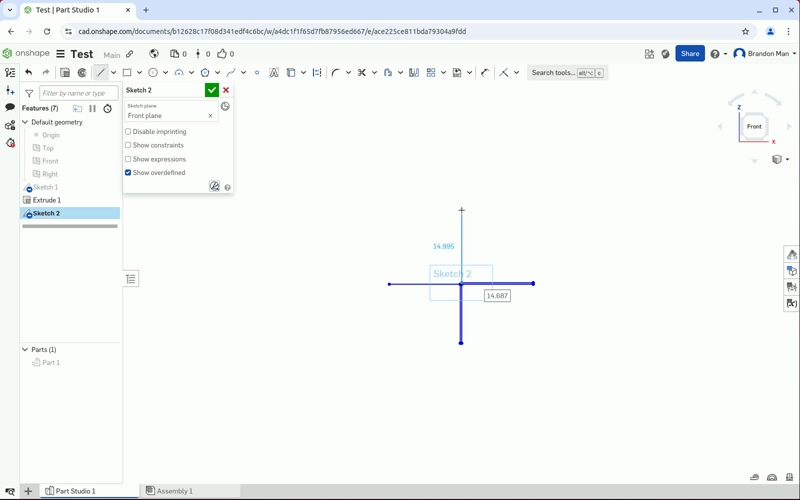
key_up(shift)
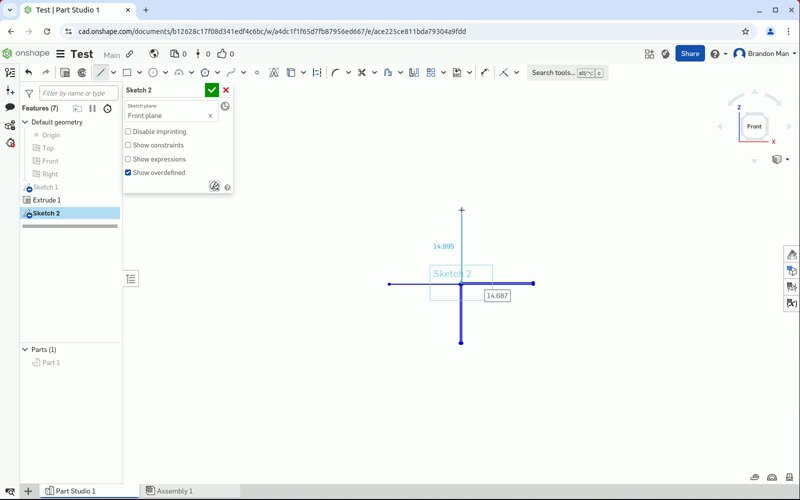
key_down(shift)
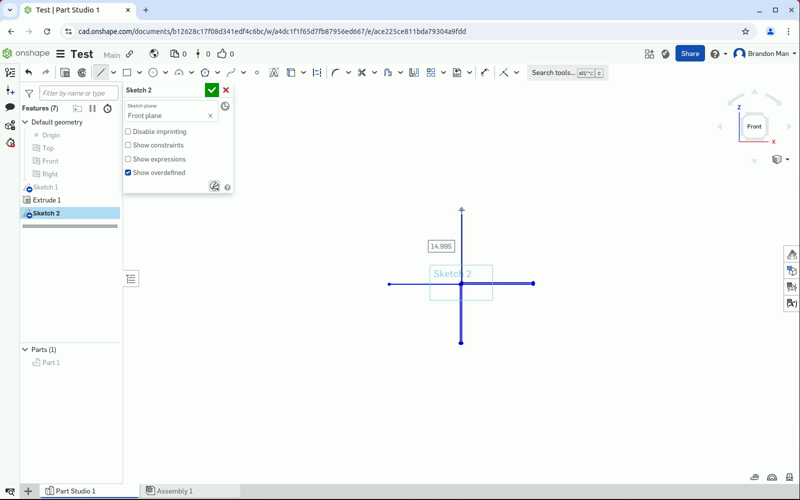
mouse_move(492, 209)
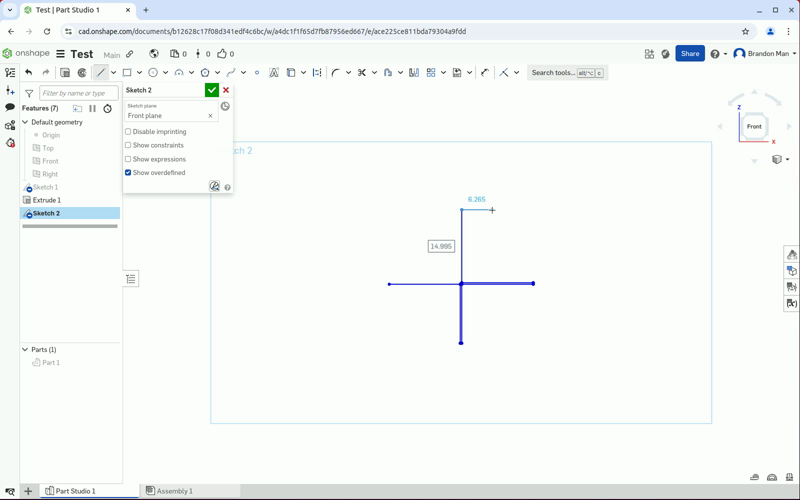
mouse_move(460, 209)
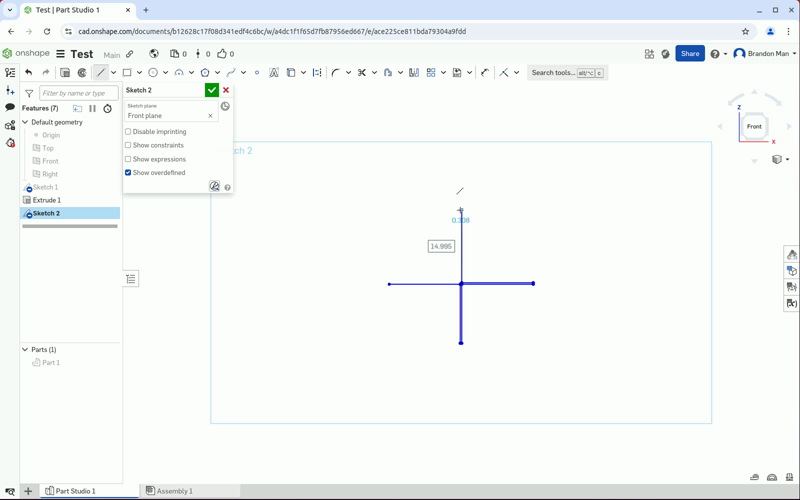
scroll(6)
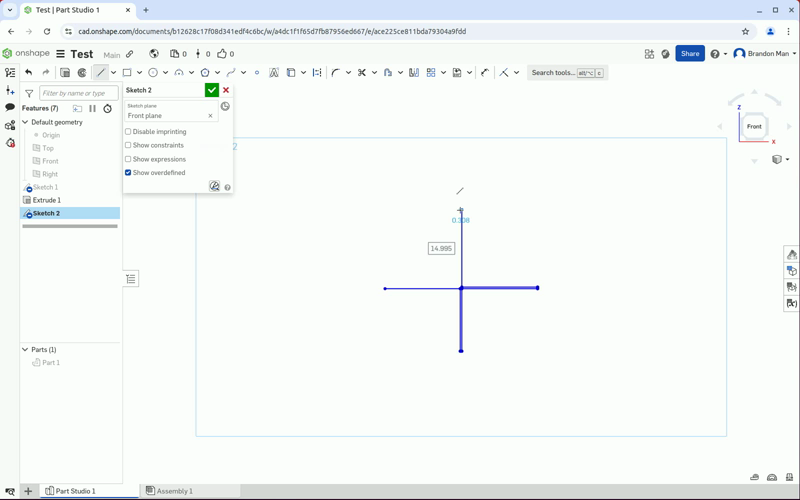
scroll(6)
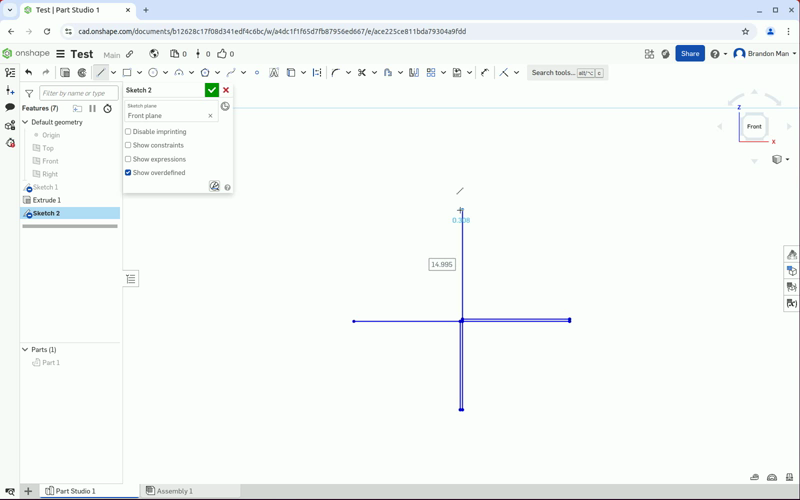
scroll(6)
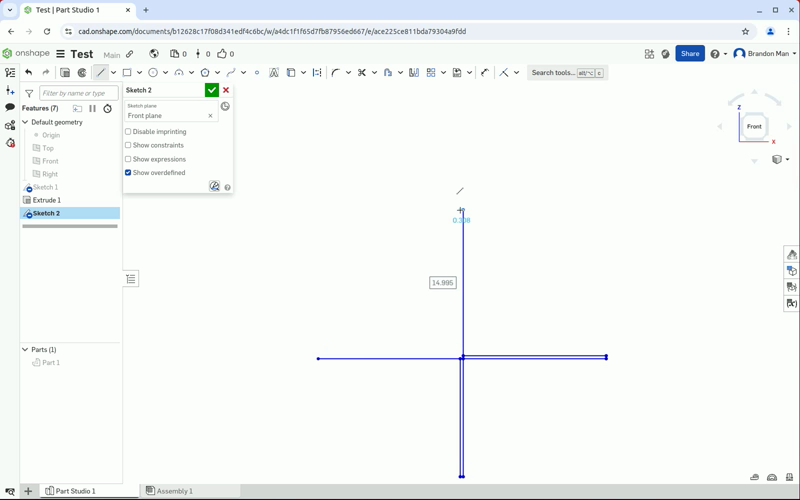
scroll(6)
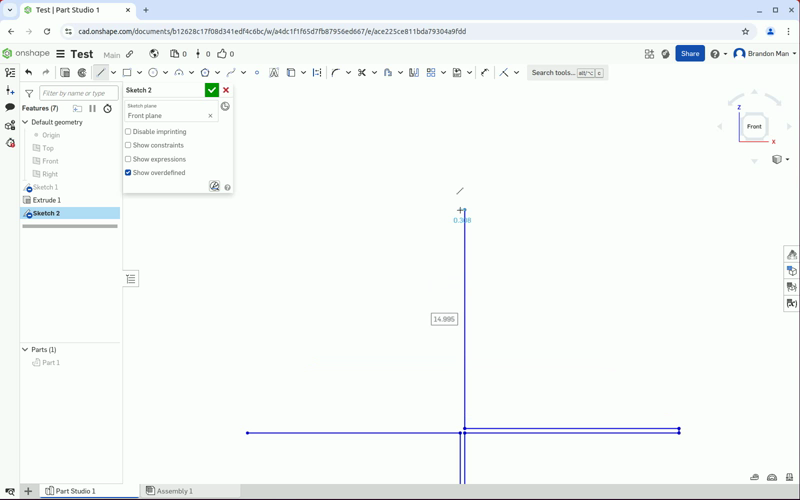
scroll(6)
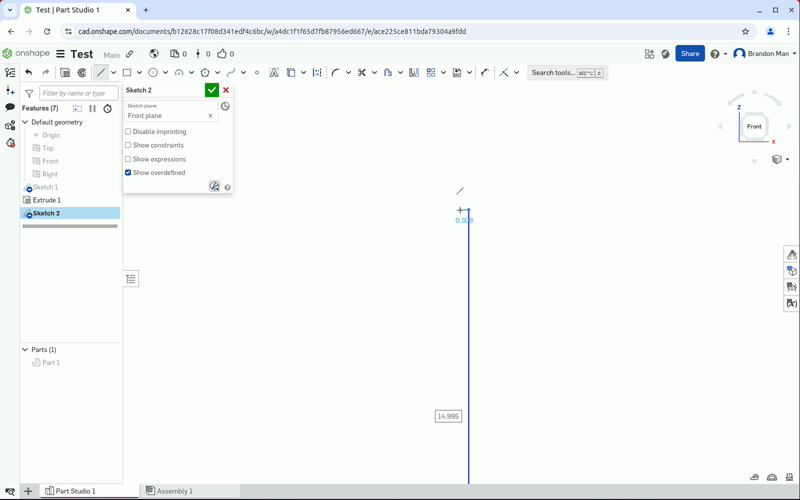
scroll(6)
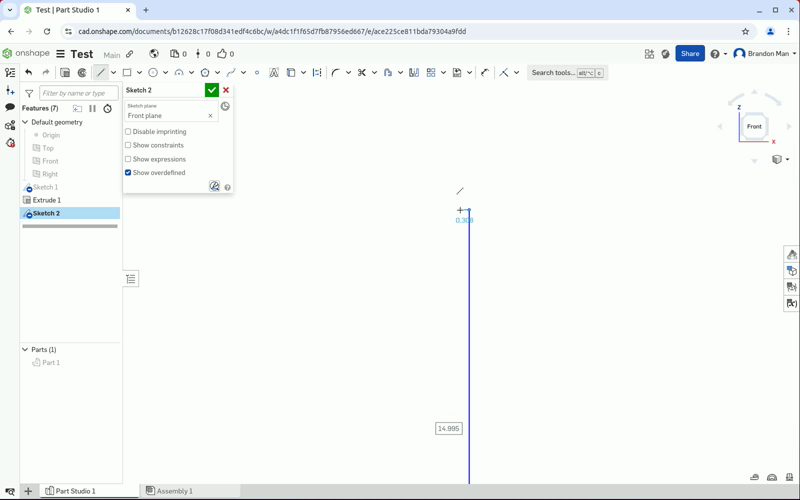
scroll(6)
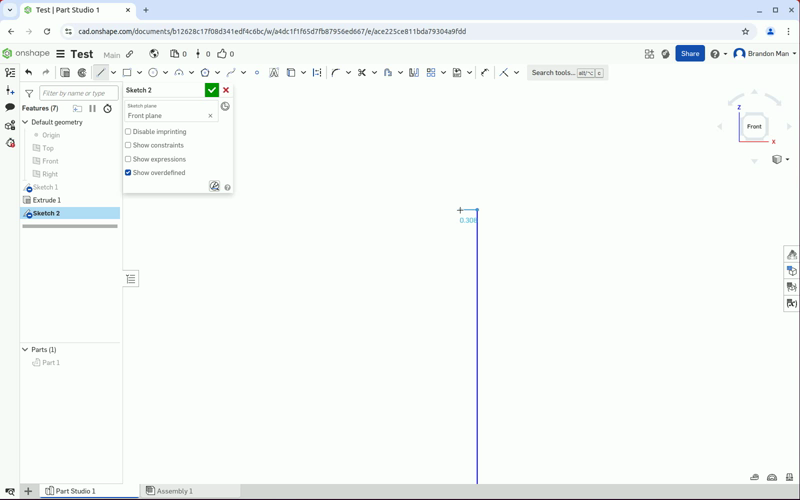
click(460, 209)
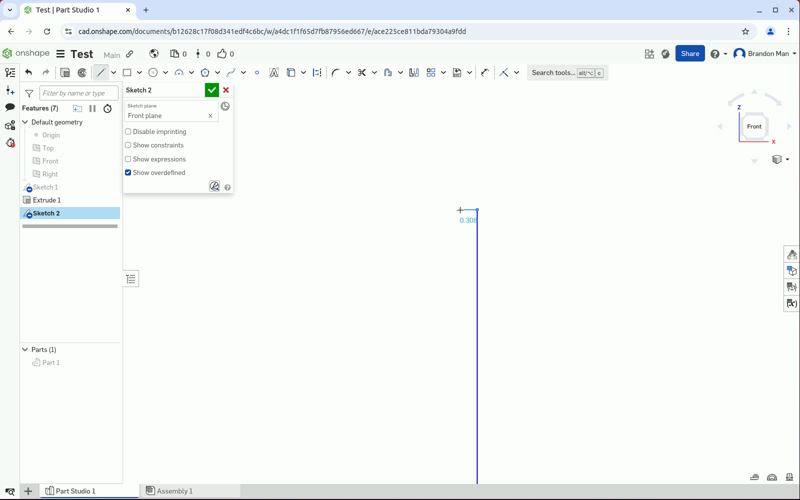
scroll(-6)
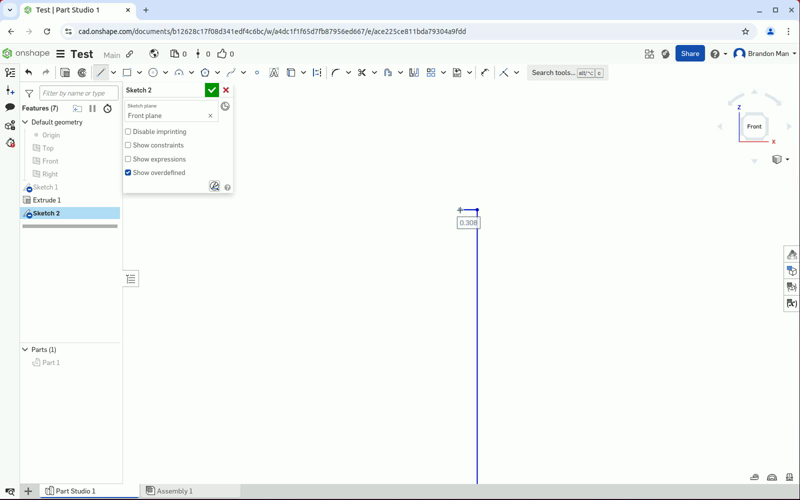
scroll(-6)
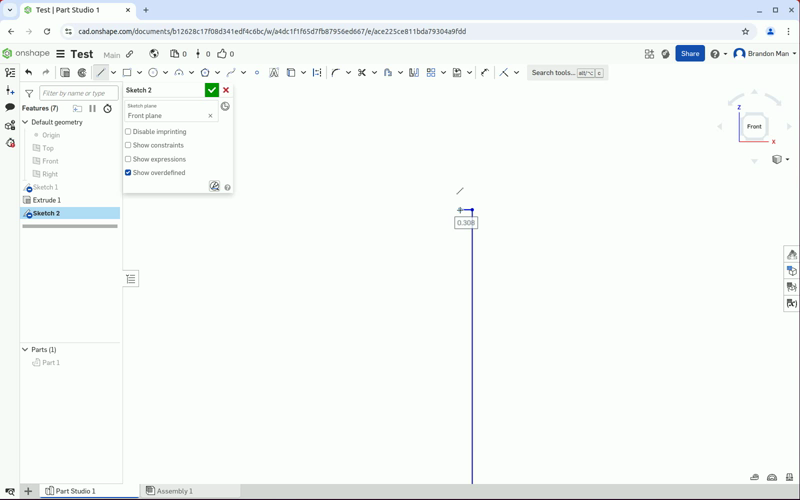
scroll(-6)
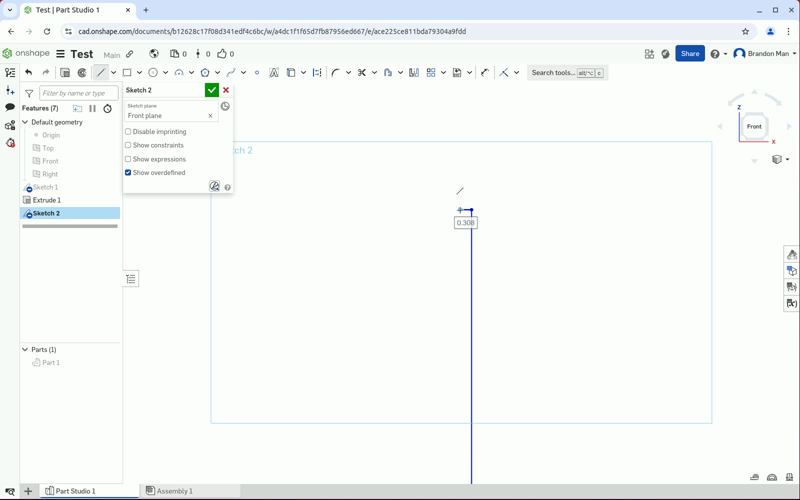
scroll(-6)
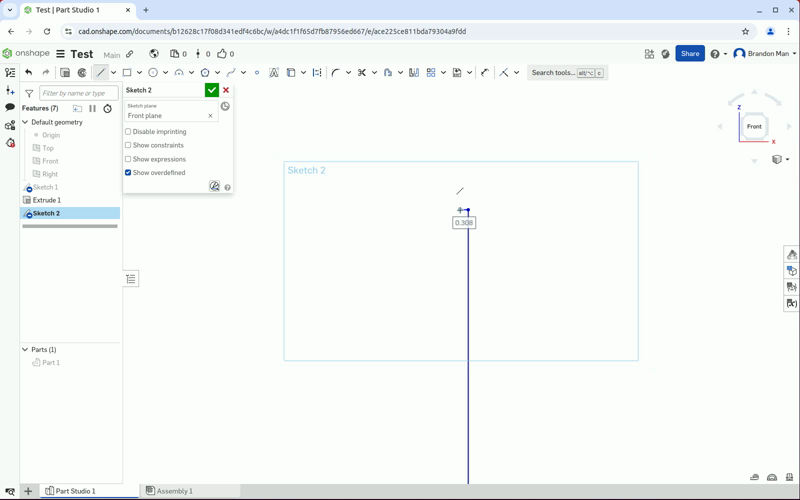
scroll(-6)
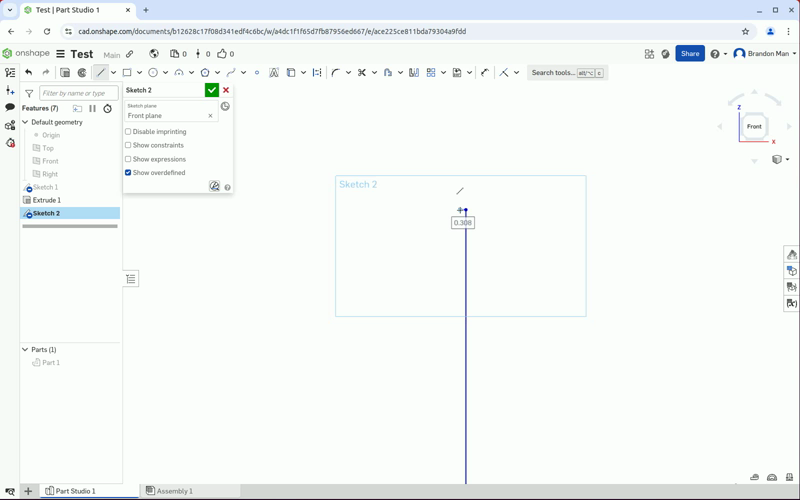
scroll(-6)
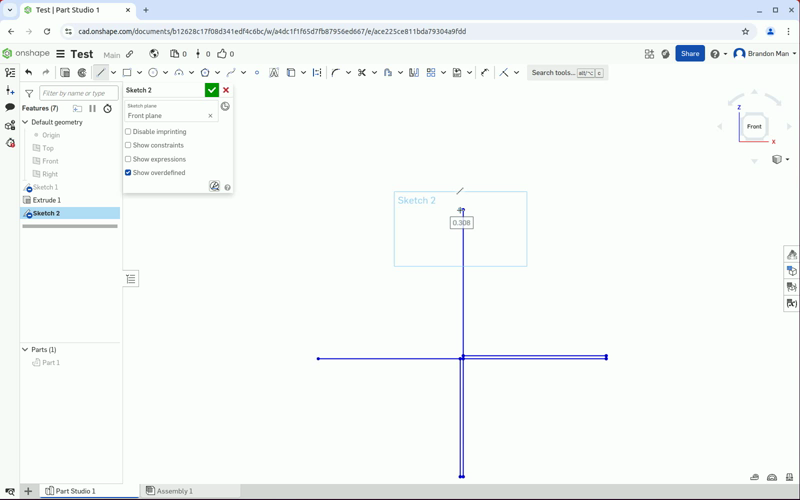
scroll(-6)
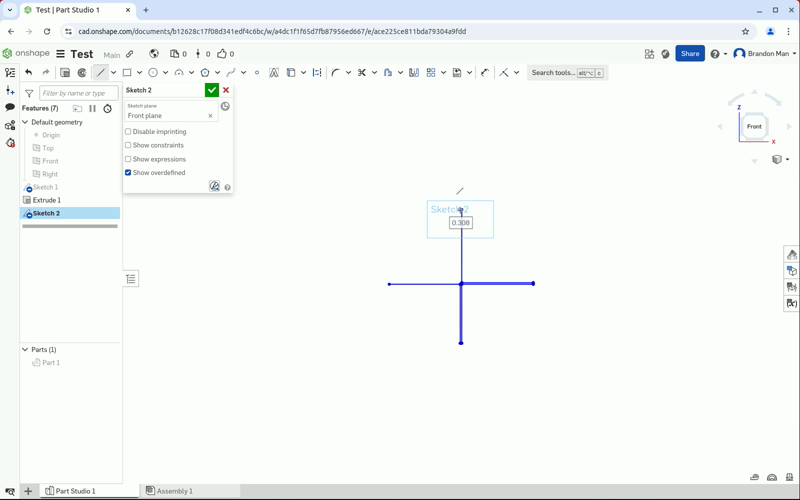
key_up(shift)
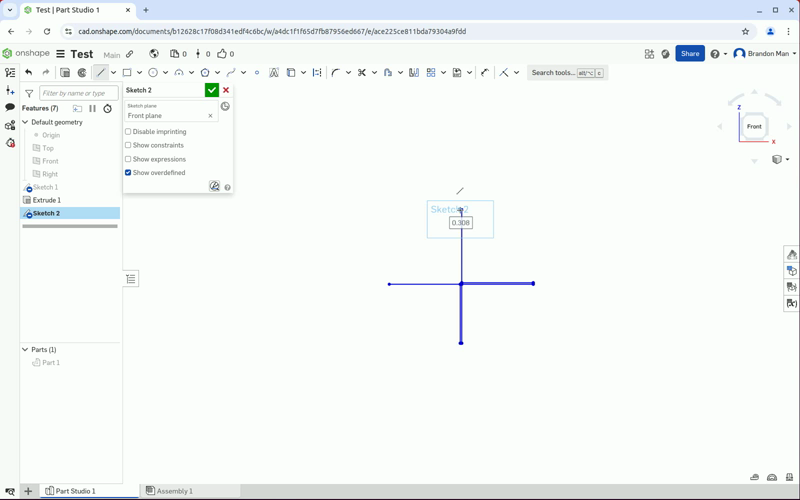
key_down(shift)
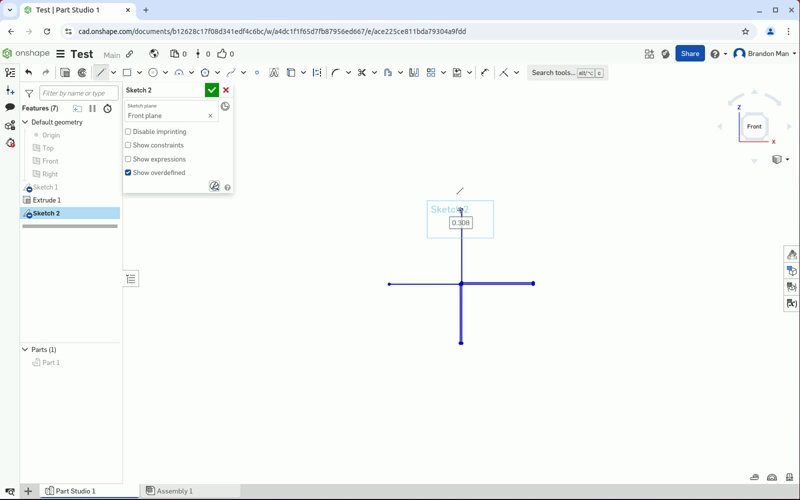
mouse_move(460, 282)
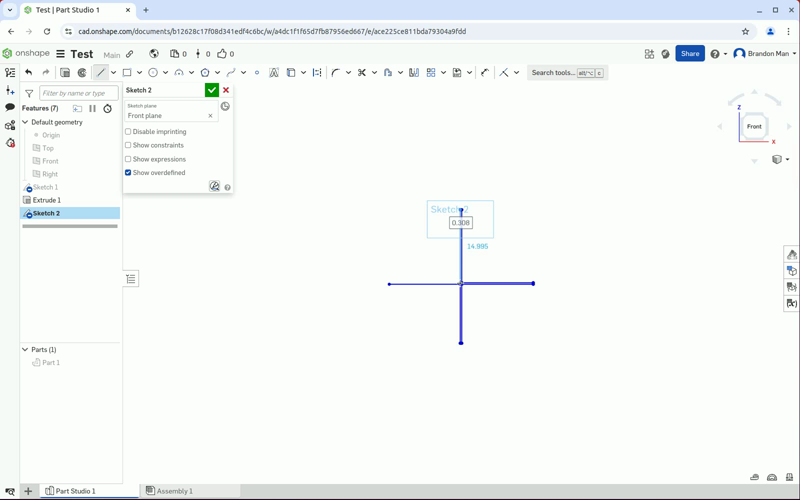
scroll(6)
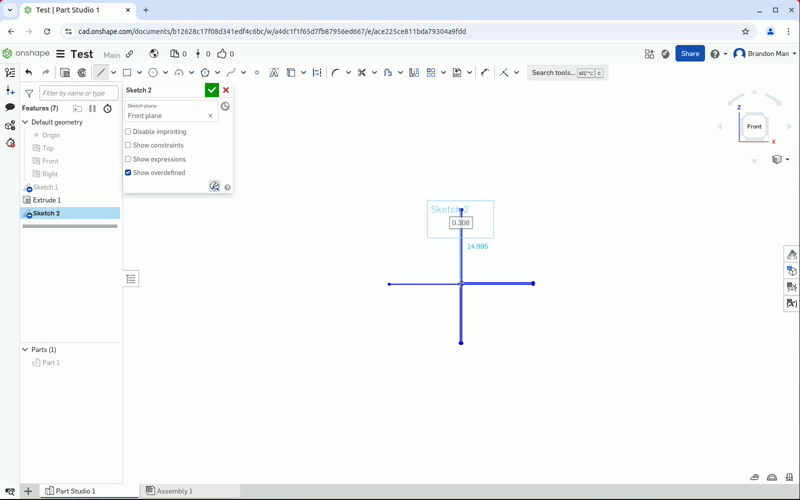
scroll(6)
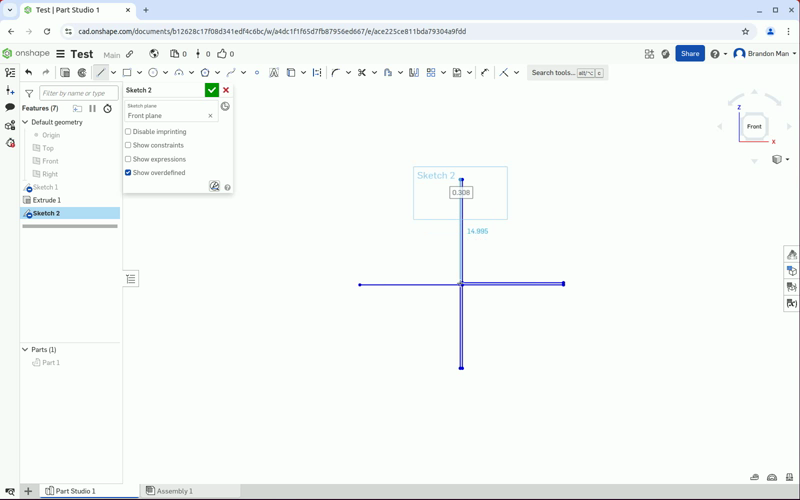
scroll(6)
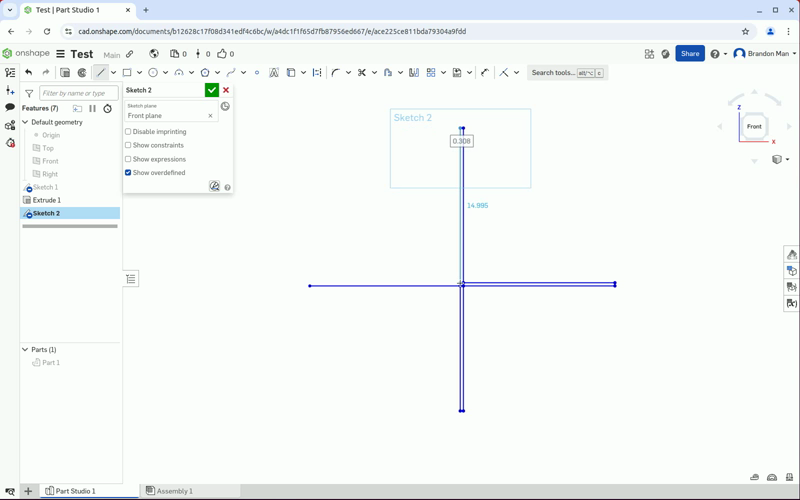
scroll(6)
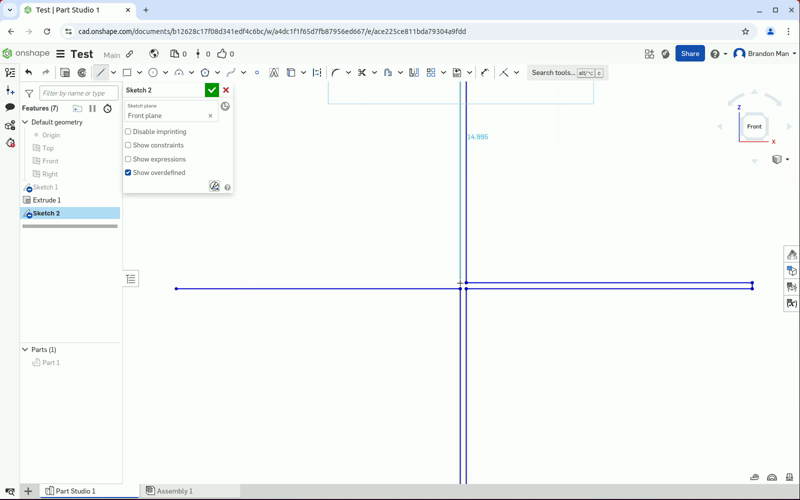
scroll(6)
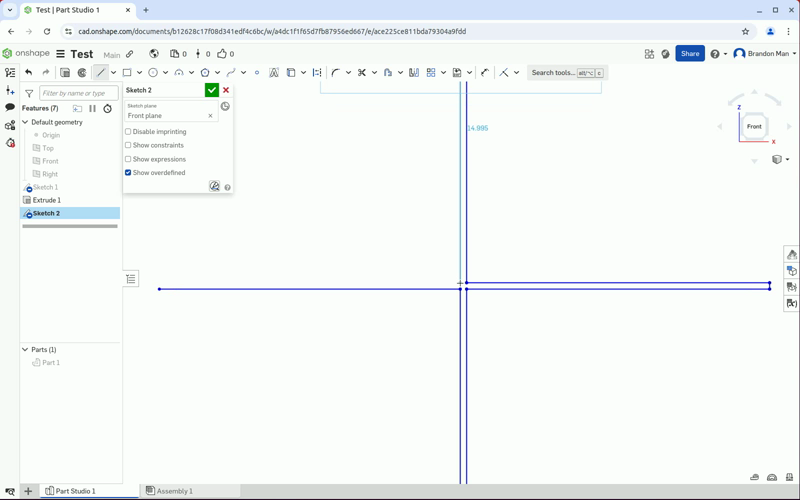
scroll(6)
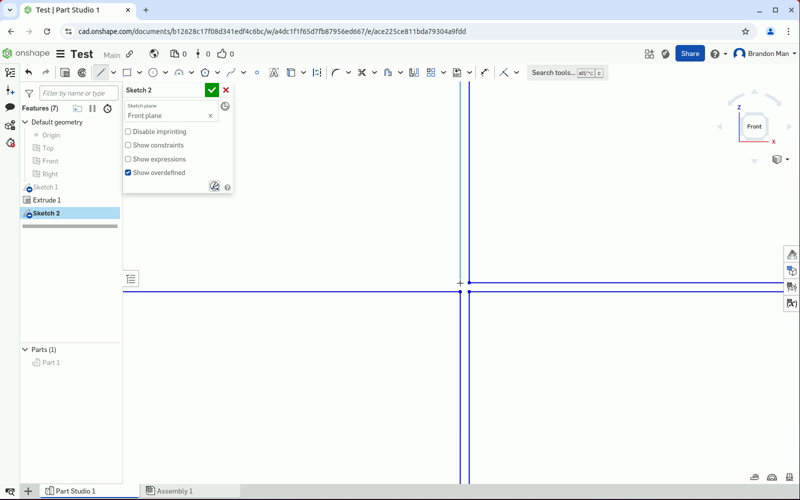
scroll(6)
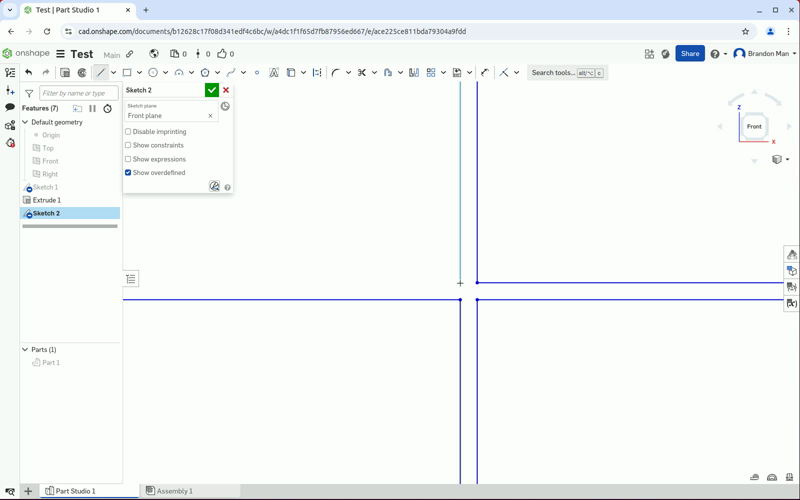
click(460, 282)
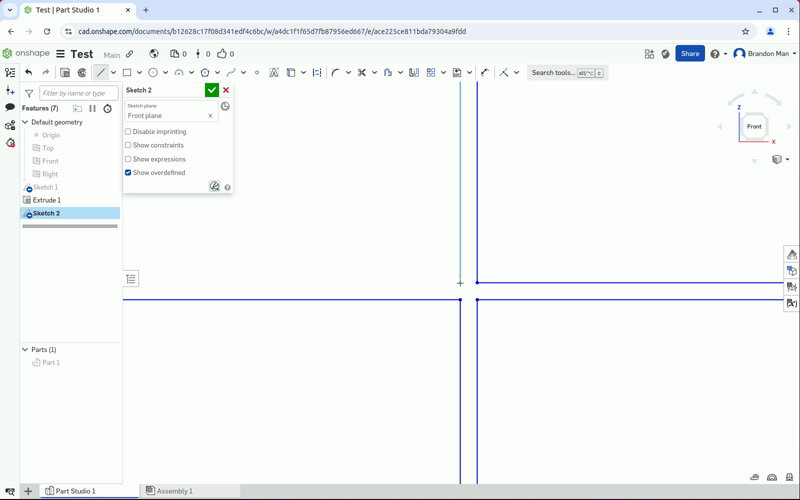
scroll(-6)
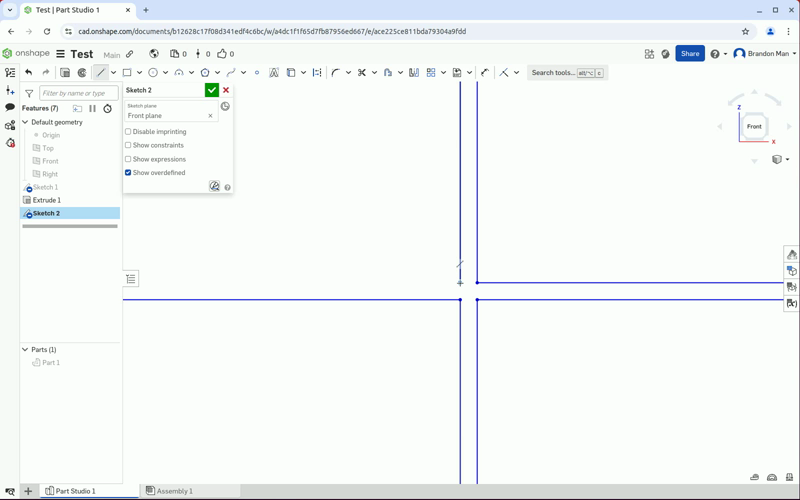
scroll(-6)
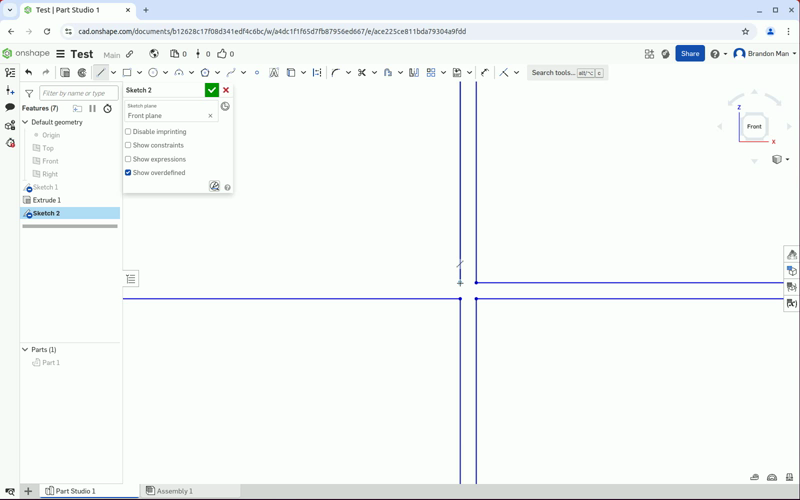
scroll(-6)
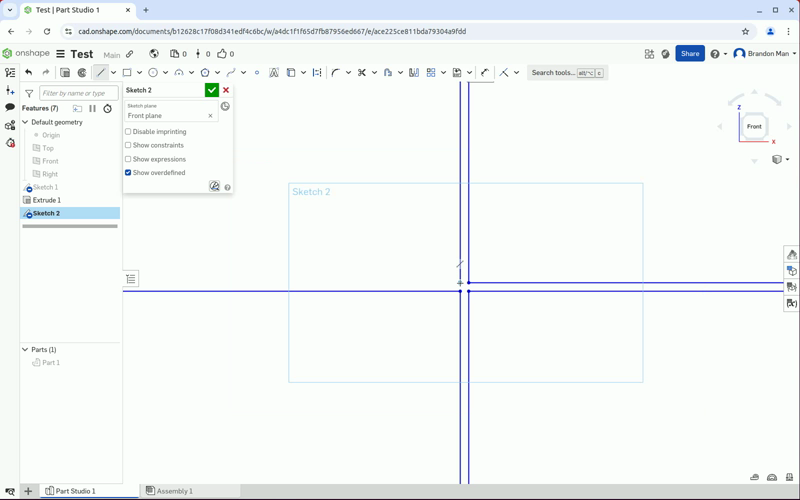
scroll(-6)
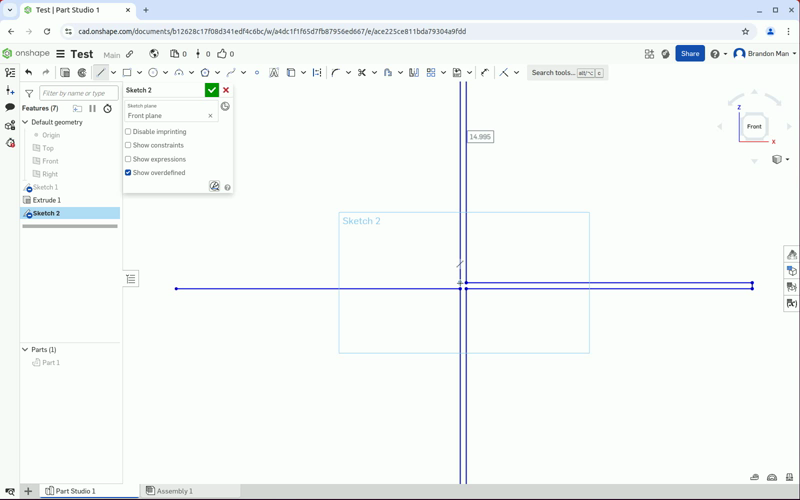
scroll(-6)
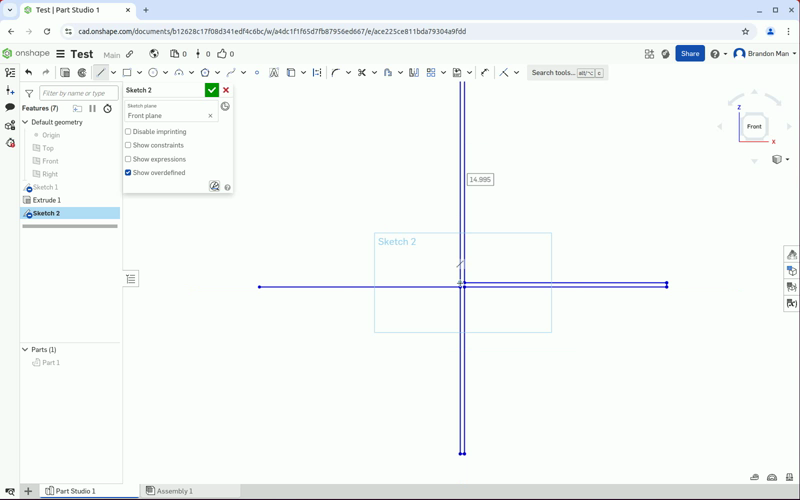
scroll(-6)
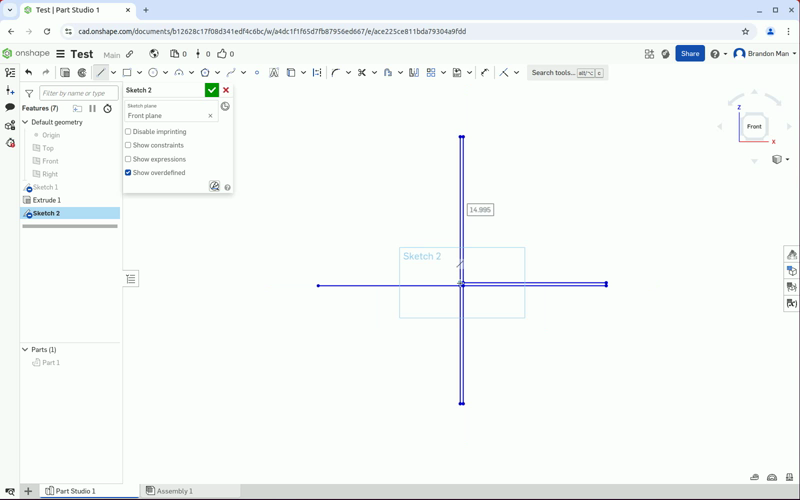
scroll(-6)
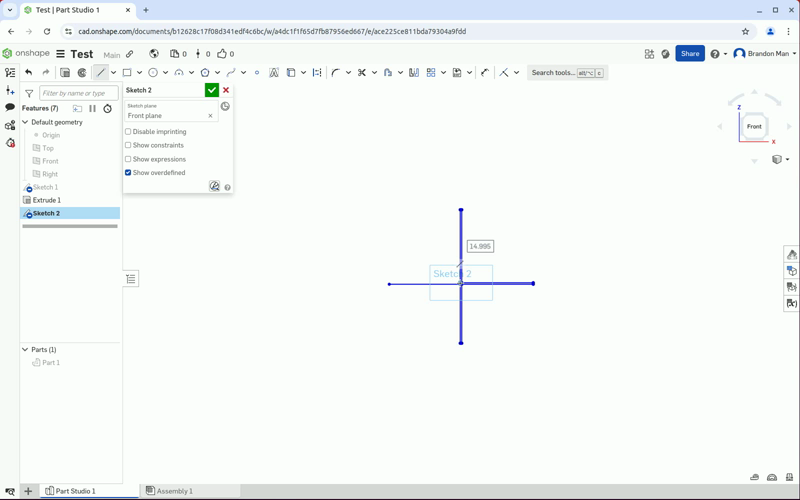
key_up(shift)
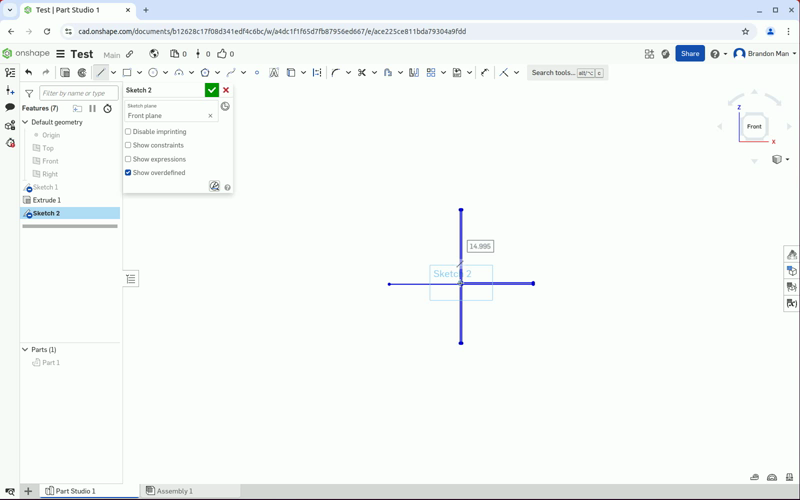
key_down(shift)
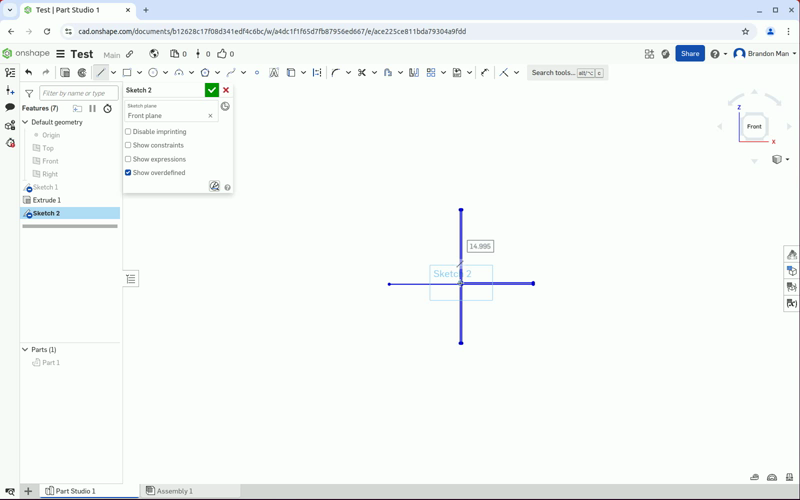
mouse_move(389, 282)
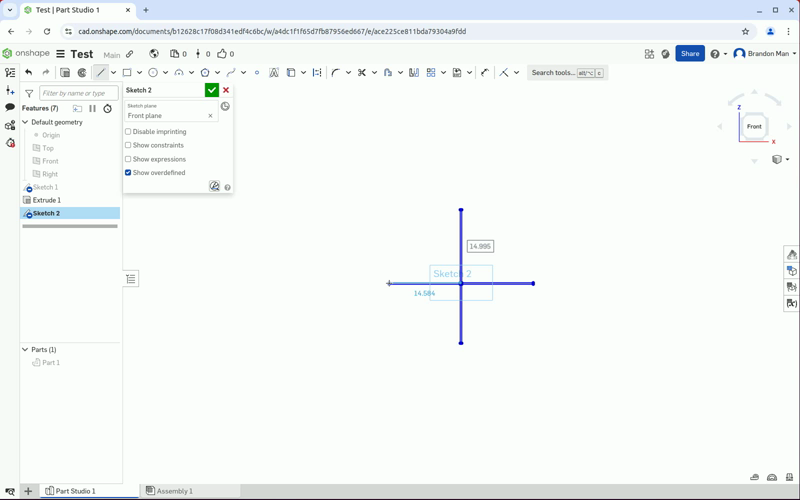
scroll(6)
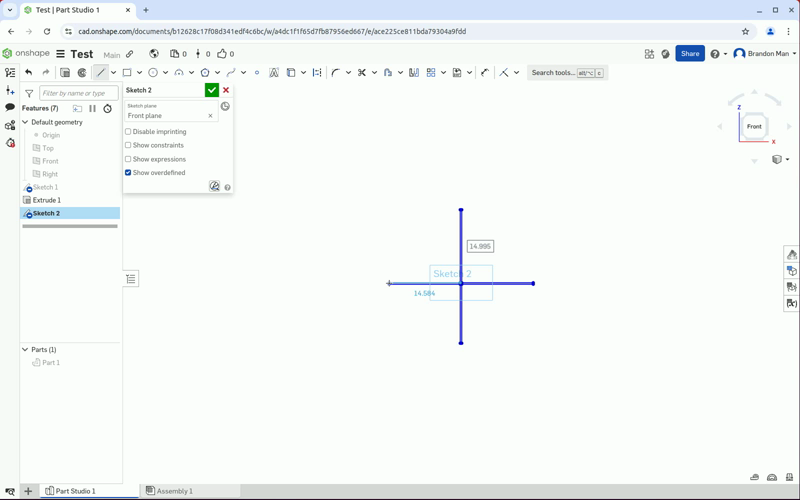
scroll(6)
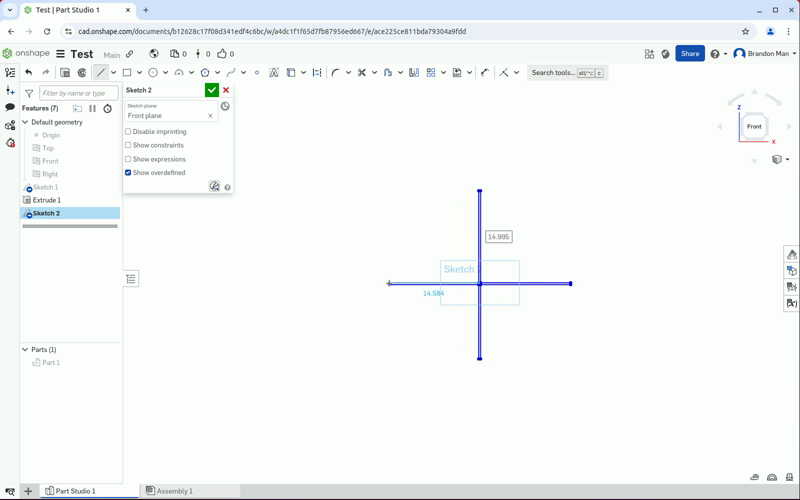
scroll(6)
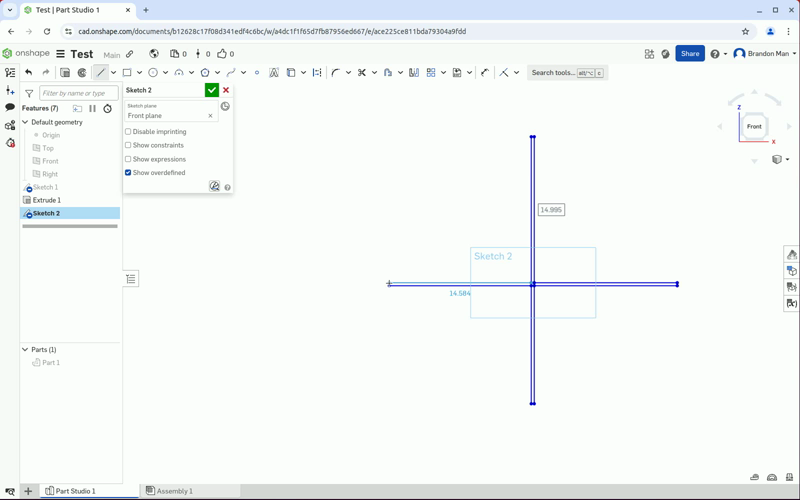
scroll(6)
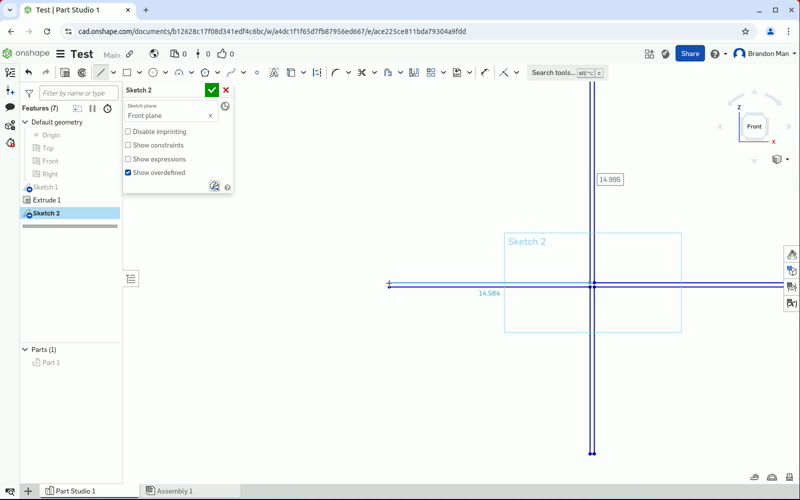
scroll(6)
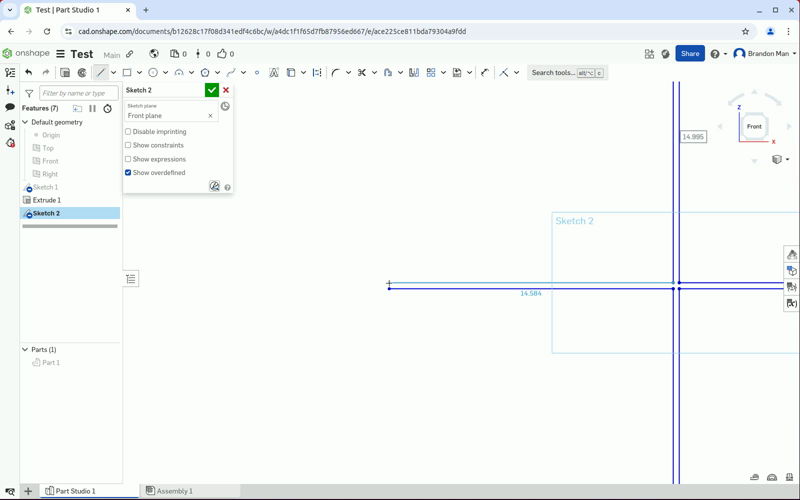
scroll(6)
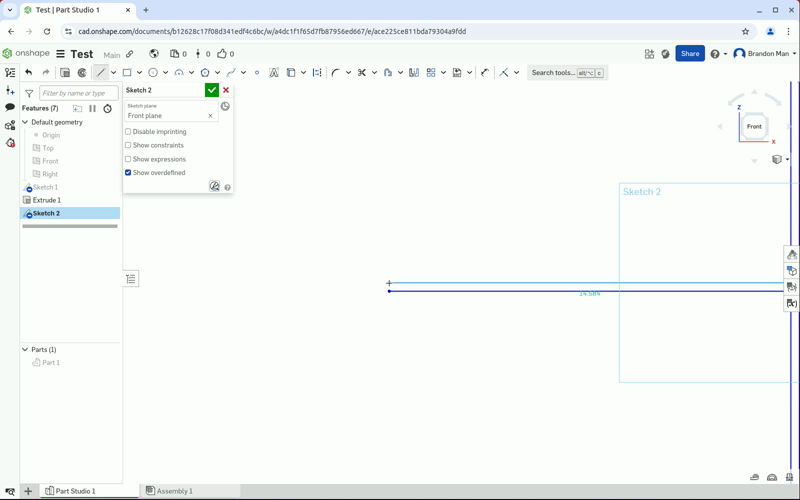
scroll(6)
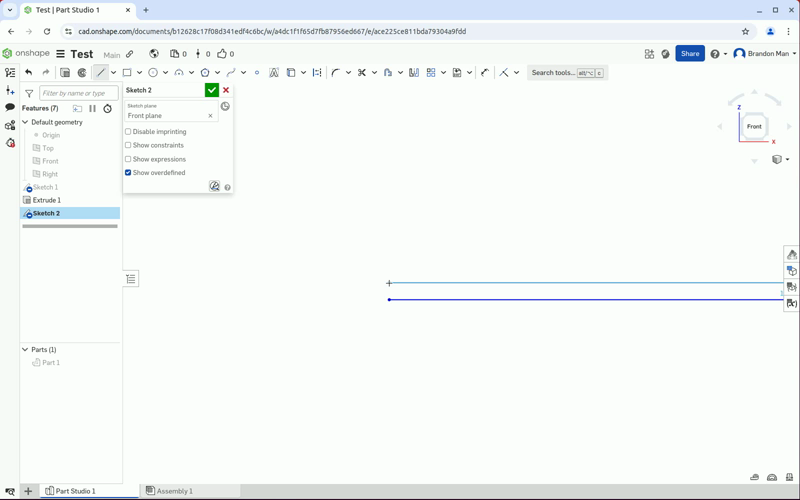
click(389, 282)
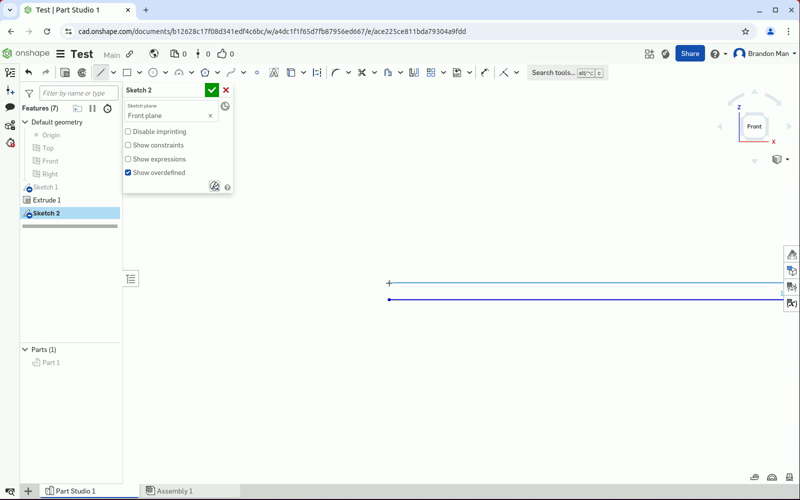
scroll(-6)
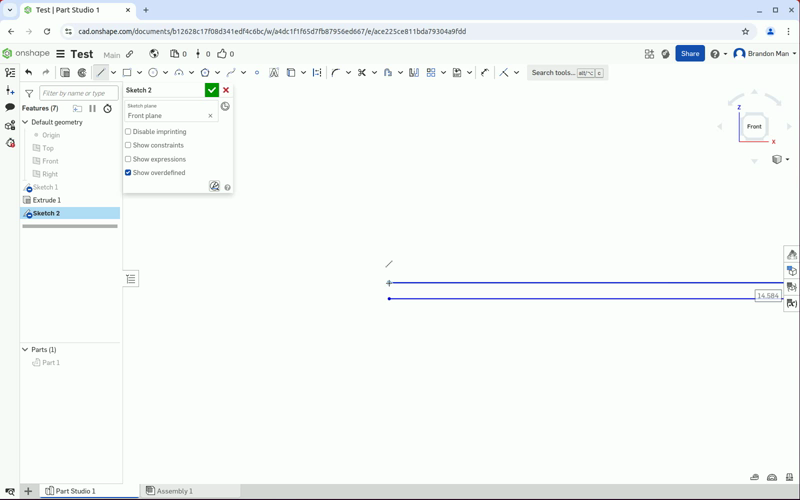
scroll(-6)
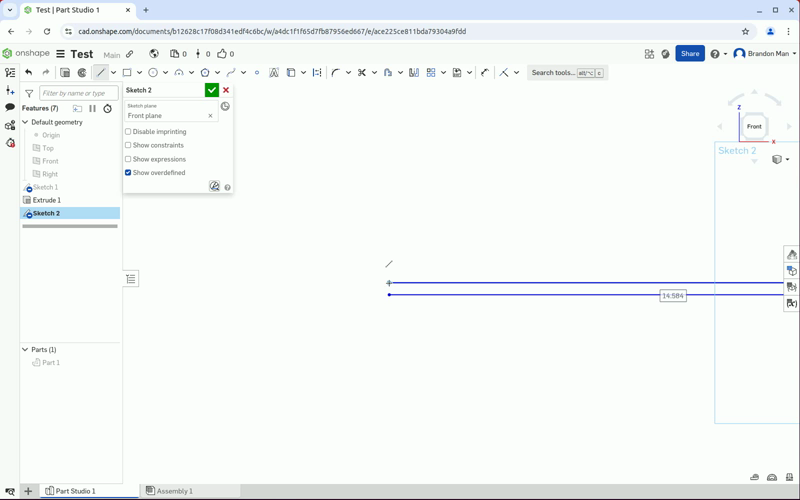
scroll(-6)
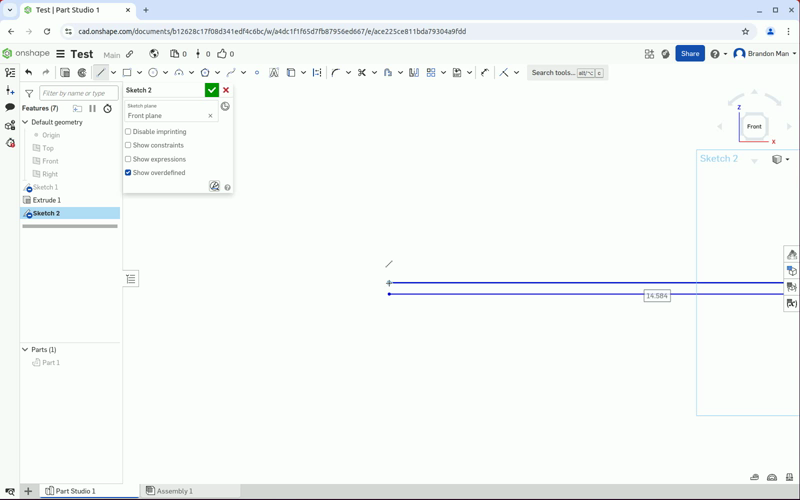
scroll(-6)
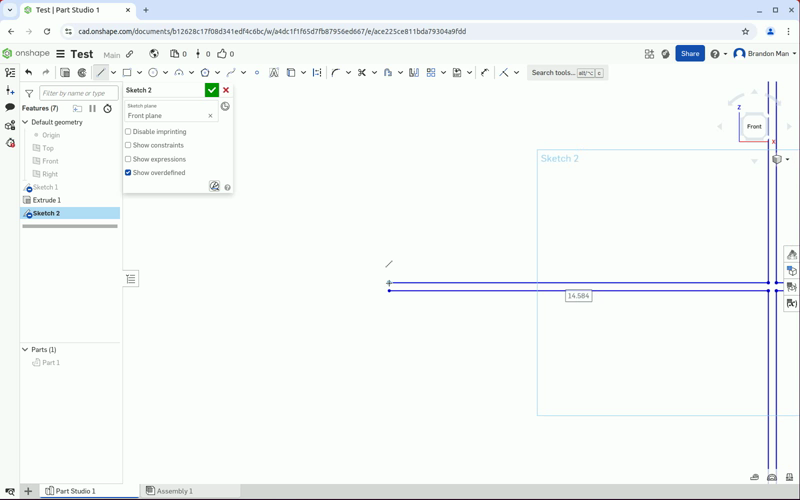
scroll(-6)
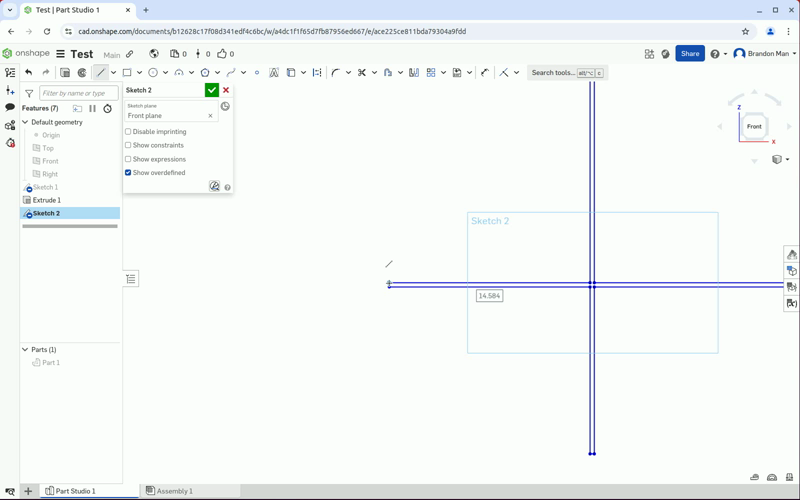
scroll(-6)
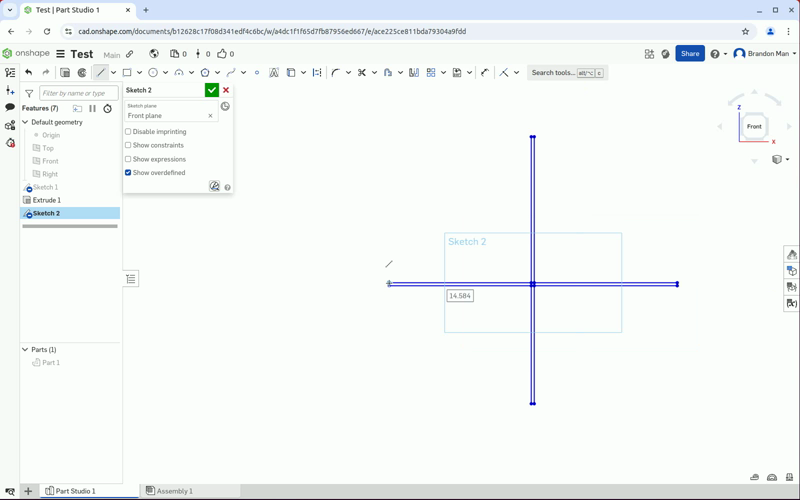
scroll(-6)
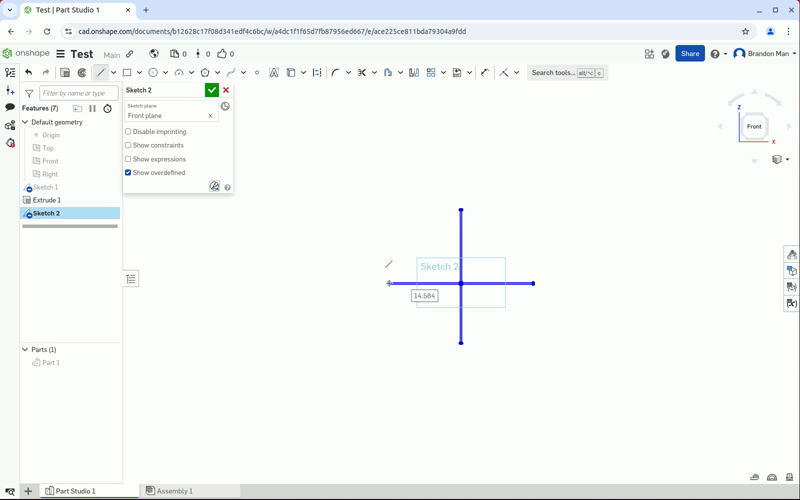
key_up(shift)
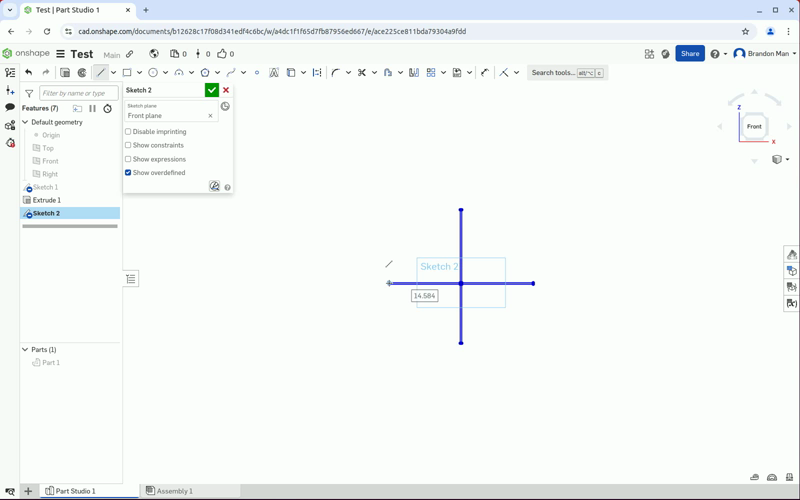
mouse_move(419, 282)
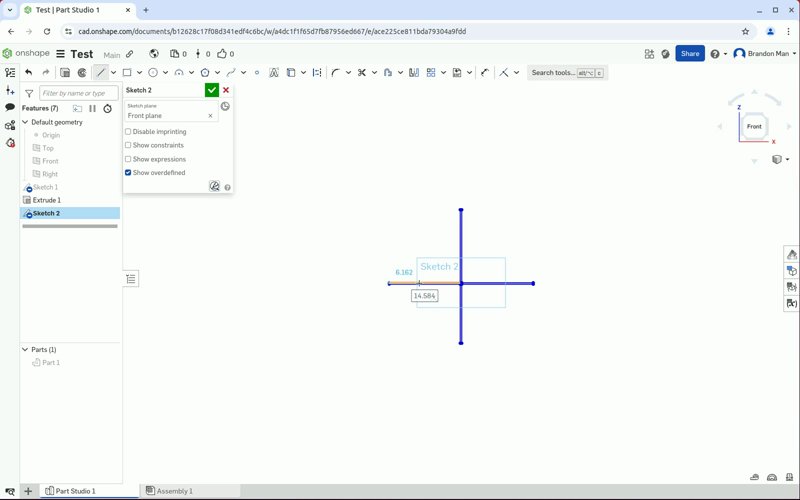
key_down(shift)
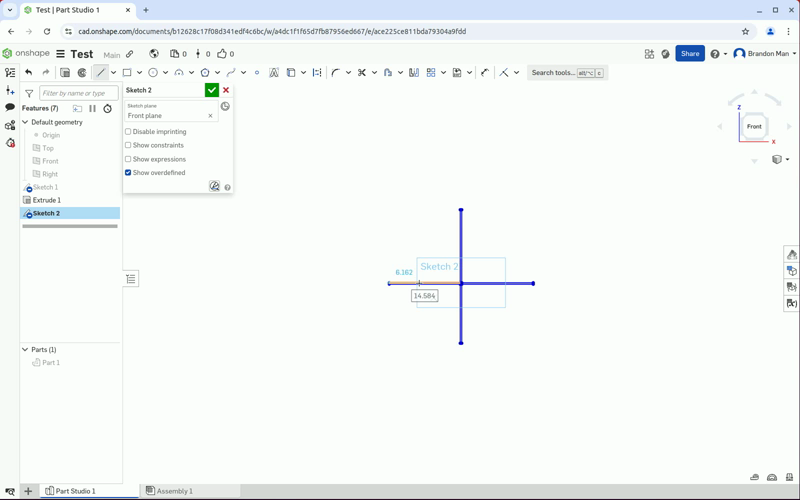
mouse_move(389, 284)
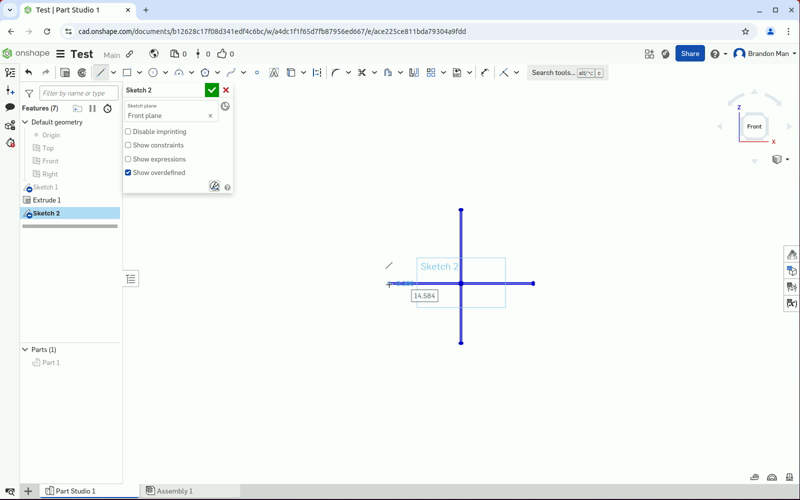
scroll(6)
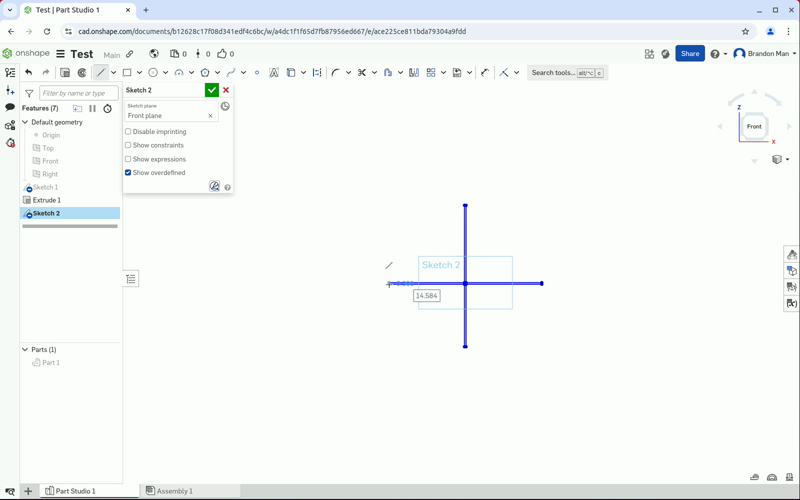
scroll(6)
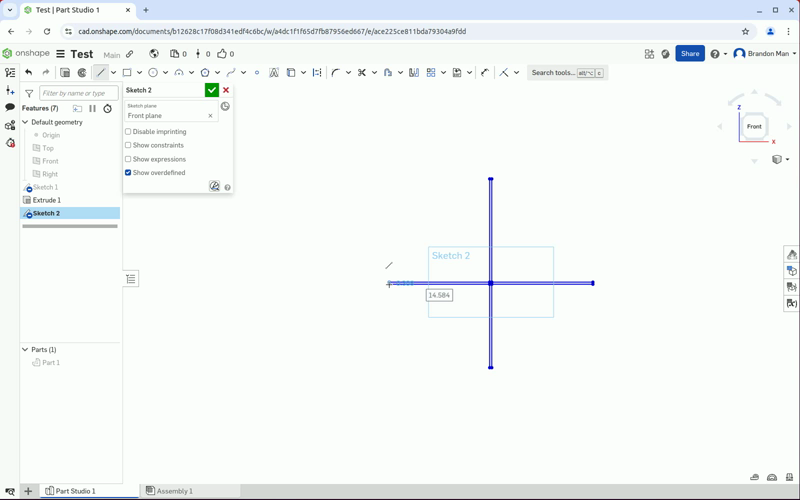
scroll(6)
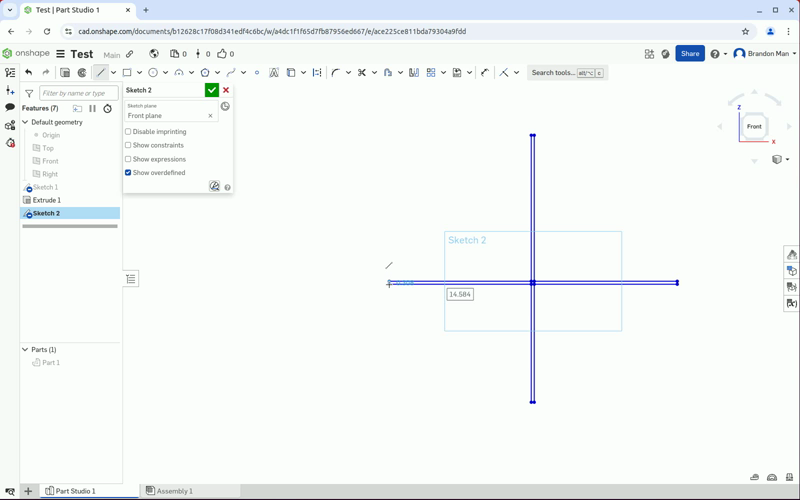
scroll(6)
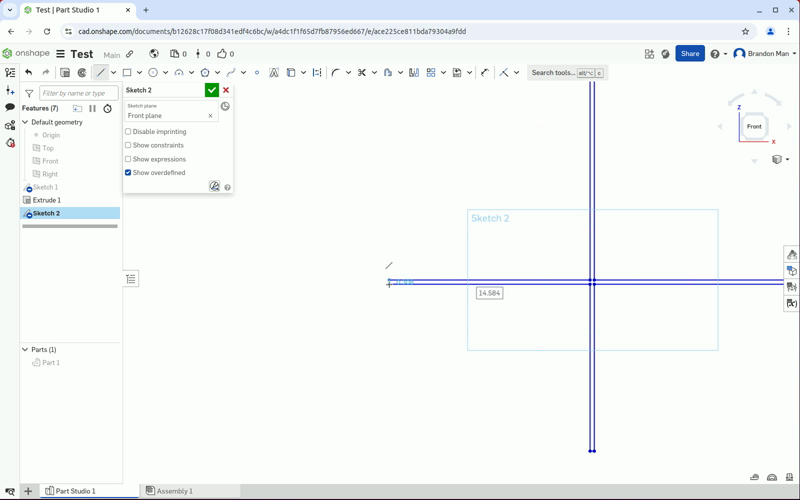
scroll(6)
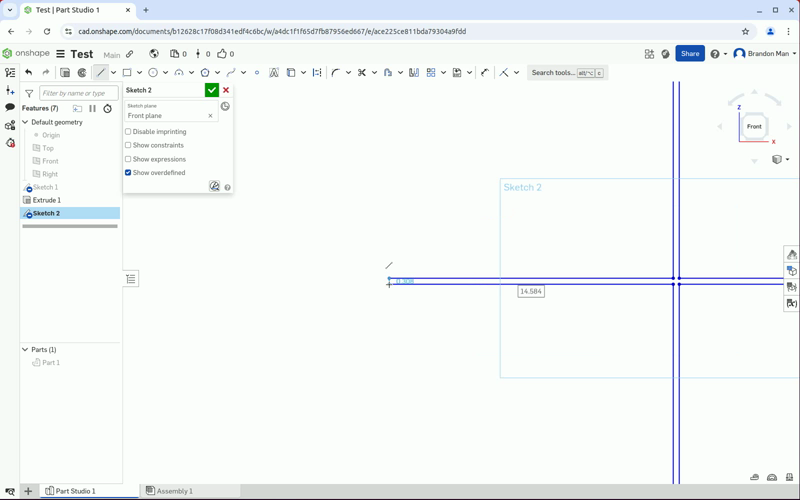
scroll(6)
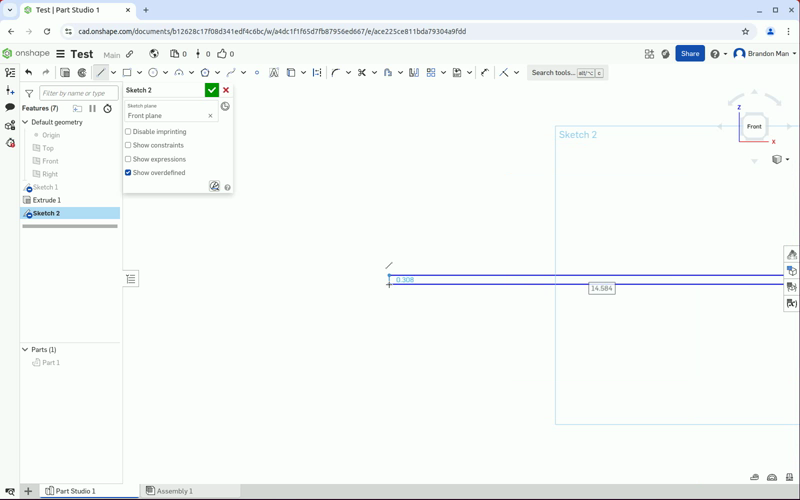
scroll(6)
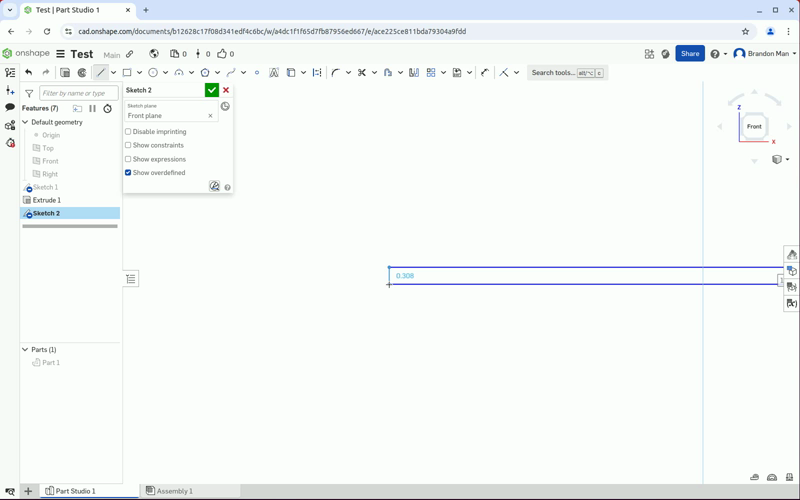
key_up(shift)
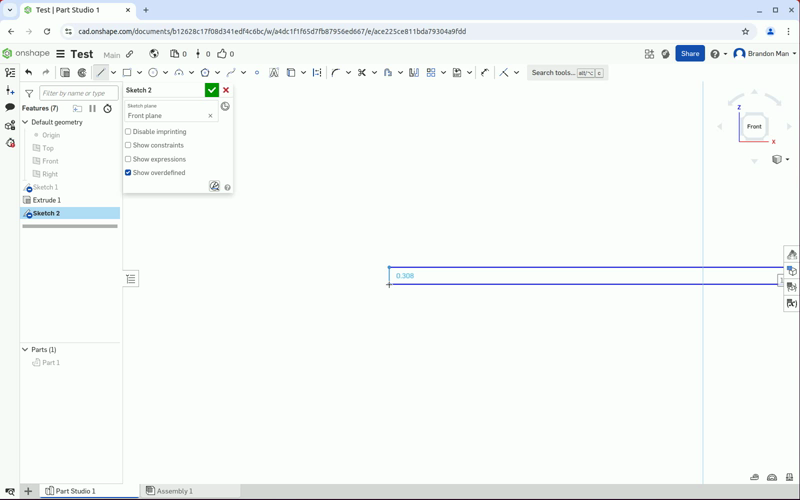
click(389, 284)
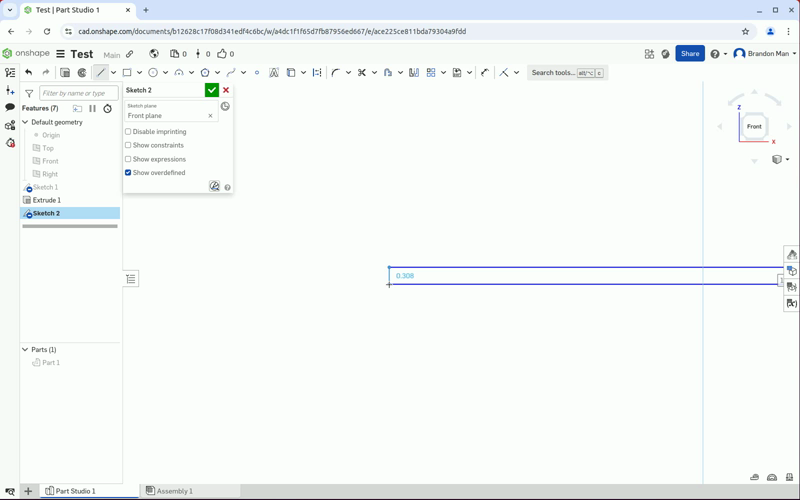
scroll(-6)
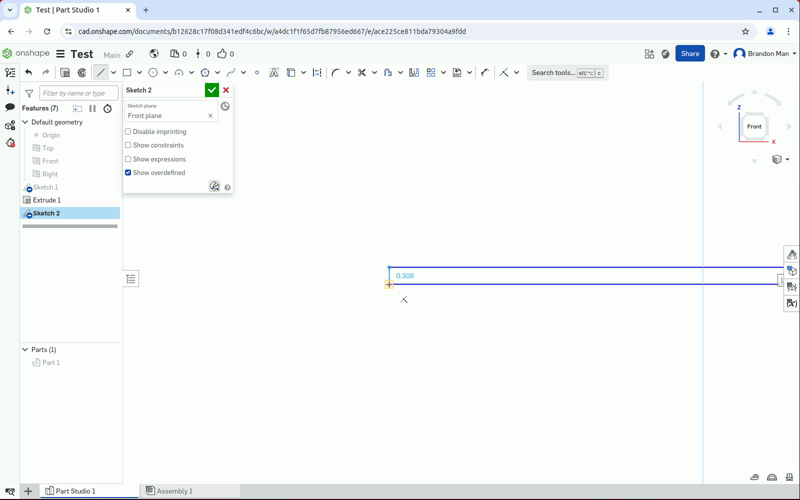
scroll(-6)
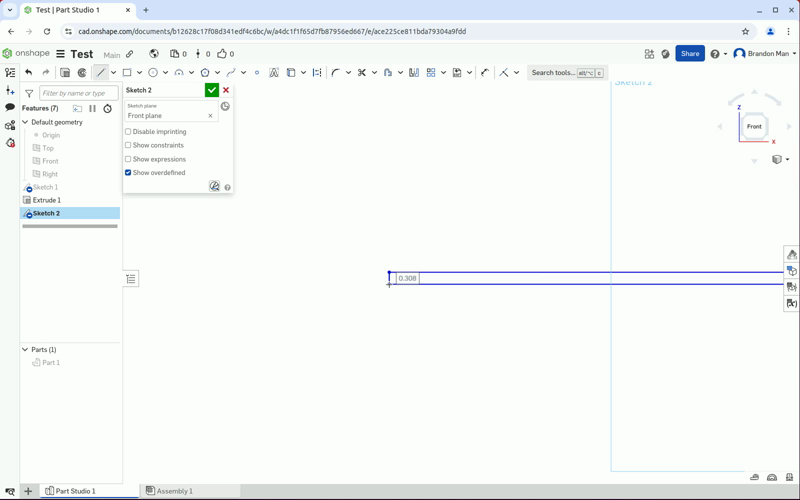
scroll(-6)
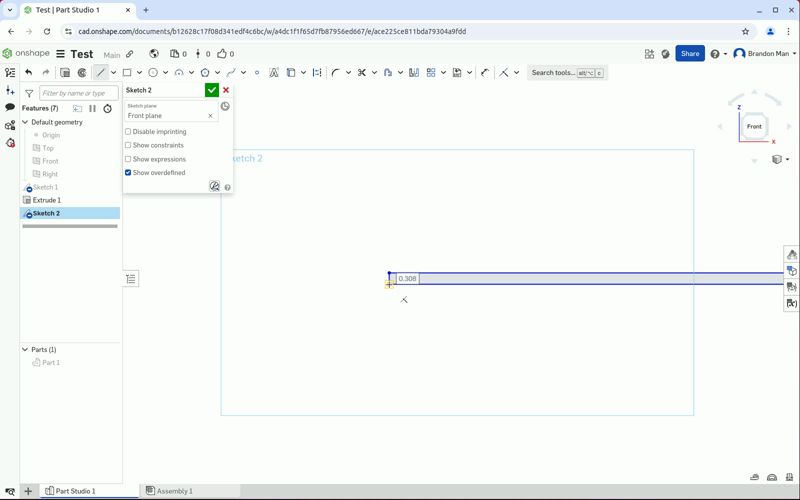
scroll(-6)
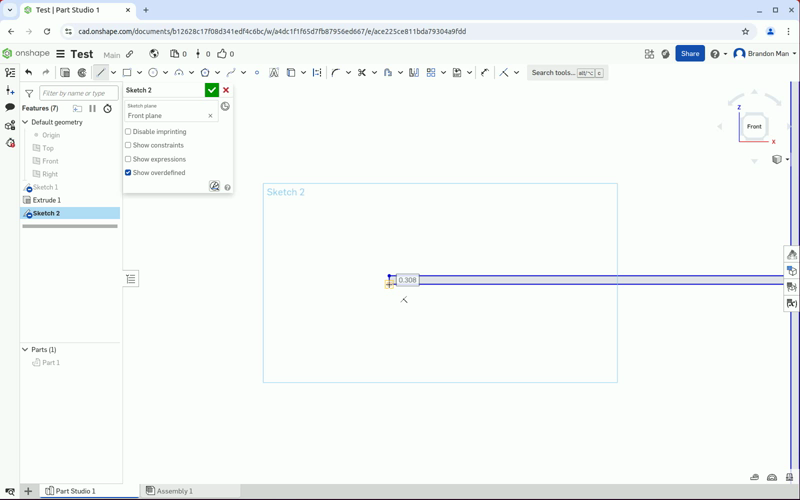
scroll(-6)
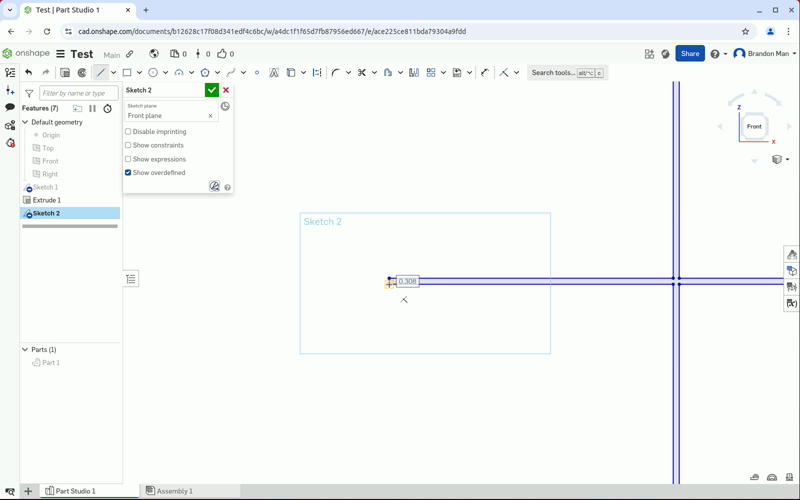
scroll(-6)
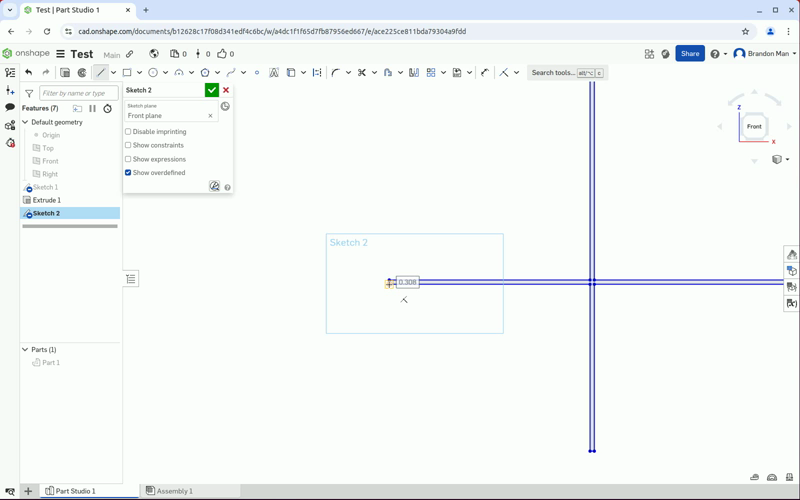
scroll(-6)
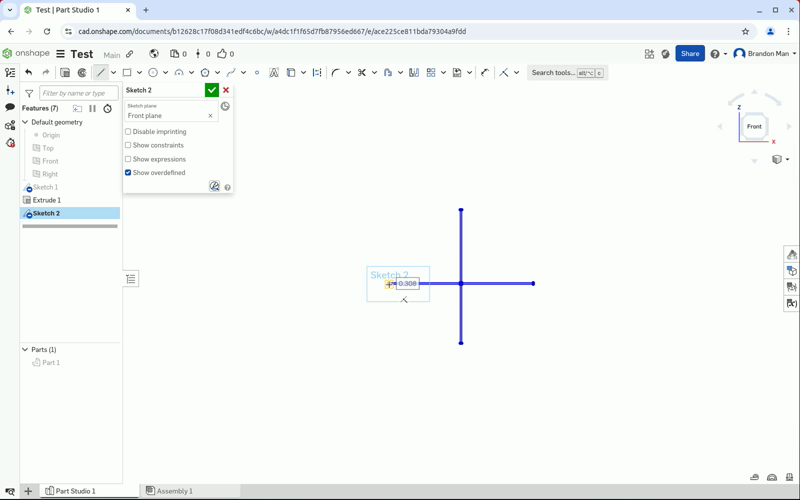
key(esc)
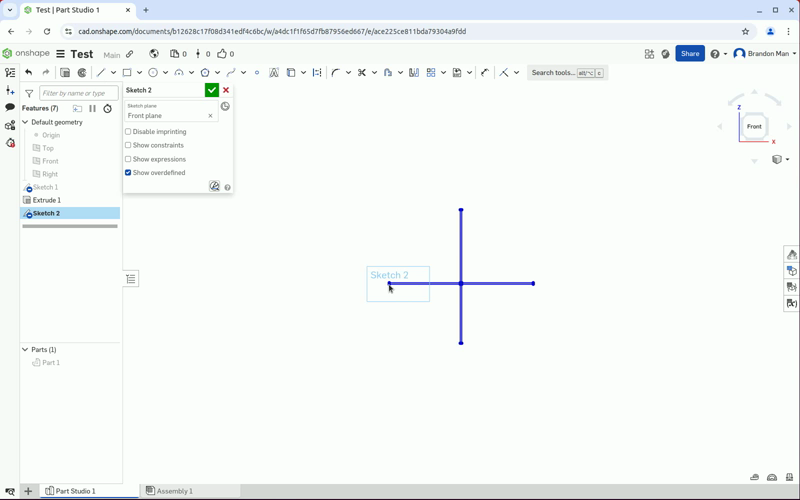
mouse_move(496, 283)
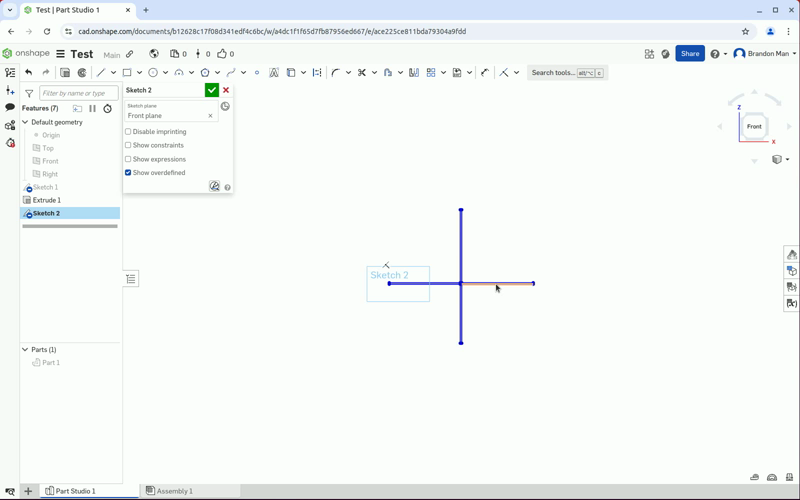
scroll(6)
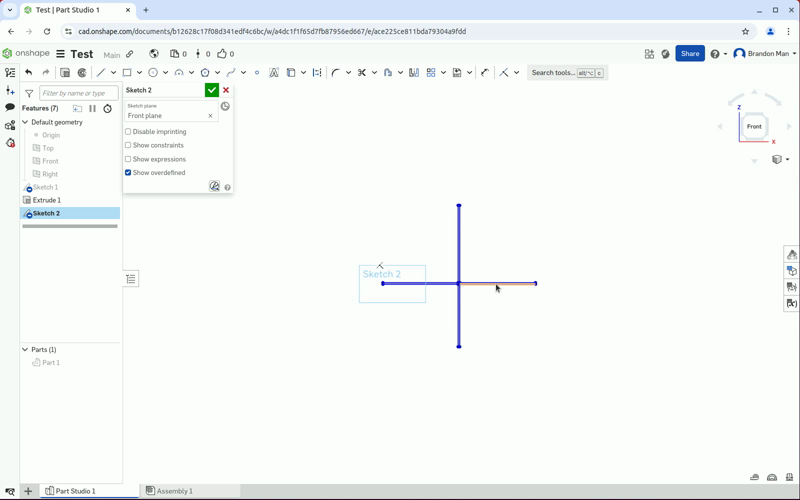
scroll(6)
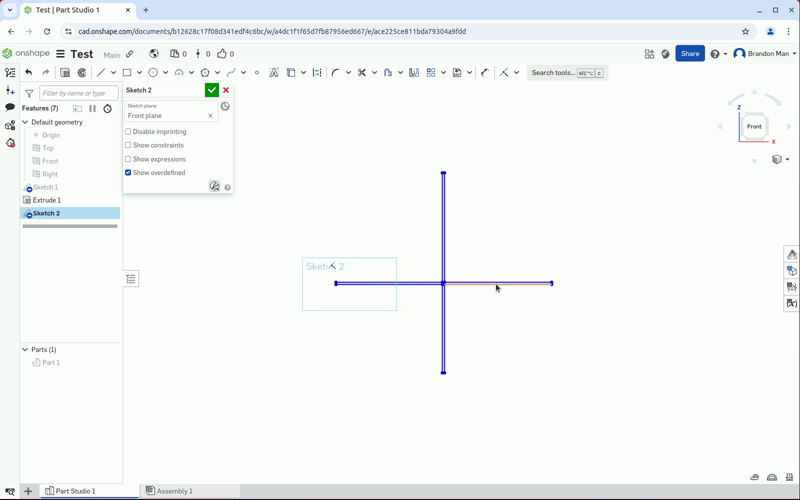
scroll(6)
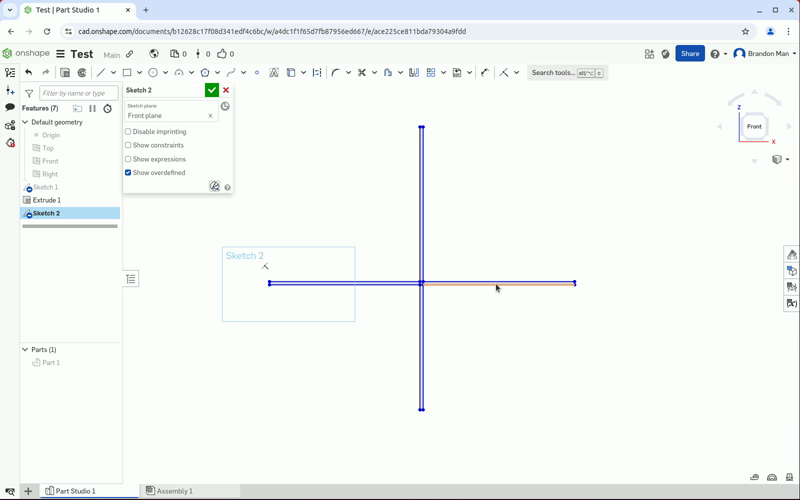
scroll(6)
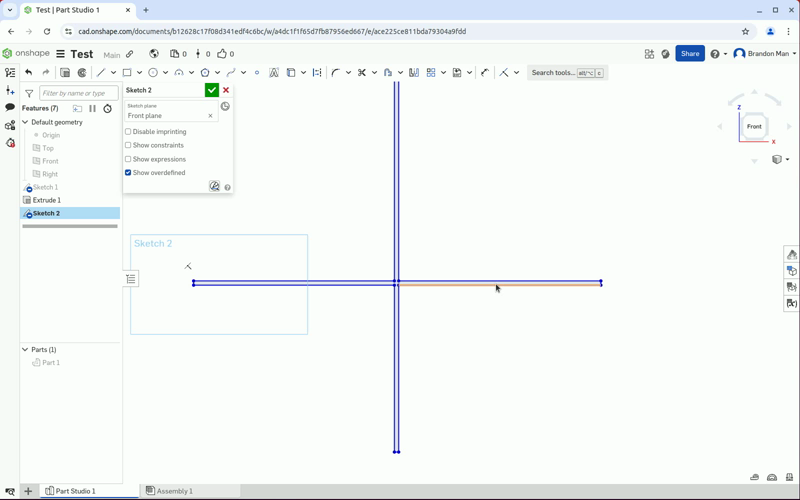
scroll(6)
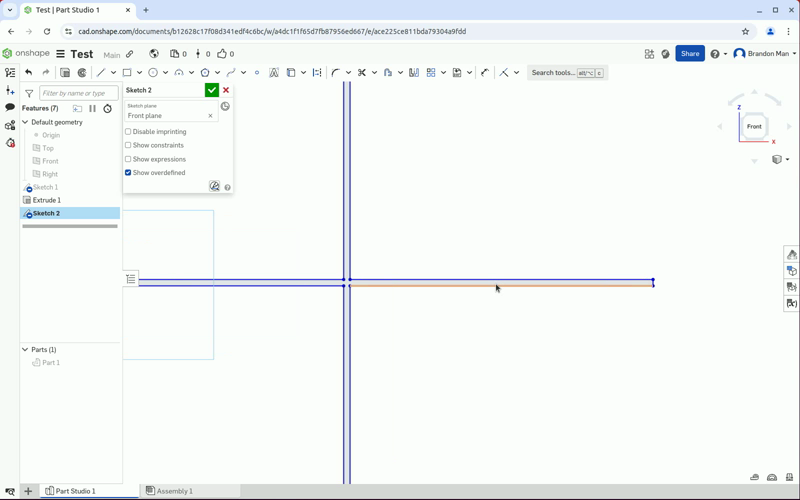
scroll(6)
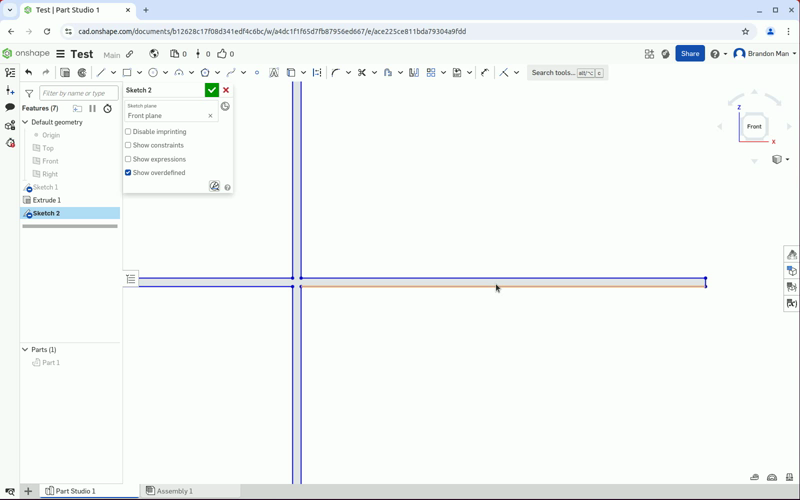
scroll(6)
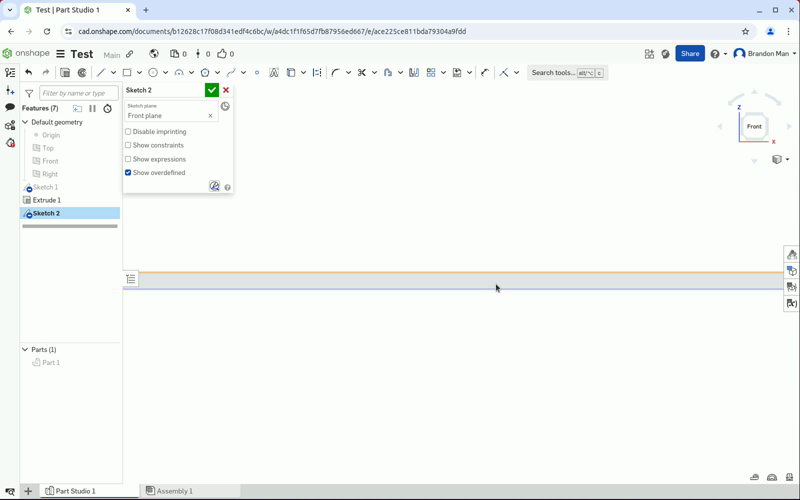
click(496, 283)
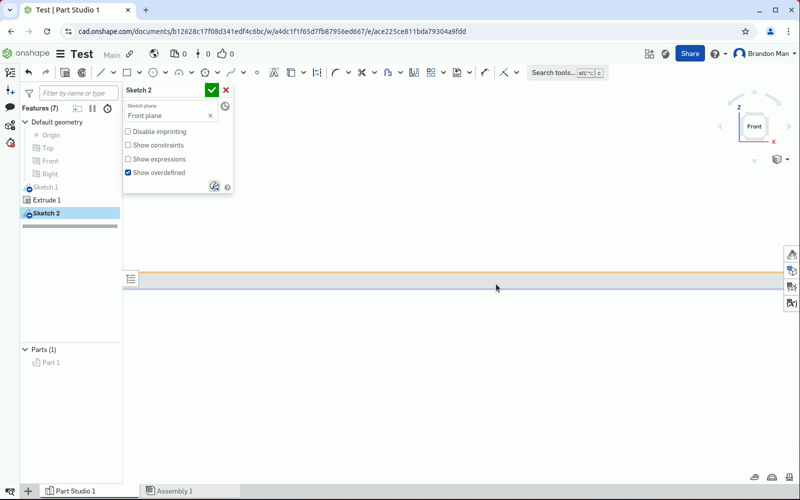
scroll(-6)
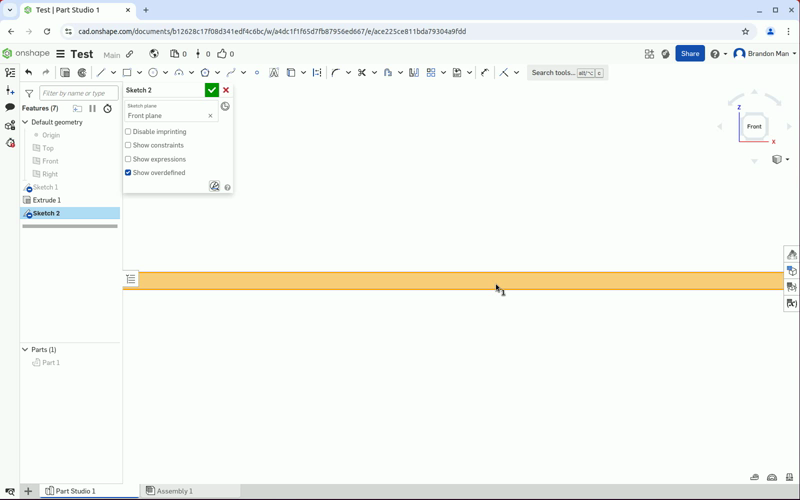
scroll(-6)
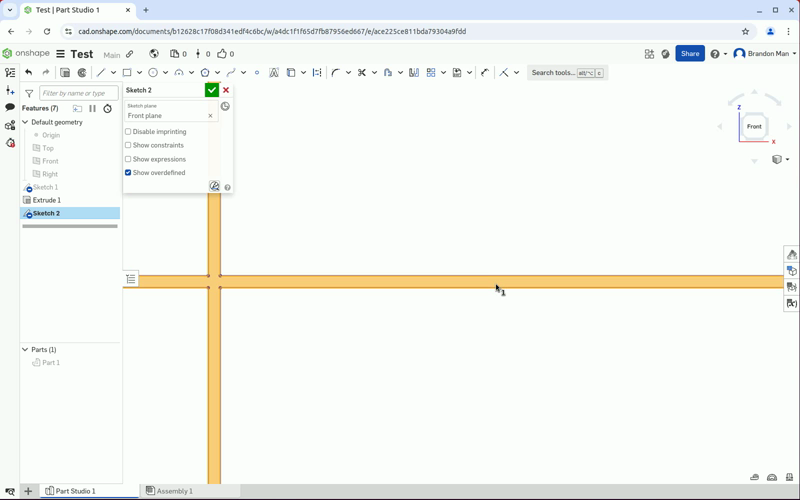
scroll(-6)
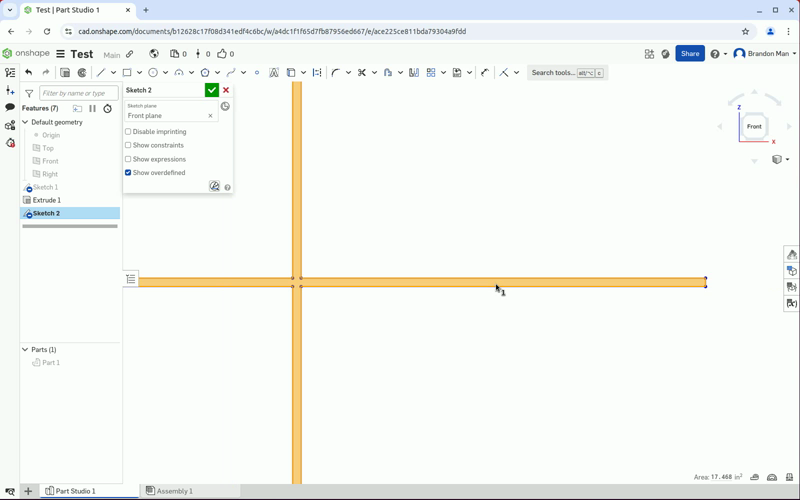
scroll(-6)
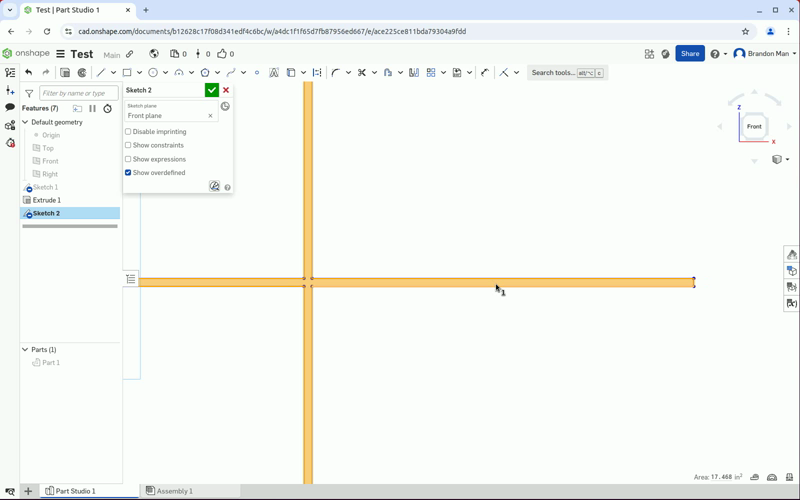
scroll(-6)
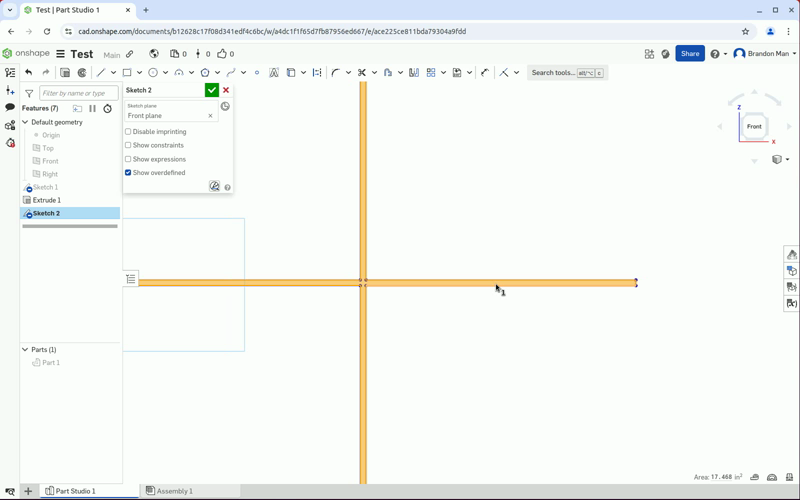
scroll(-6)
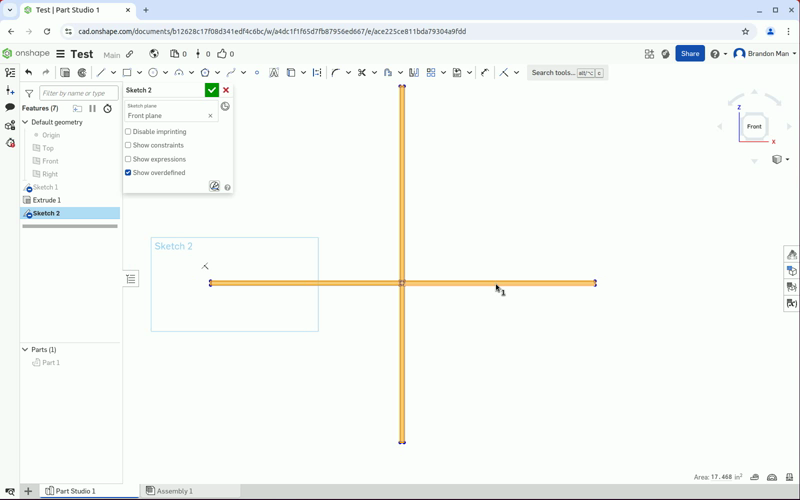
scroll(-6)
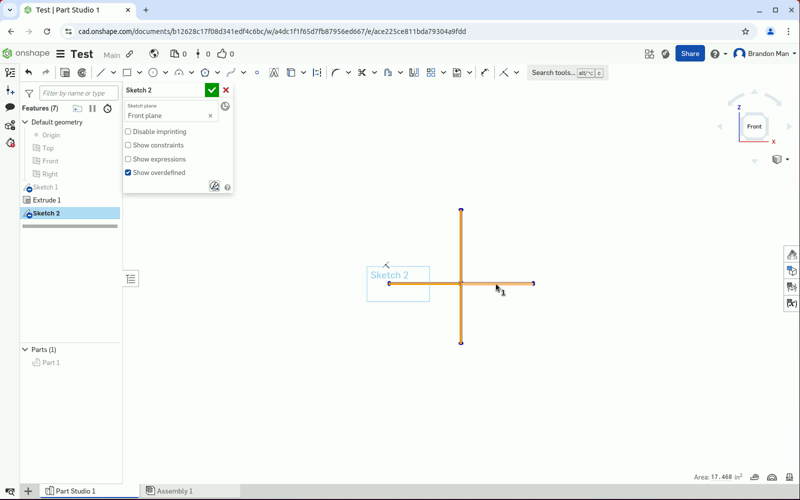
mouse_move(73, 352)
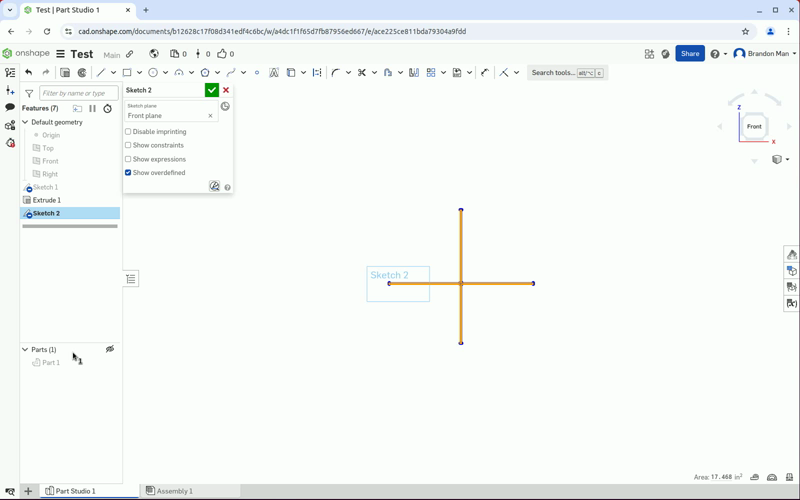
key(shift+y)
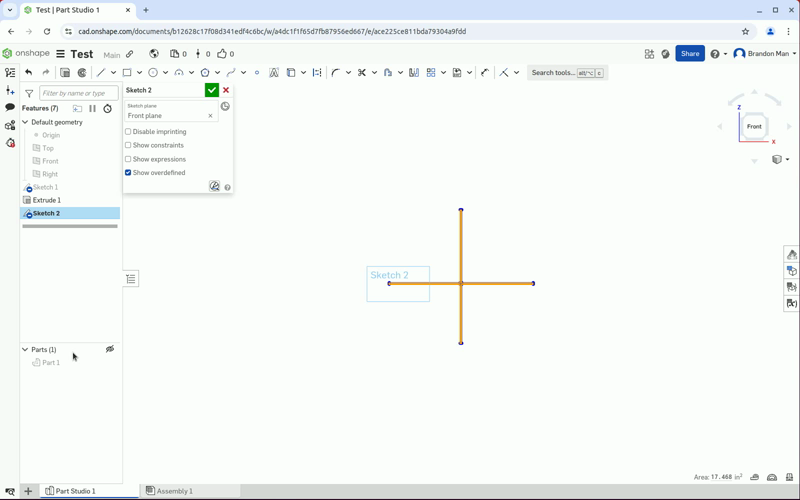
key(shift+e)
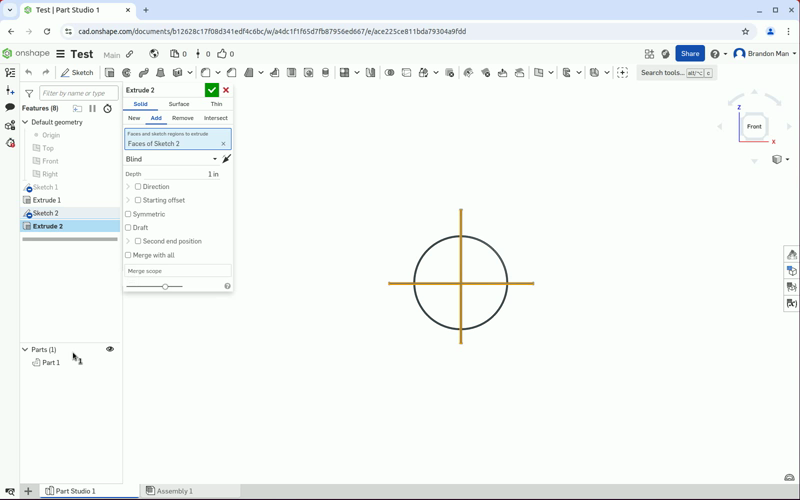
mouse_move(143, 106)
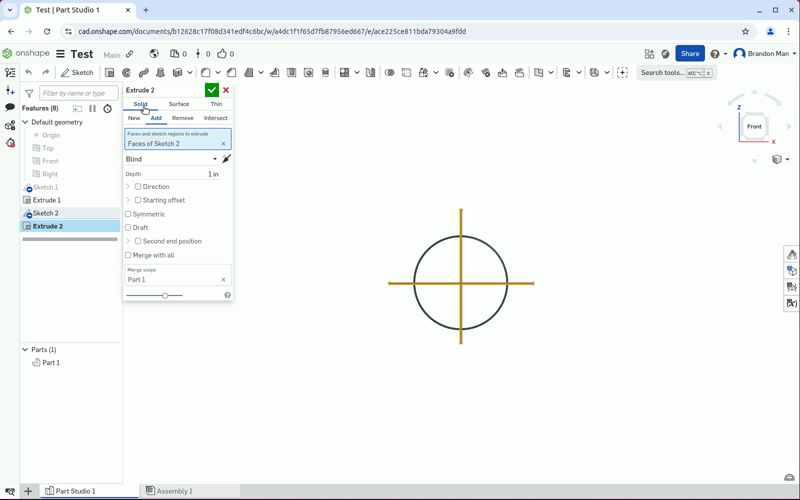
click(143, 106)
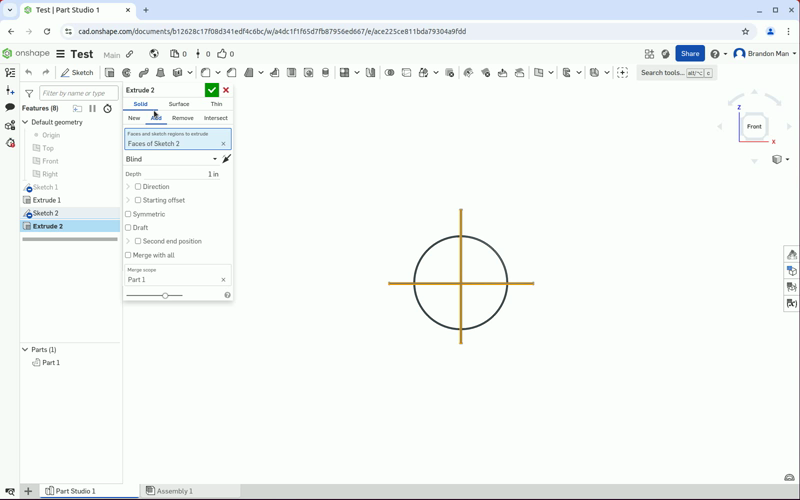
mouse_move(186, 120)
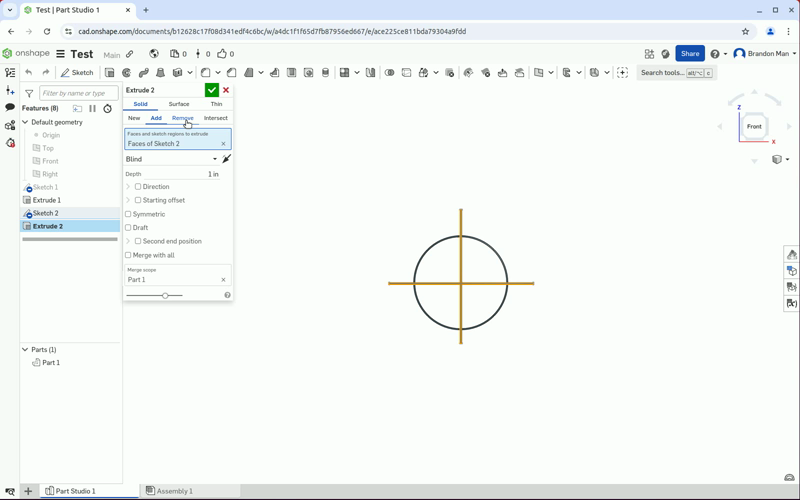
click(186, 120)
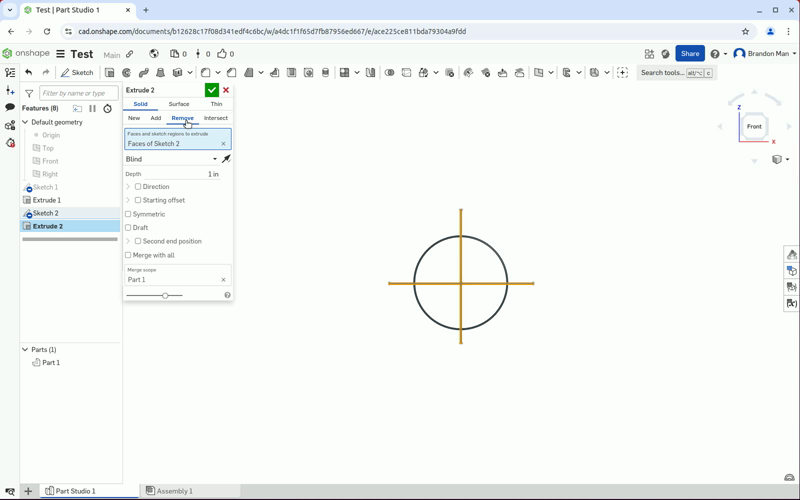
key(tab, 4)
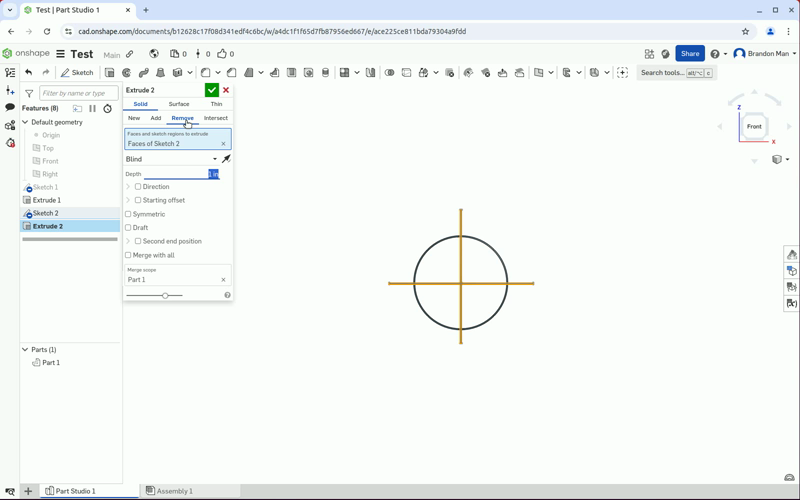
text(11.073)
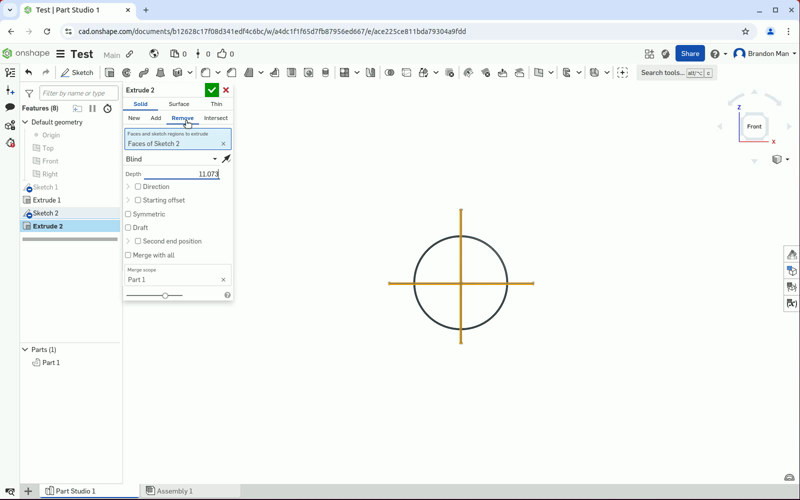
key(tab, 6)
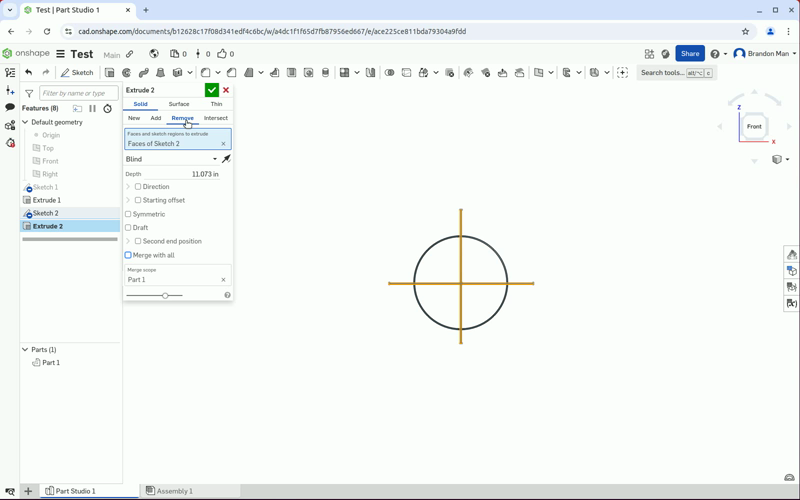
key(space)
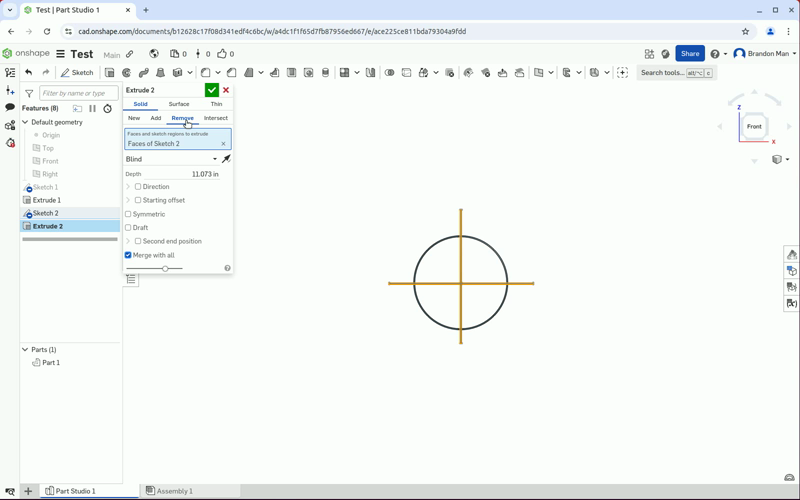
key(enter)
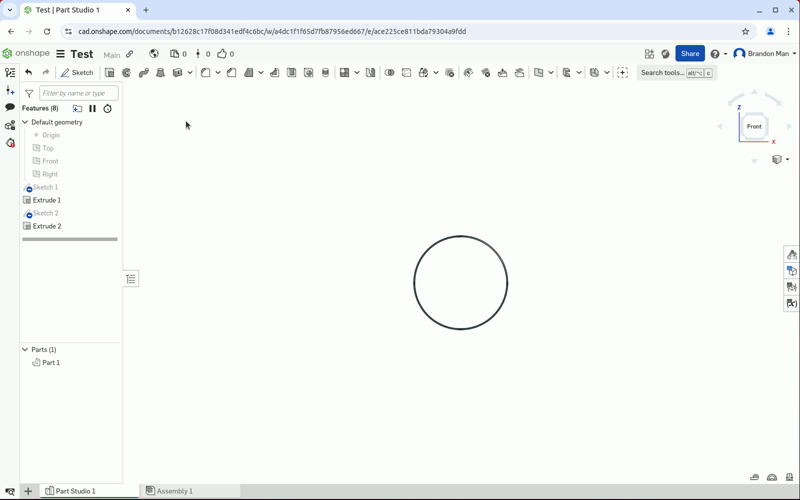
key(shift+h)
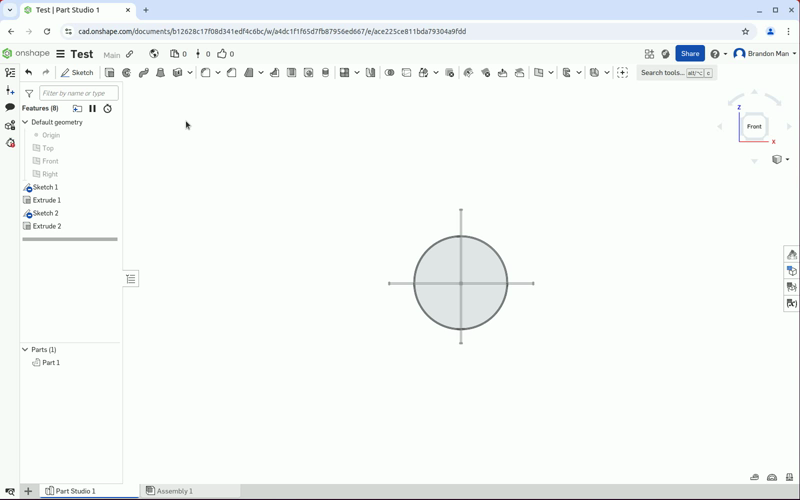
key(shift+h)
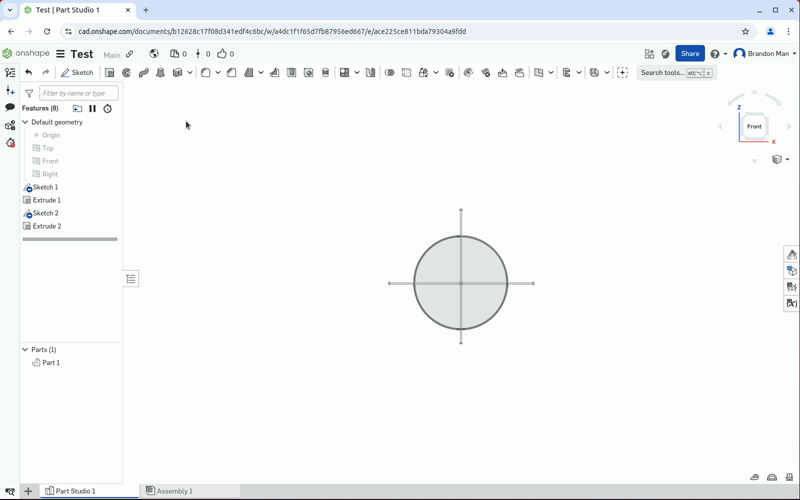
key(shift+7)
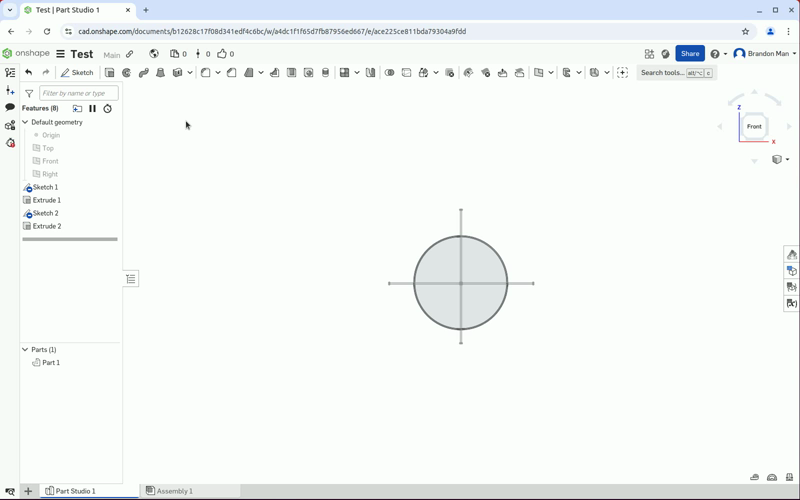
key(left, 2)
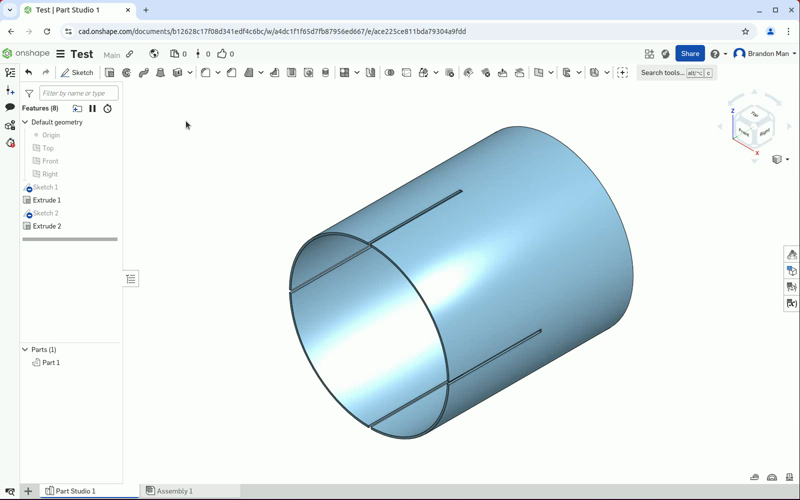
key(down, 2)
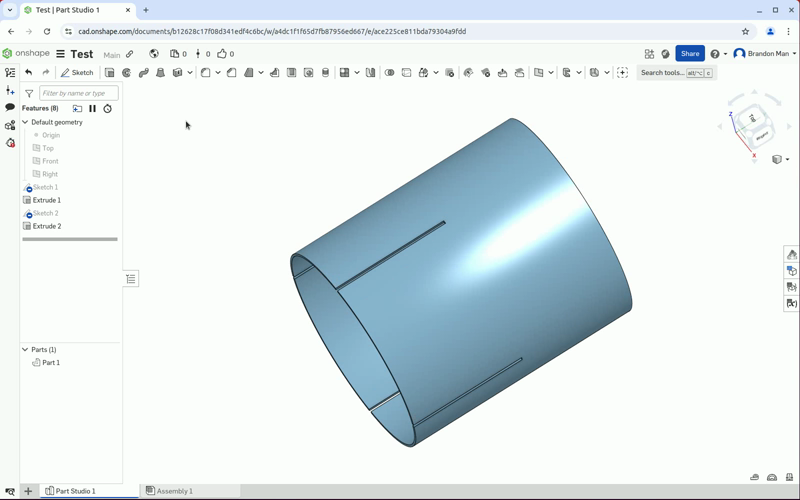
key(up, 2)
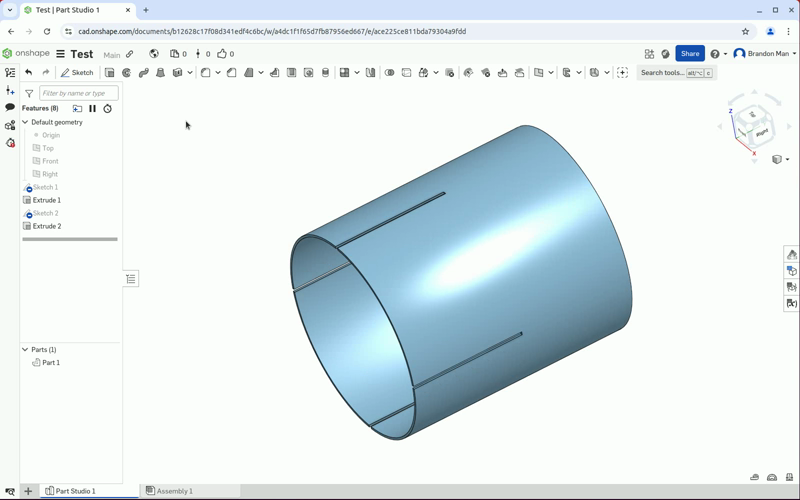
key(right, 2)
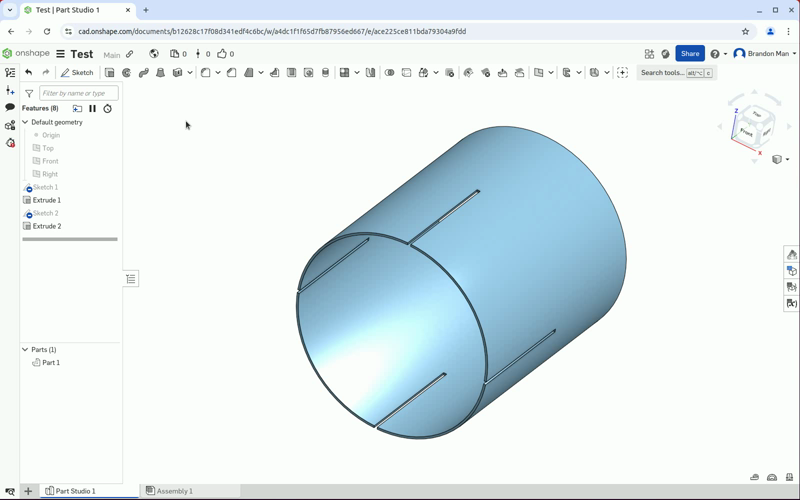
mouse_move(73, 189)
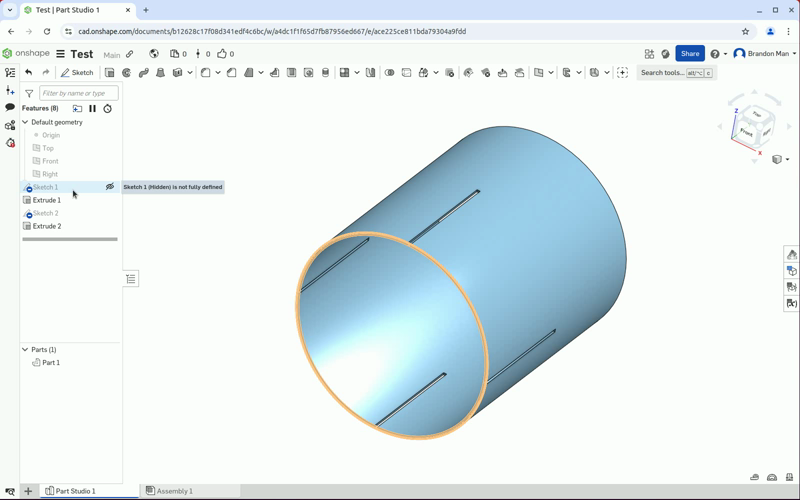
click(73, 189)